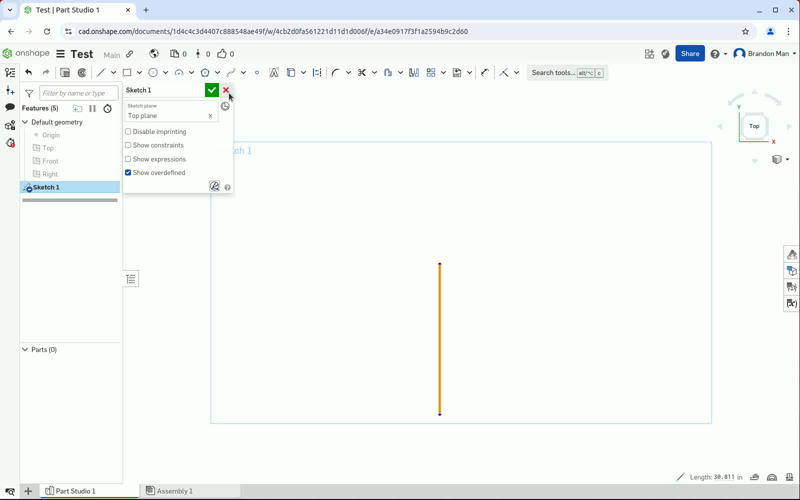
key(shift+h)
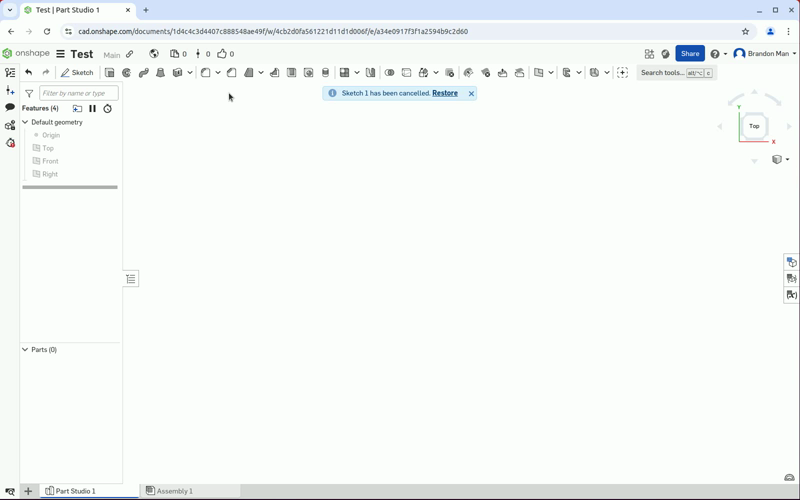
mouse_move(73, 352)
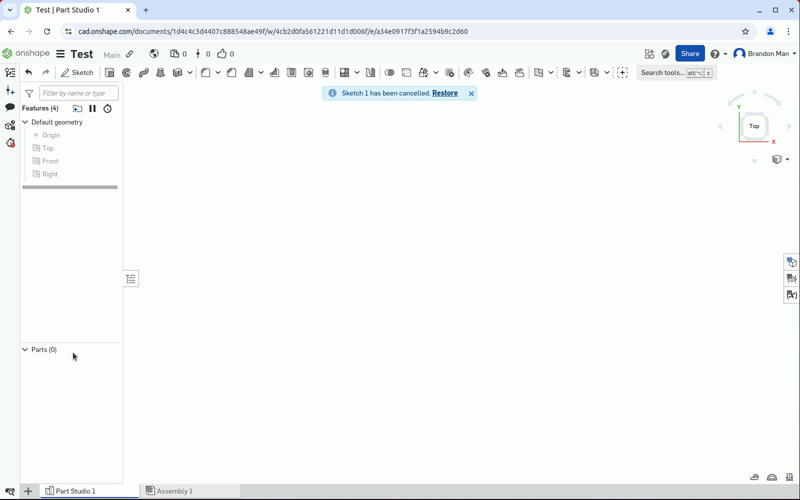
key(y)
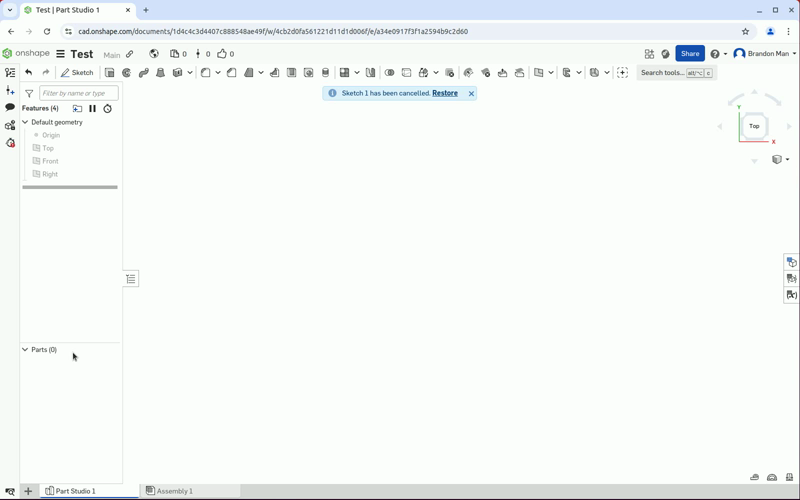
key(shift+p)
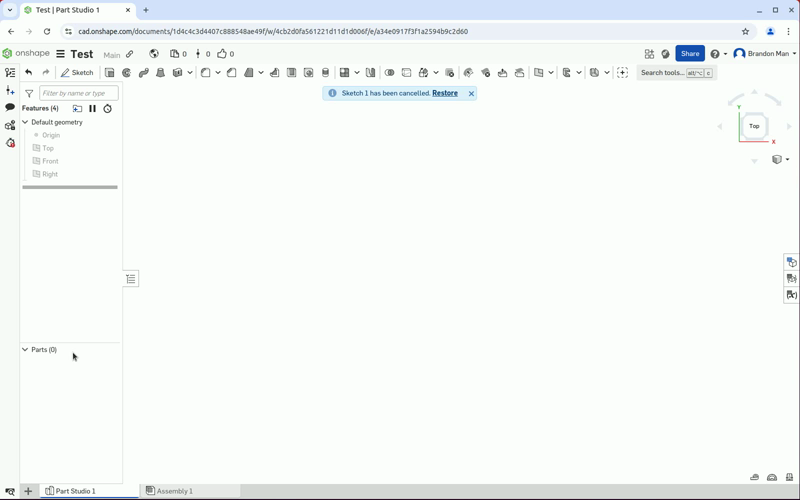
key(space)
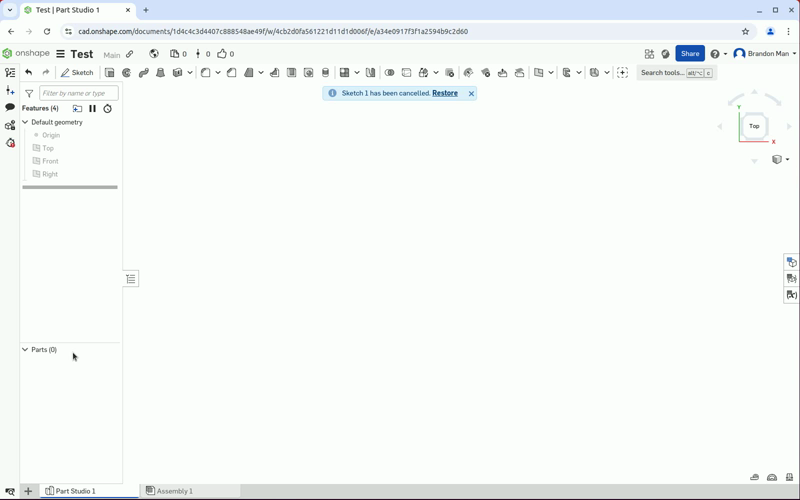
key_down(shift)
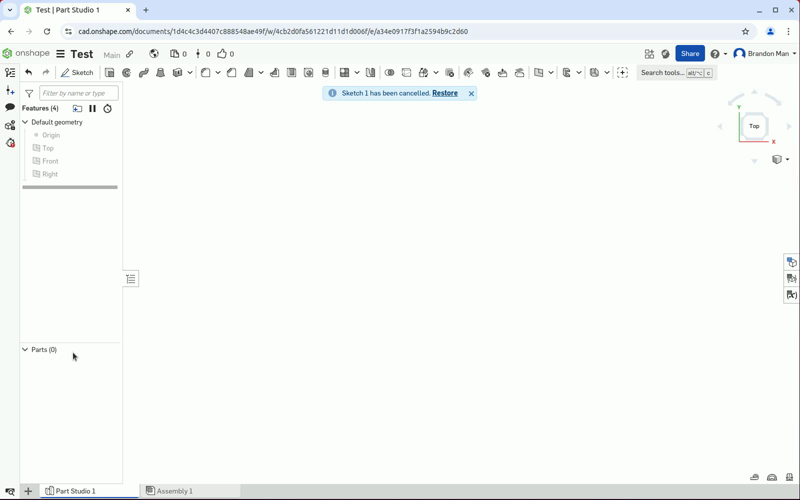
key(up)
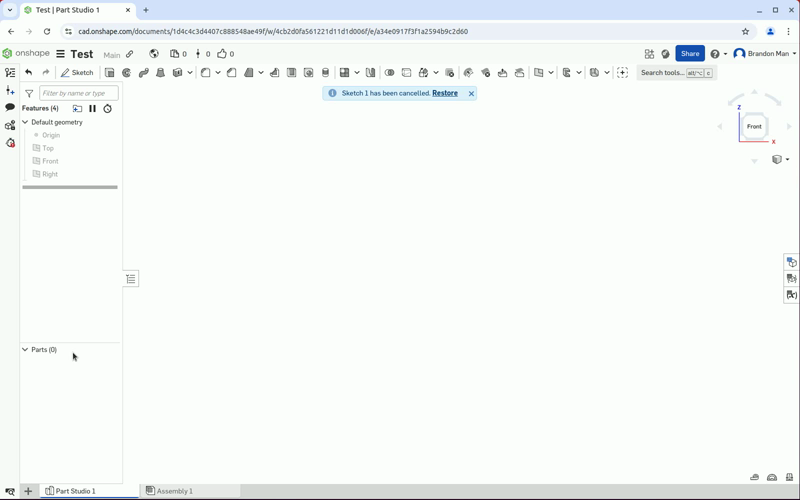
key_up(shift)
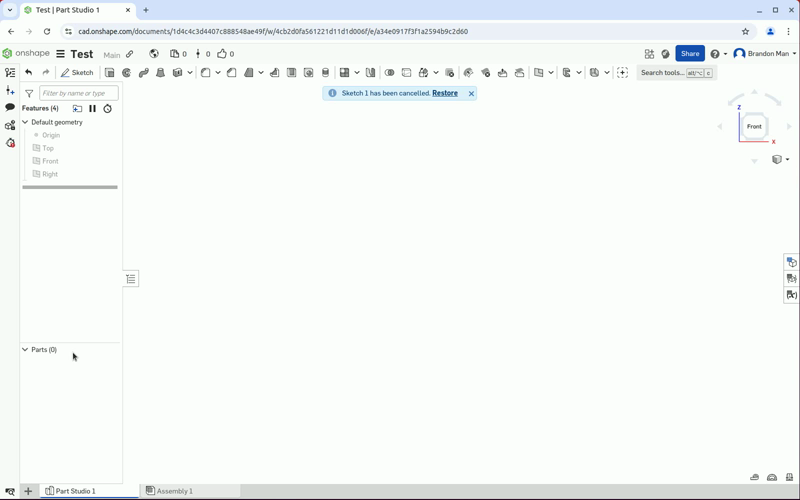
mouse_move(73, 352)
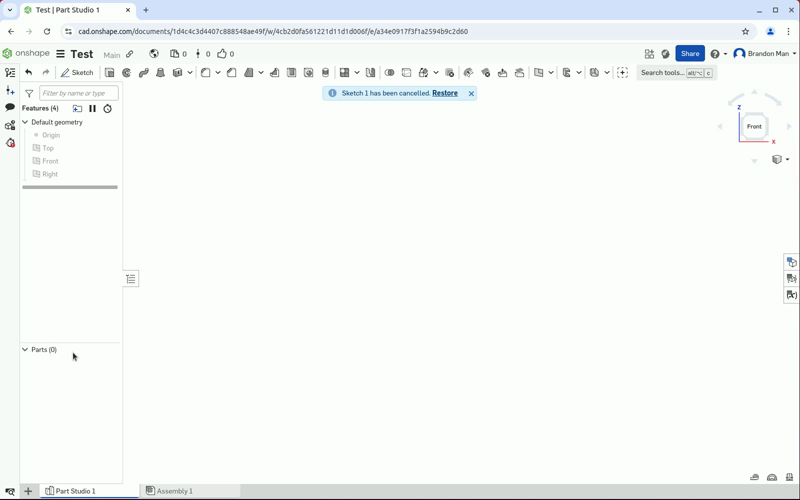
key(shift+y)
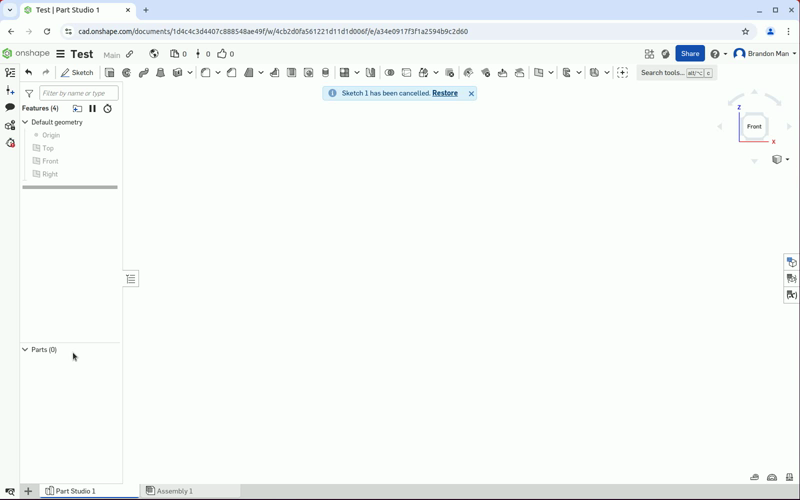
key(shift+s)
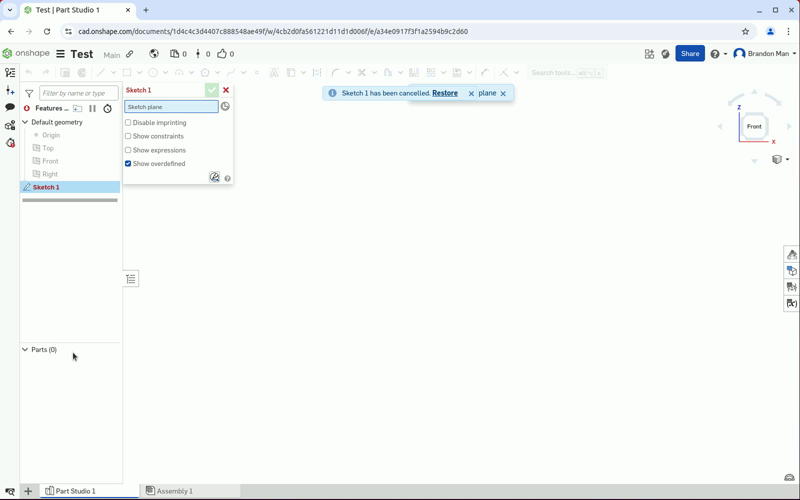
mouse_move(73, 163)
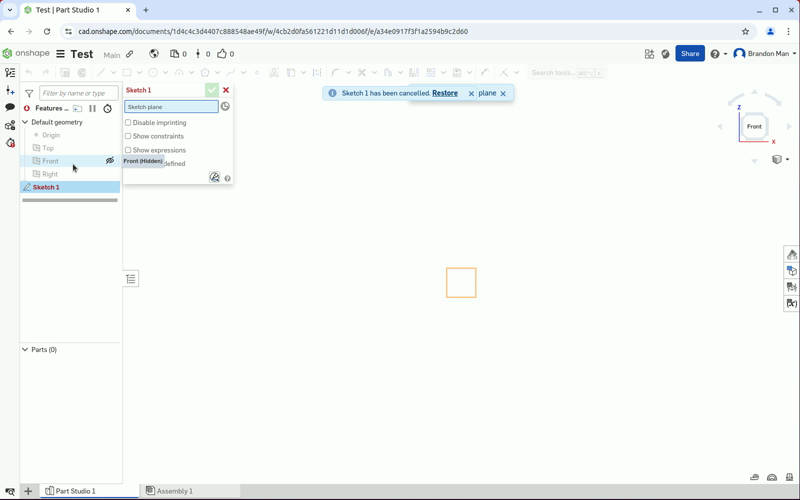
click(73, 163)
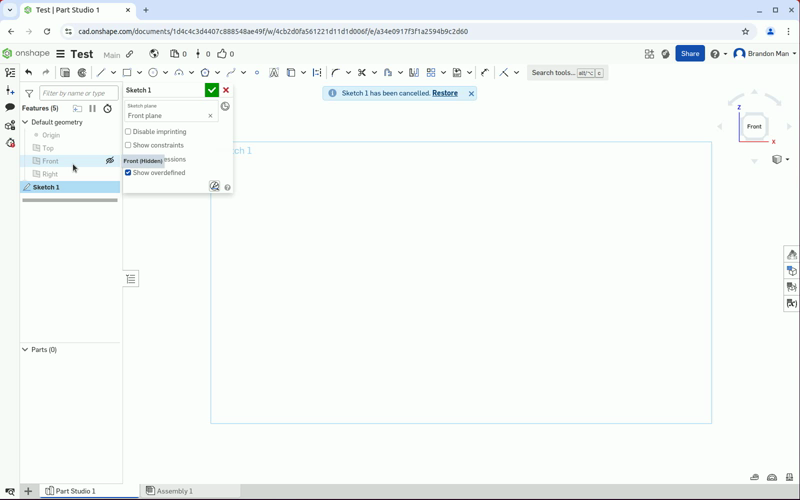
mouse_move(73, 352)
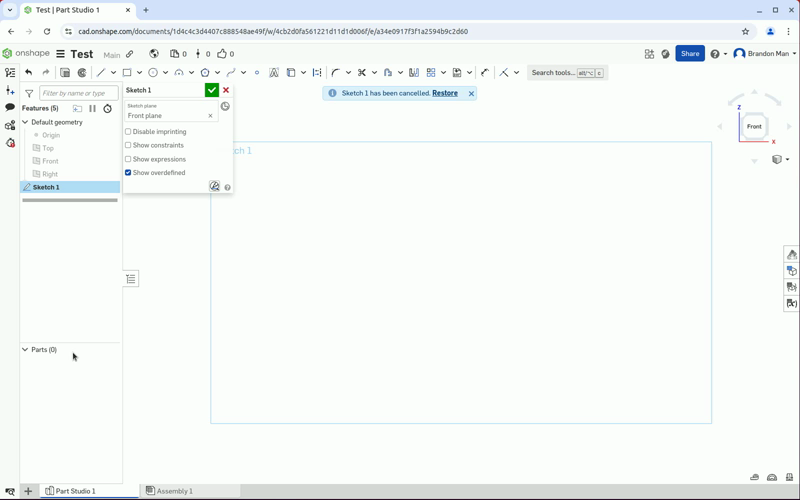
key(y)
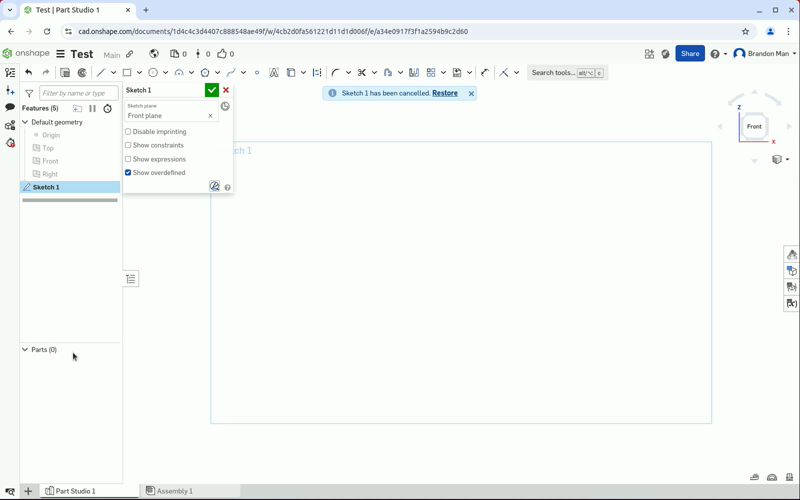
key(c)
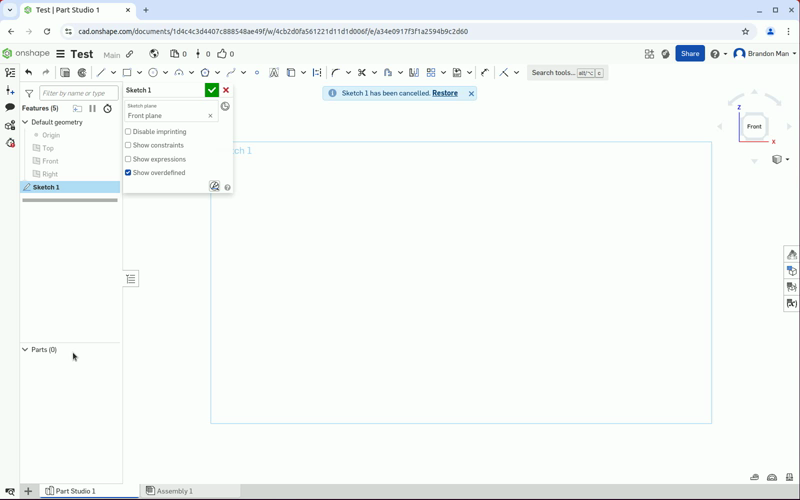
key_down(shift)
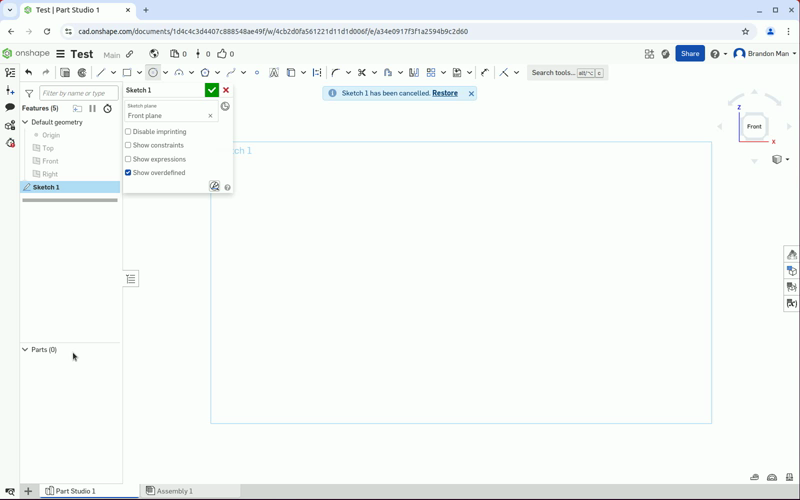
mouse_move(380, 282)
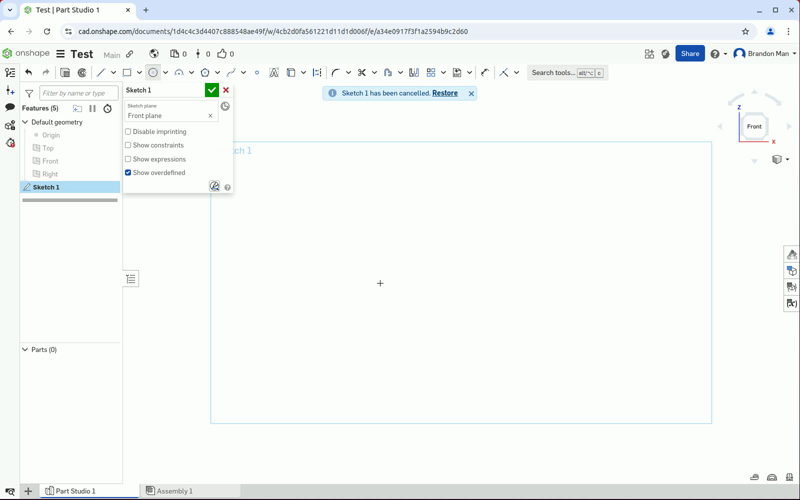
click(380, 282)
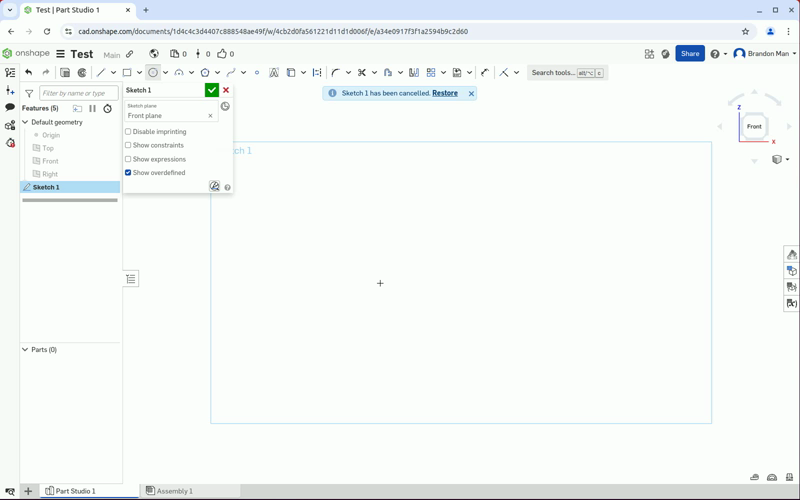
key_up(shift)
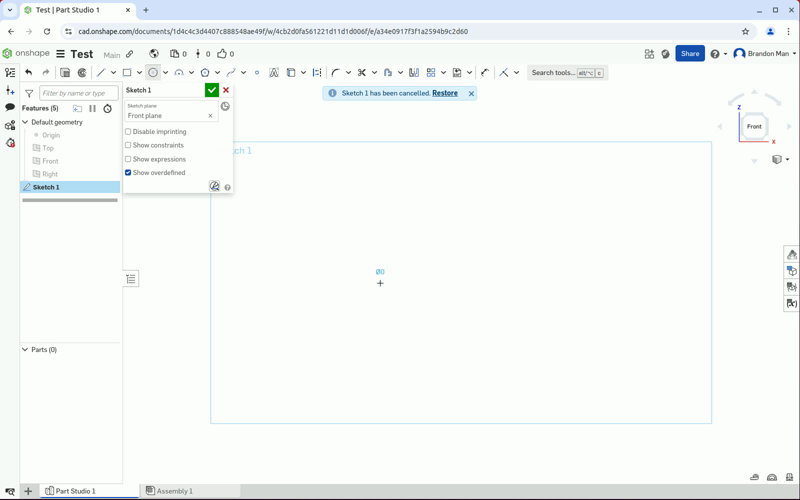
mouse_move(412, 282)
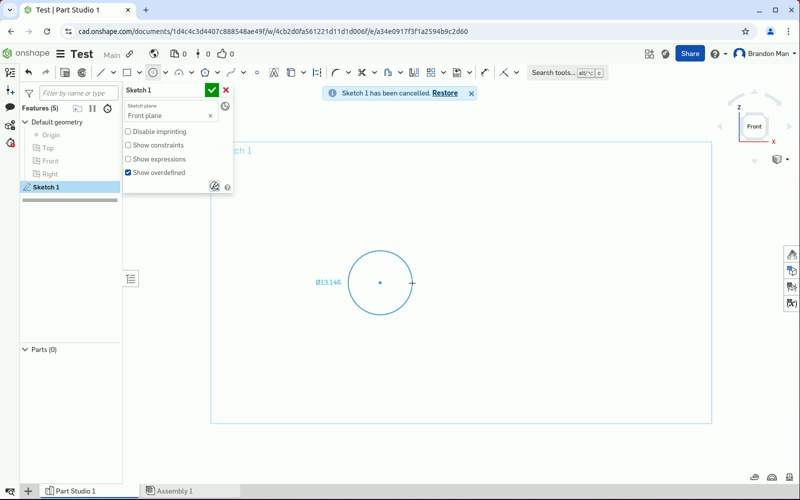
click(412, 282)
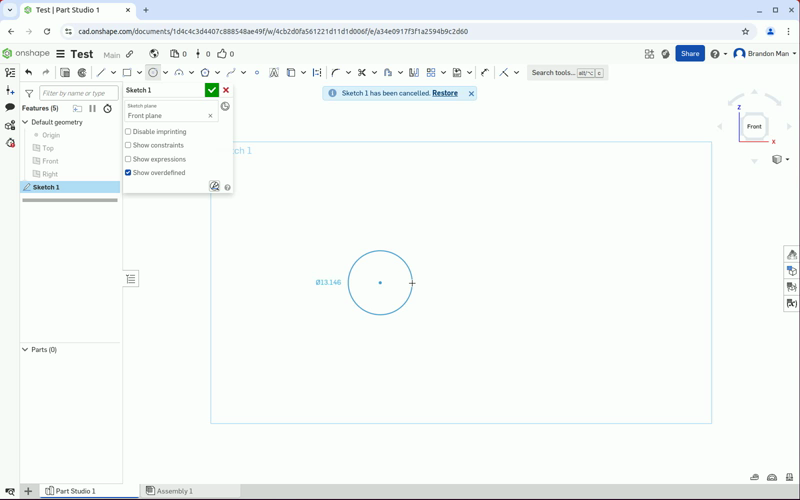
key(esc)
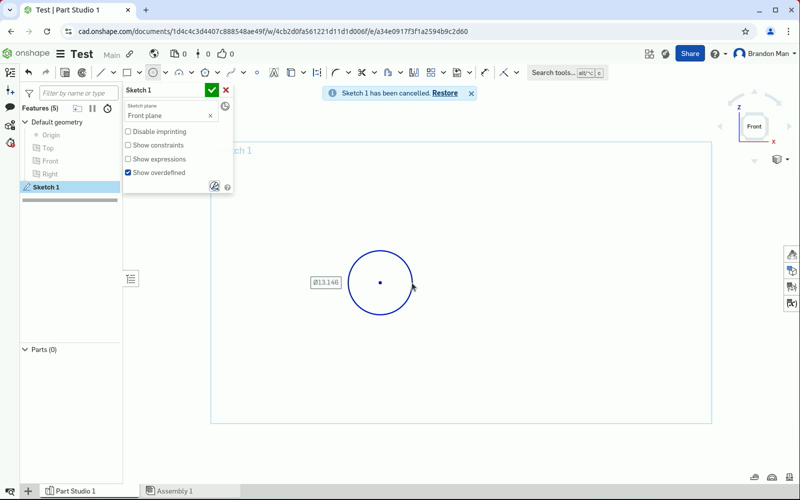
key(c)
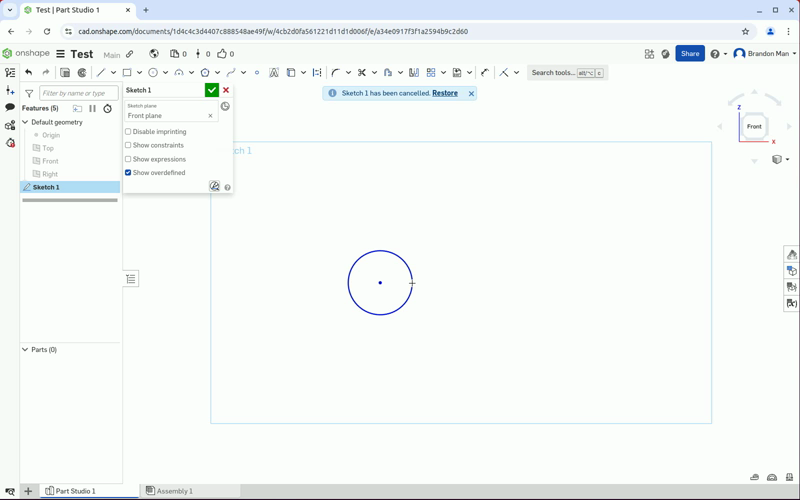
key_down(shift)
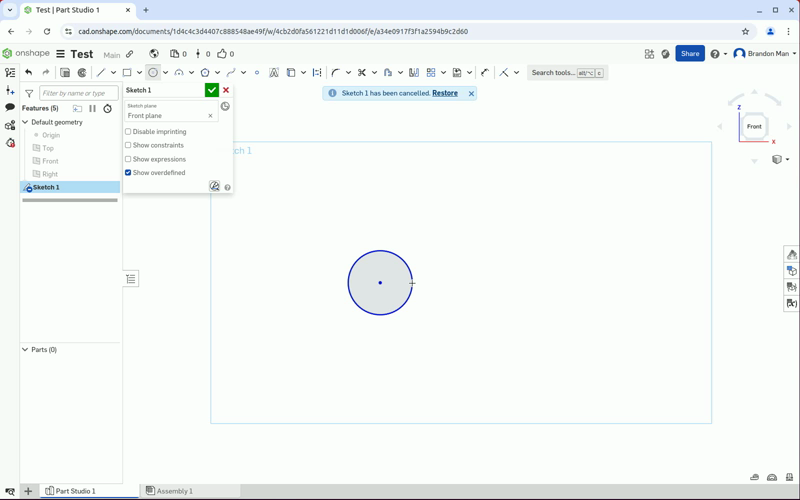
mouse_move(380, 282)
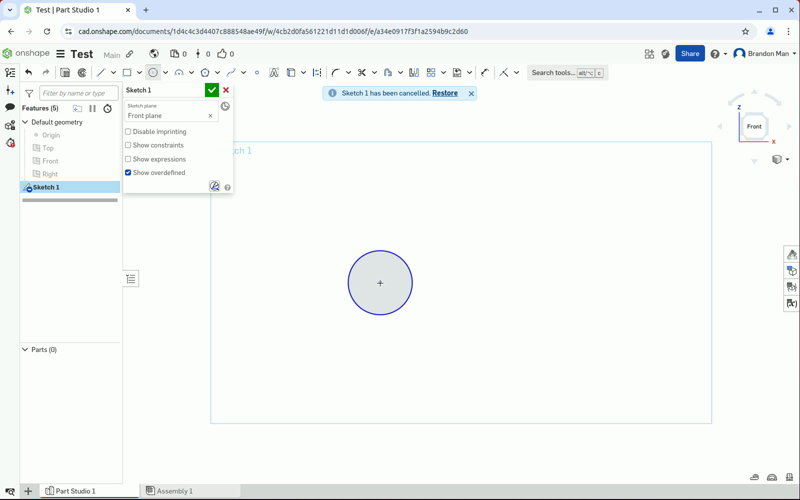
click(380, 282)
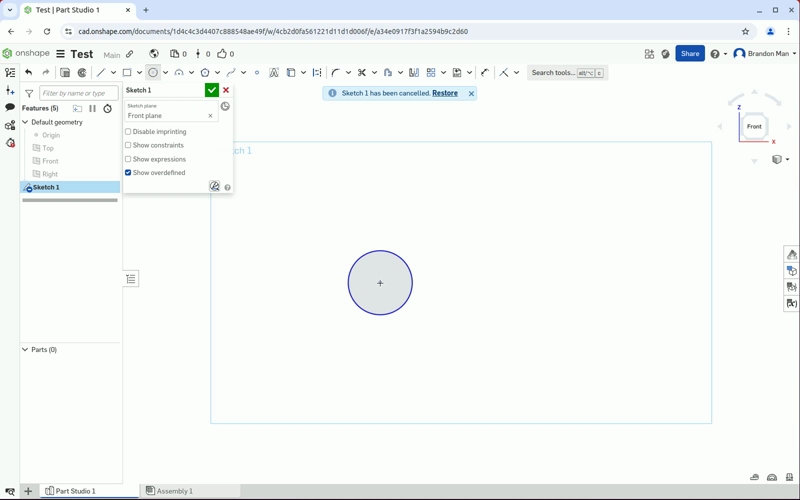
key_up(shift)
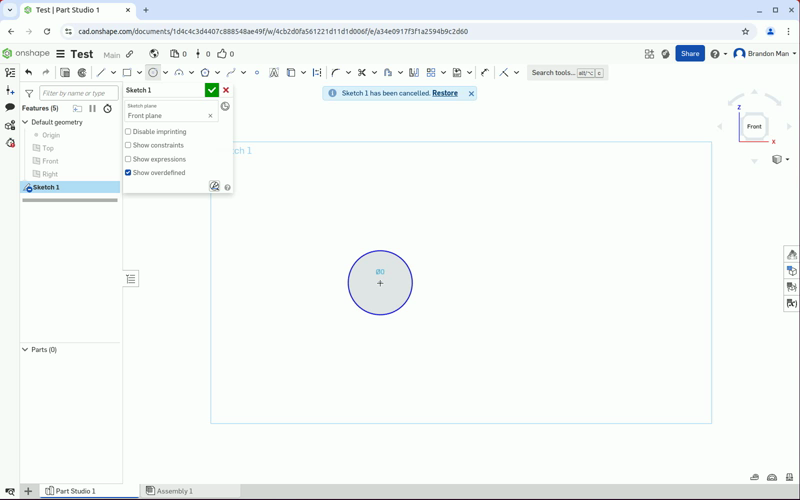
mouse_move(399, 282)
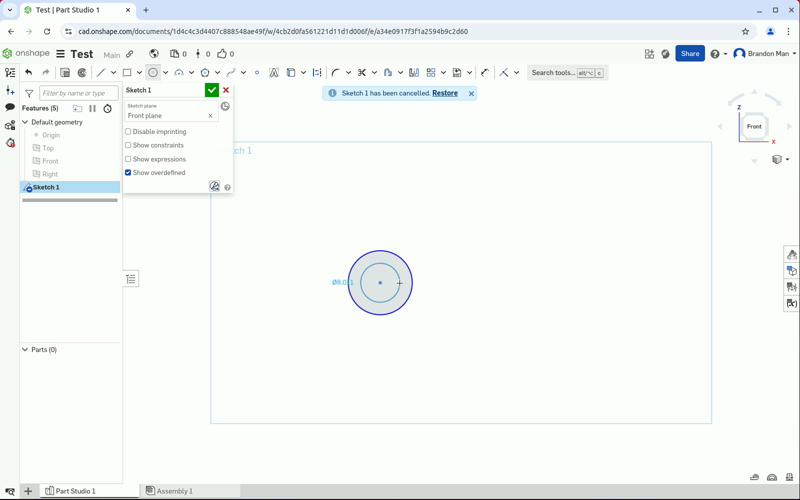
click(399, 282)
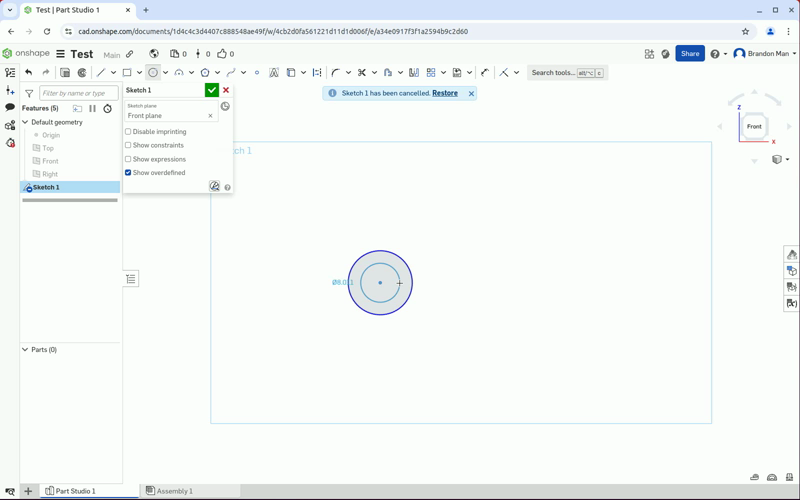
key(esc)
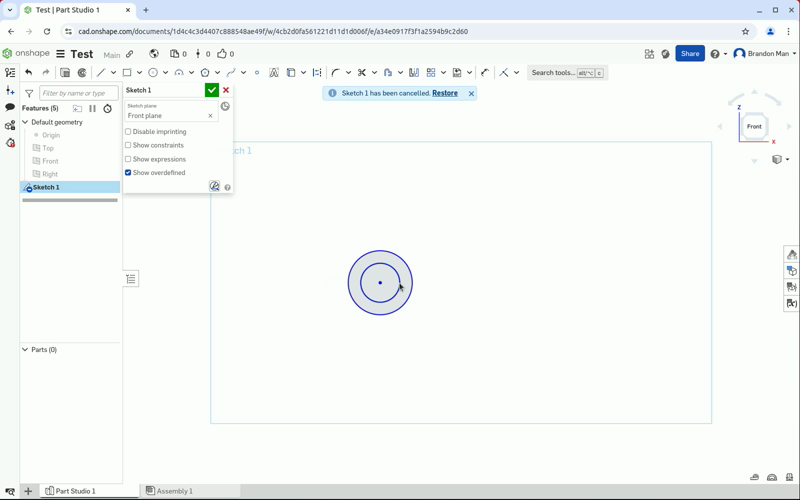
mouse_move(360, 290)
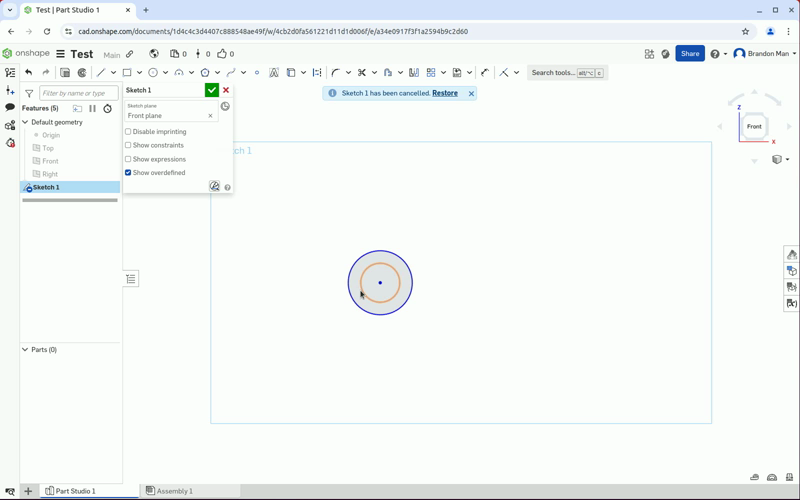
click(360, 290)
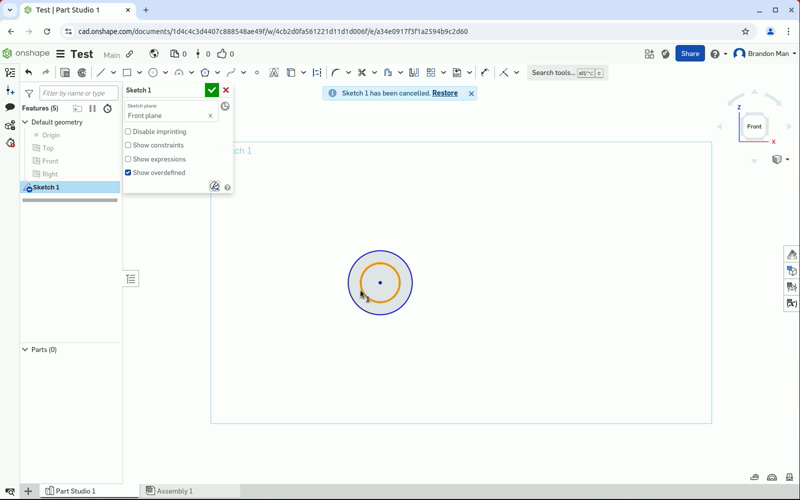
mouse_move(73, 352)
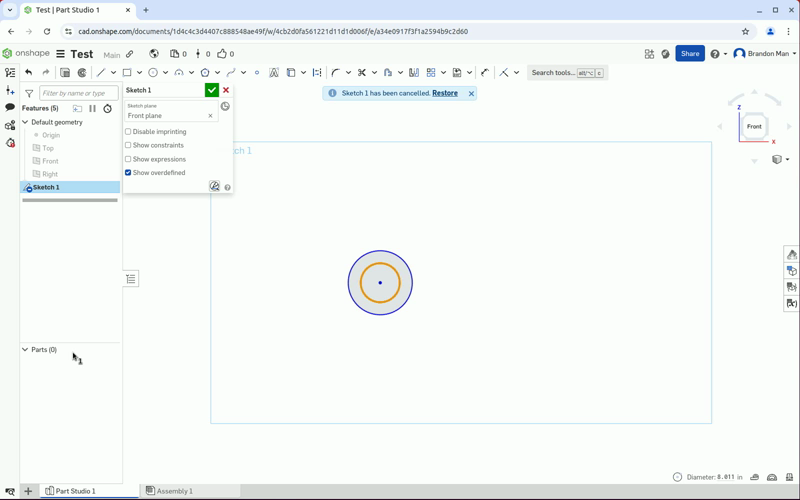
key(shift+y)
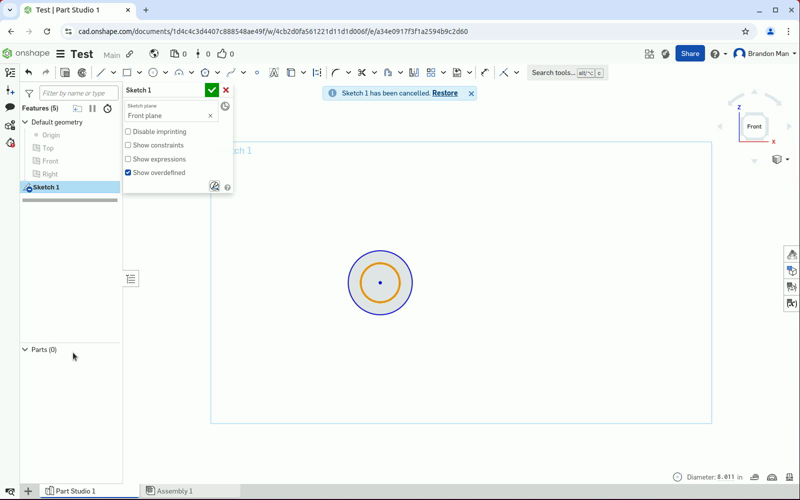
key(shift+e)
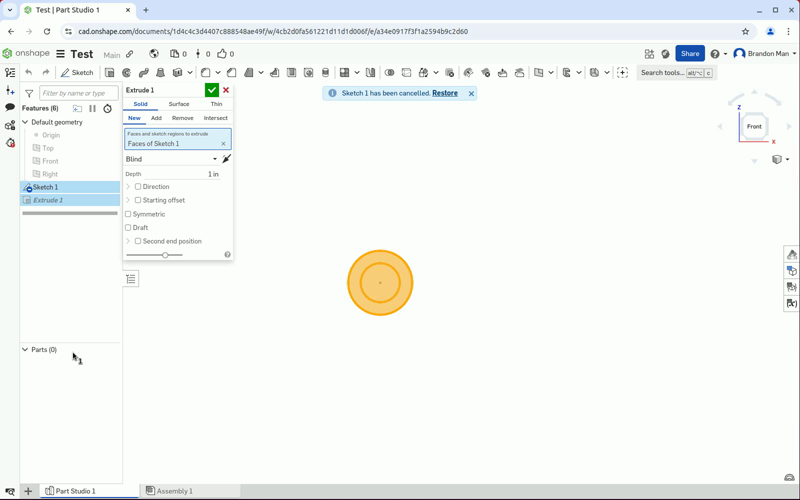
mouse_move(143, 106)
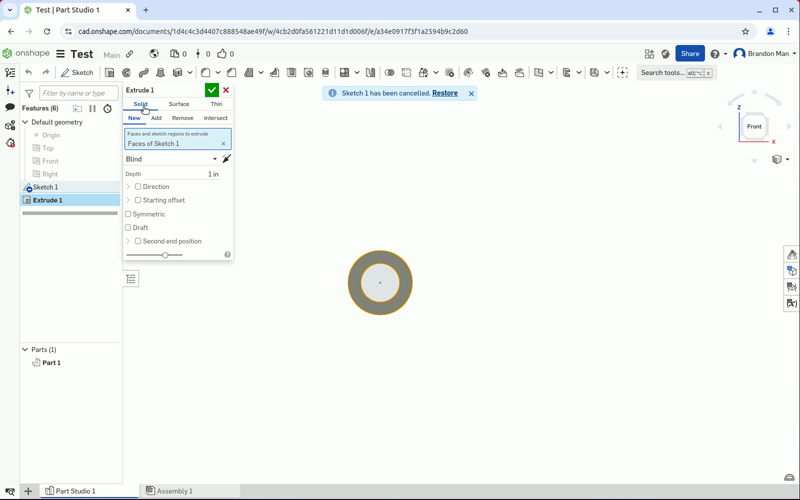
click(143, 106)
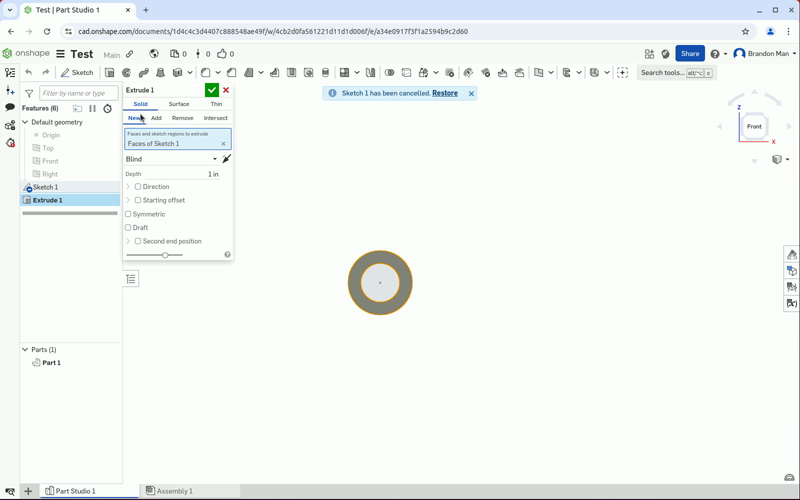
mouse_move(137, 120)
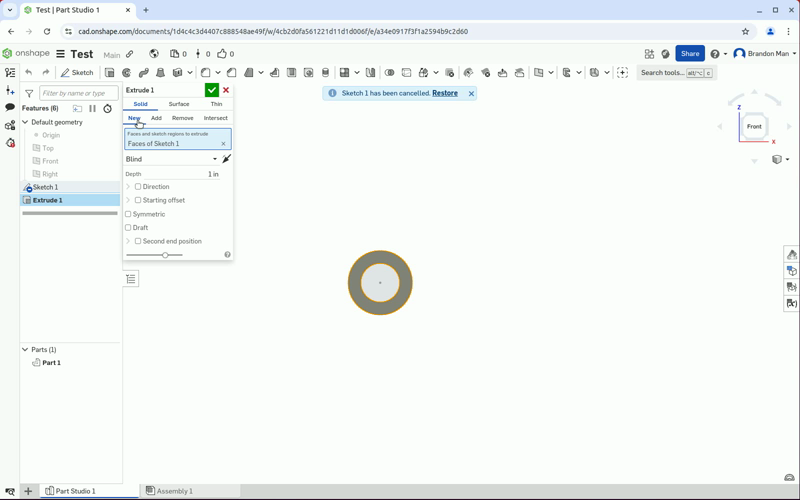
click(137, 120)
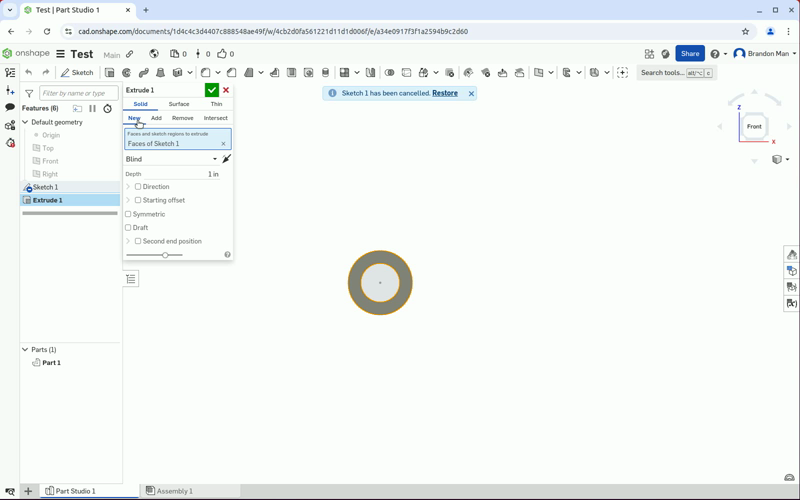
key(tab, 4)
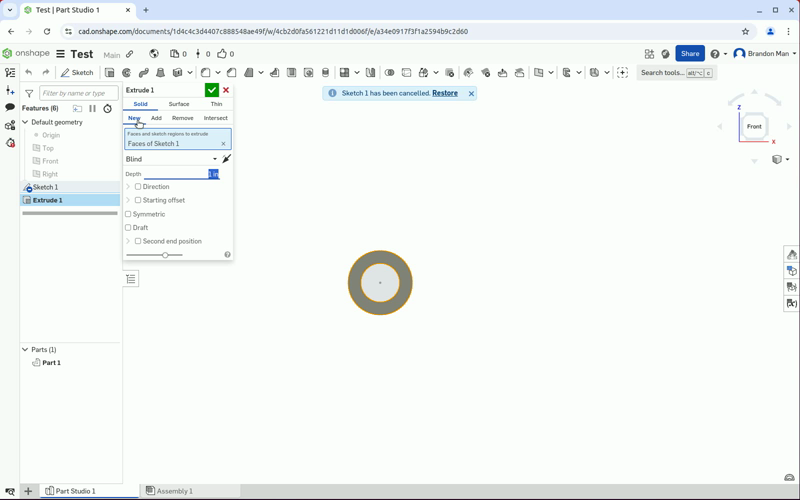
text(6.499)
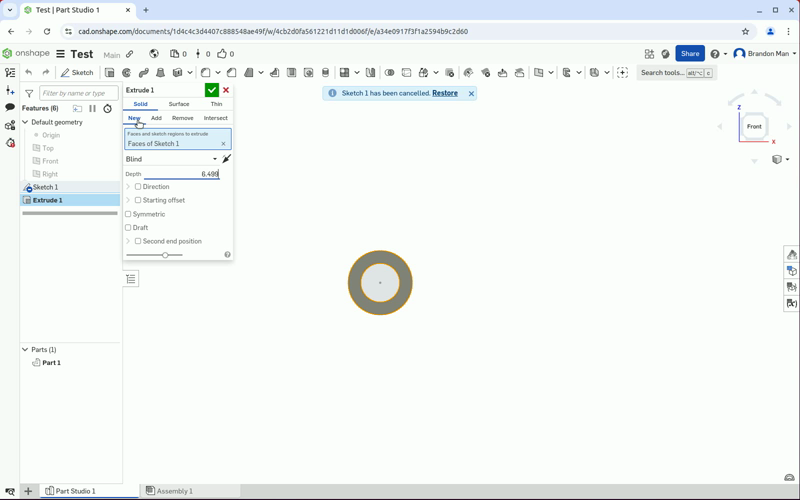
key(enter)
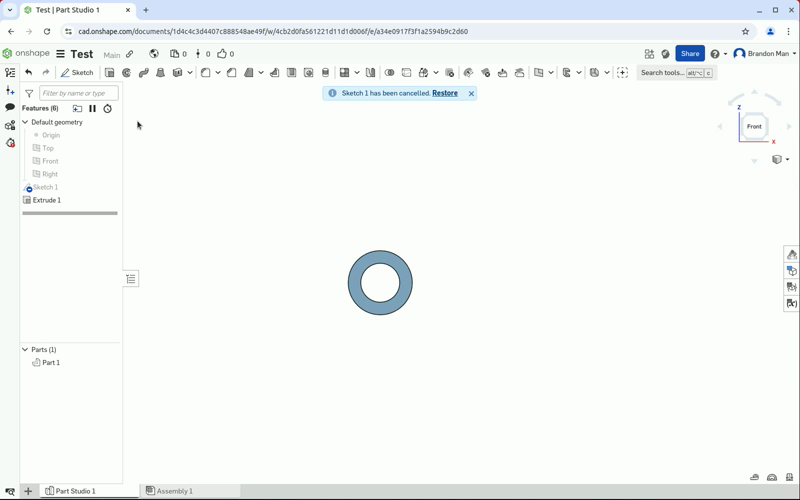
key(shift+h)
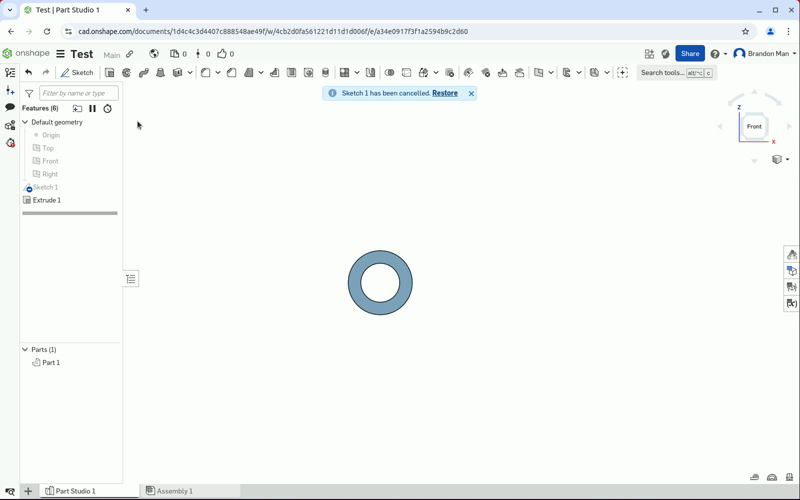
key(shift+h)
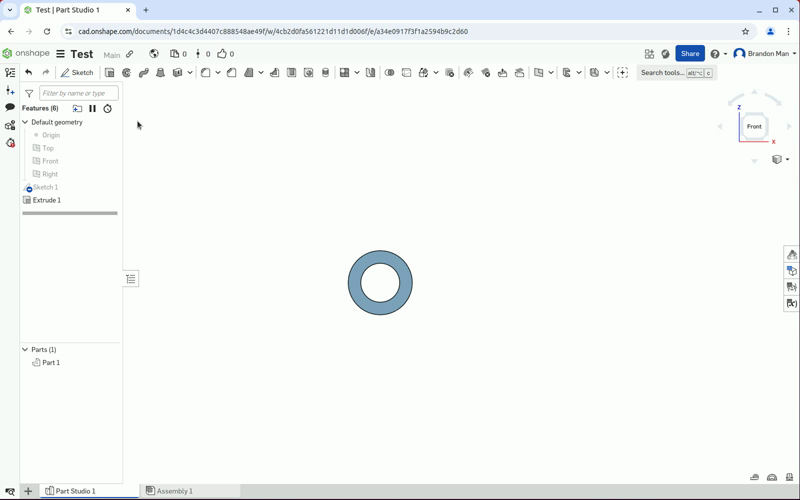
mouse_move(73, 189)
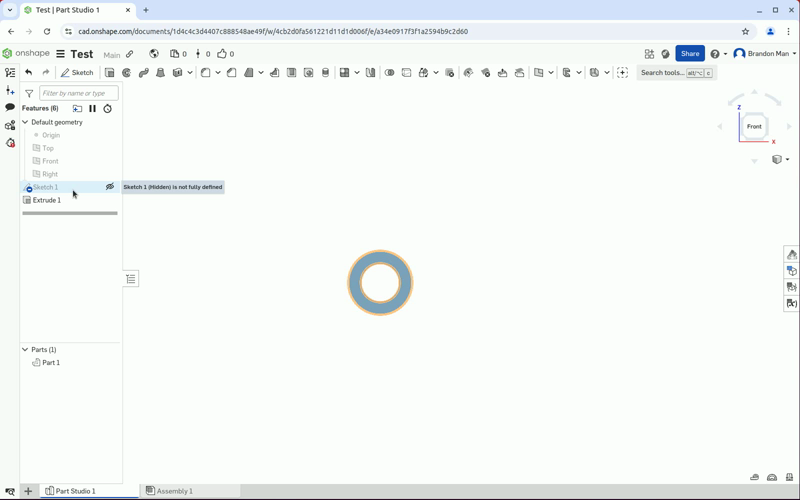
click(73, 189)
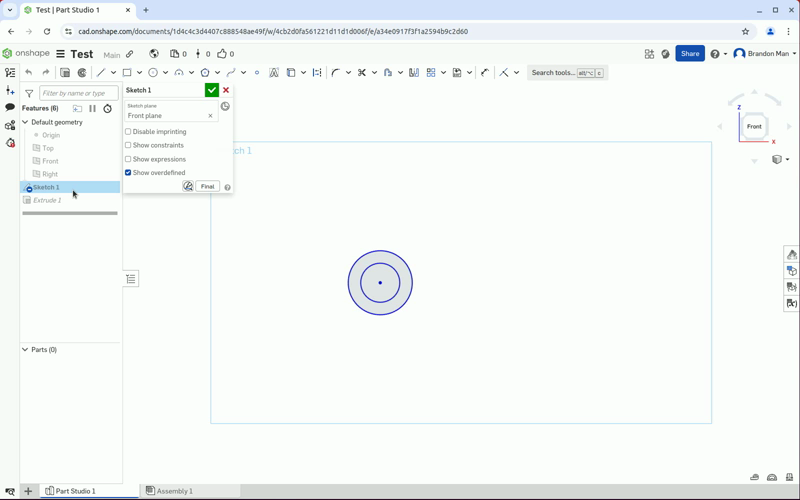
mouse_move(229, 92)
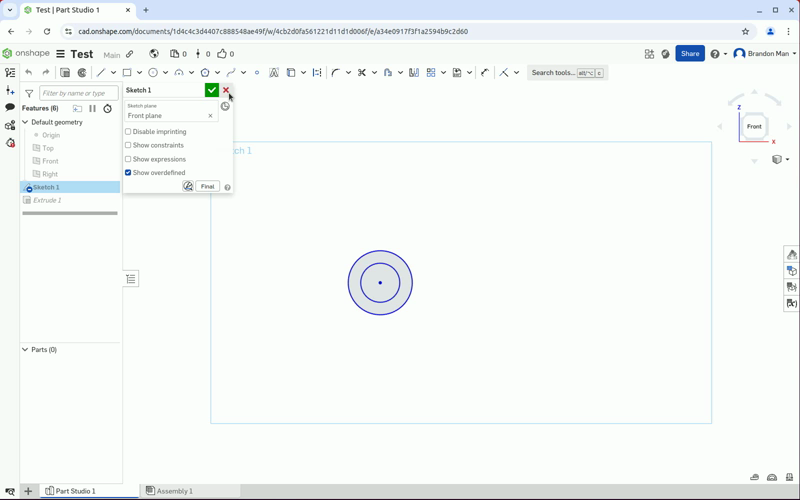
click(229, 92)
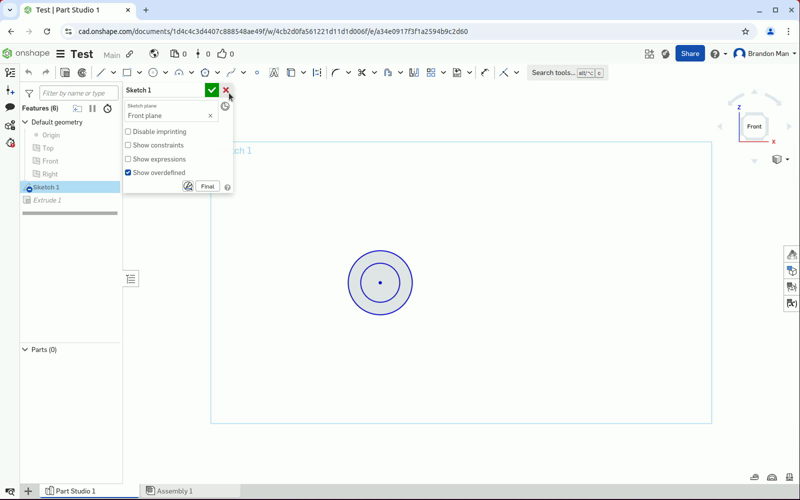
key(shift+s)
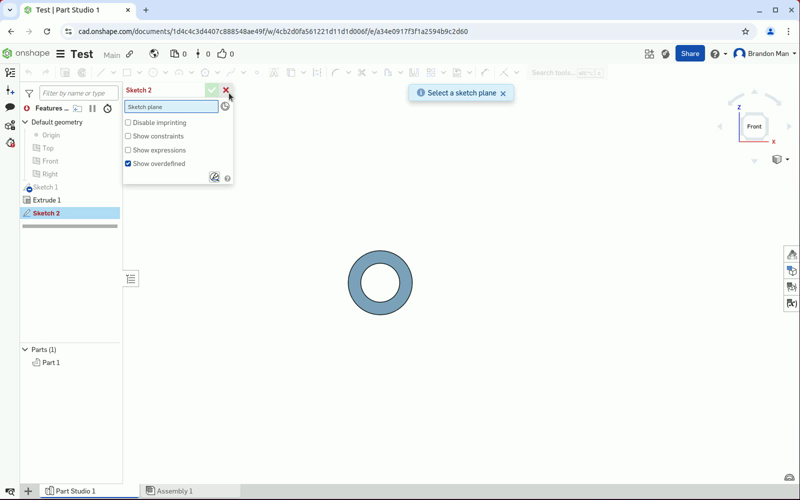
mouse_move(73, 163)
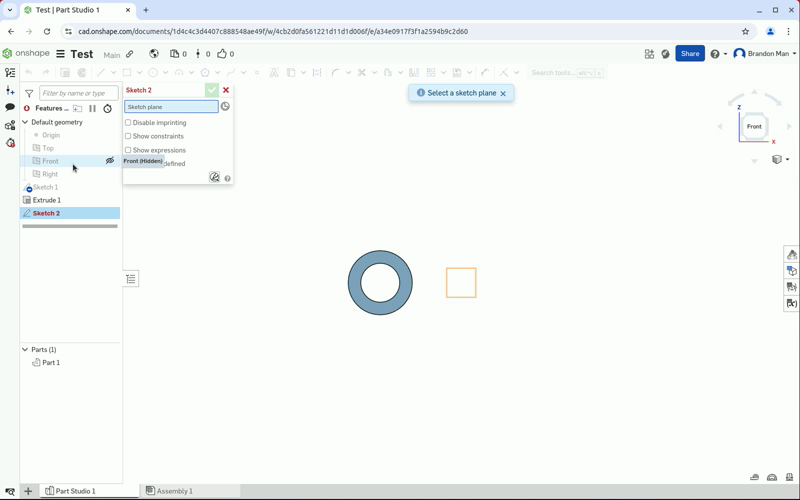
click(73, 163)
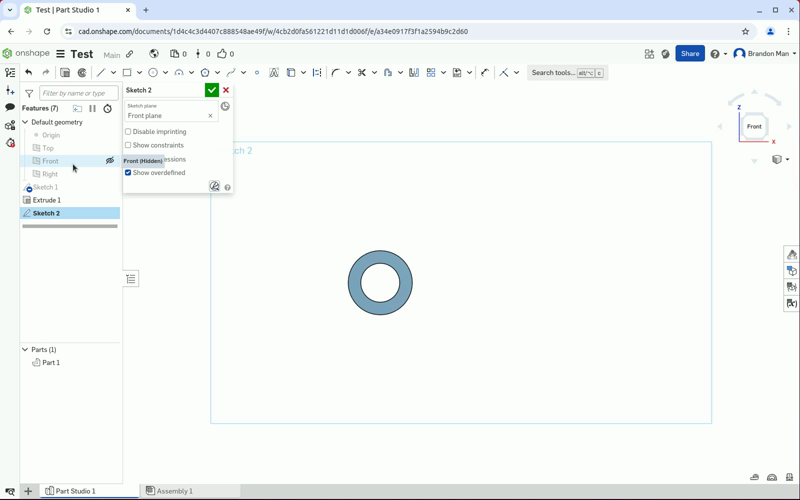
mouse_move(73, 352)
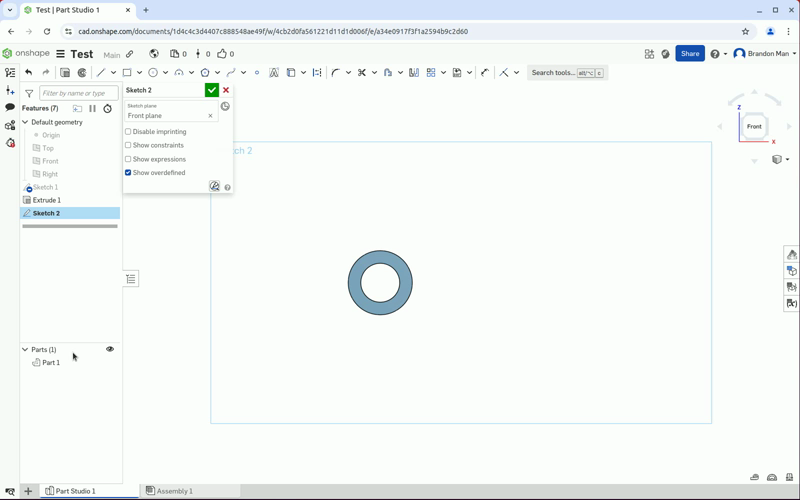
key(y)
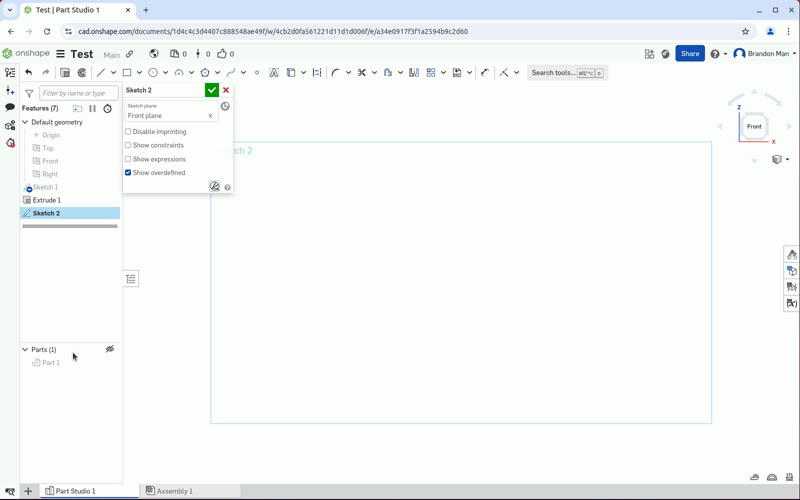
key(a)
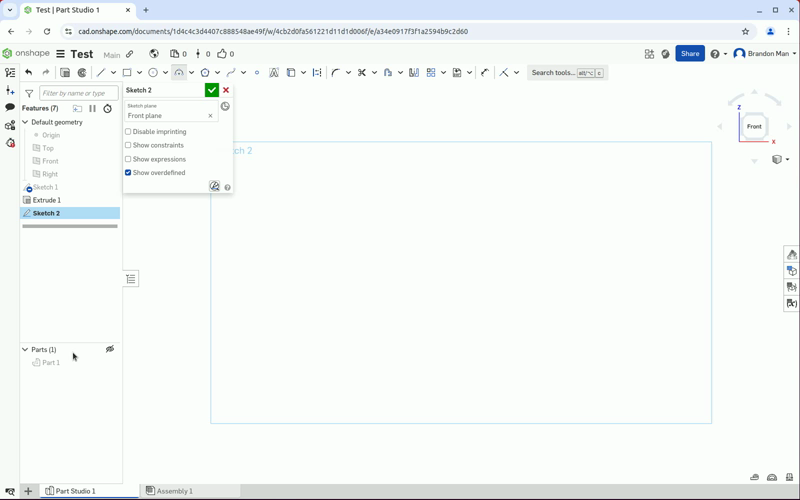
key_down(shift)
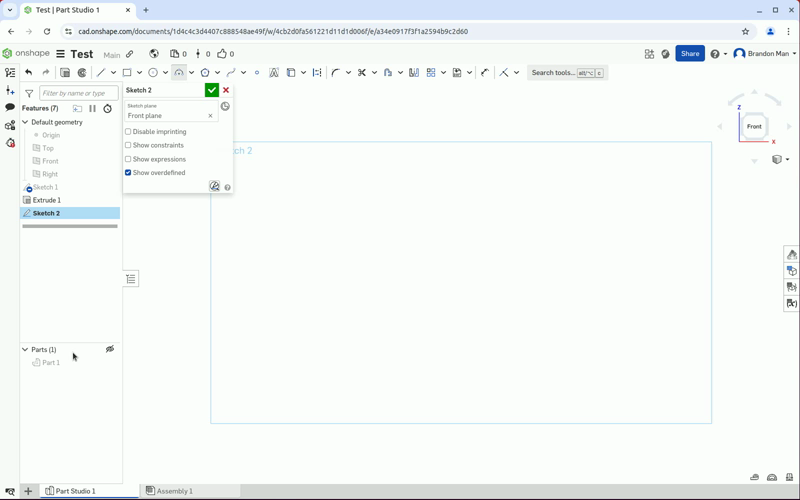
mouse_move(392, 311)
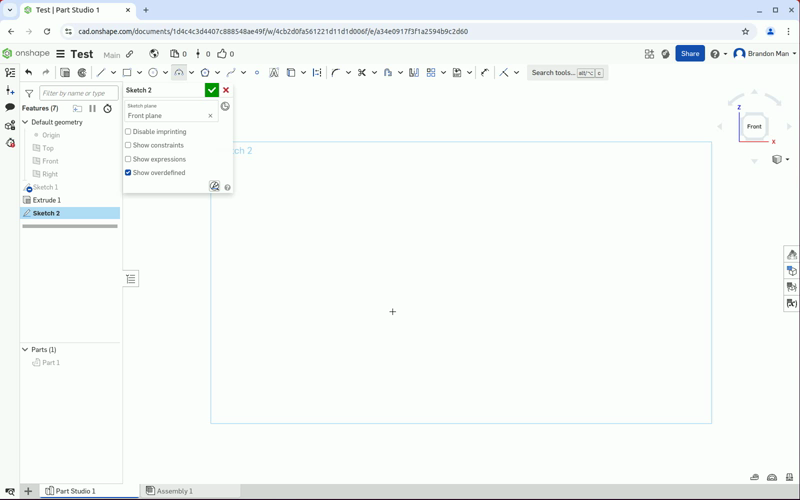
click(392, 311)
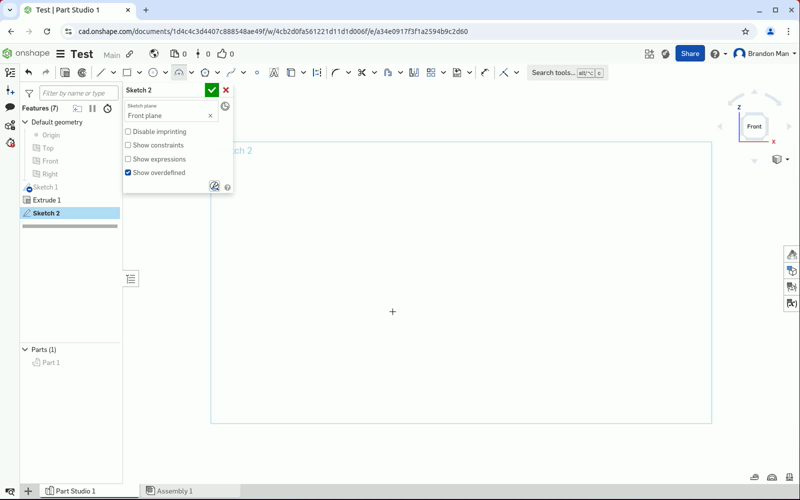
key_up(shift)
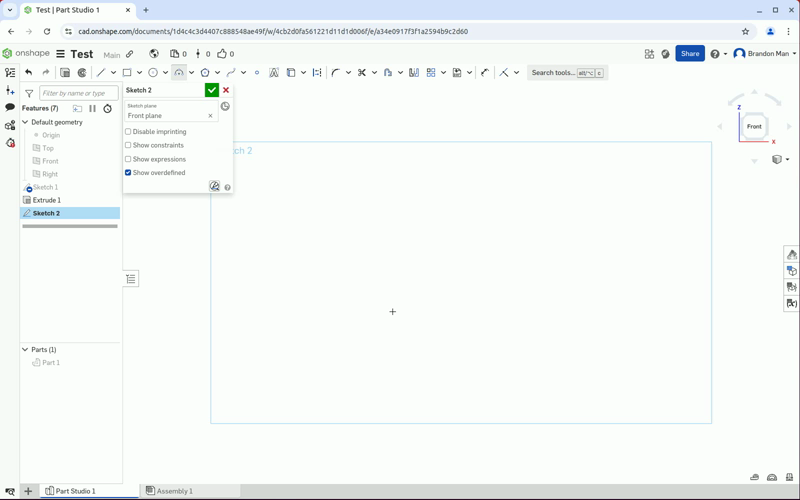
key_down(shift)
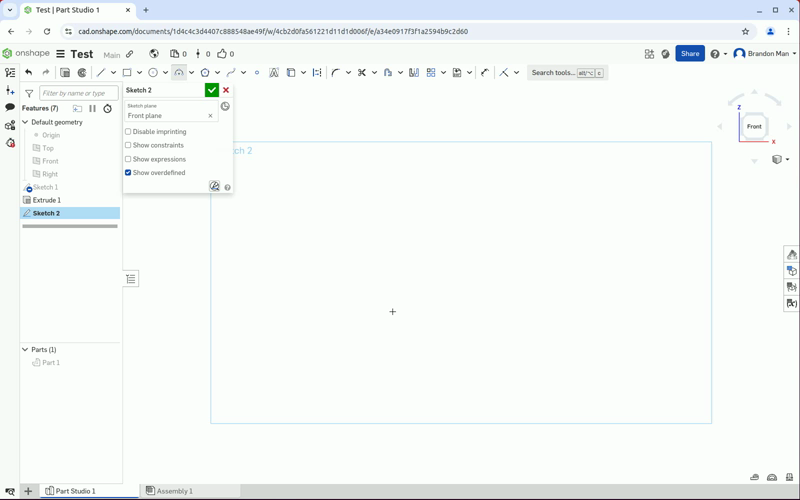
mouse_move(446, 311)
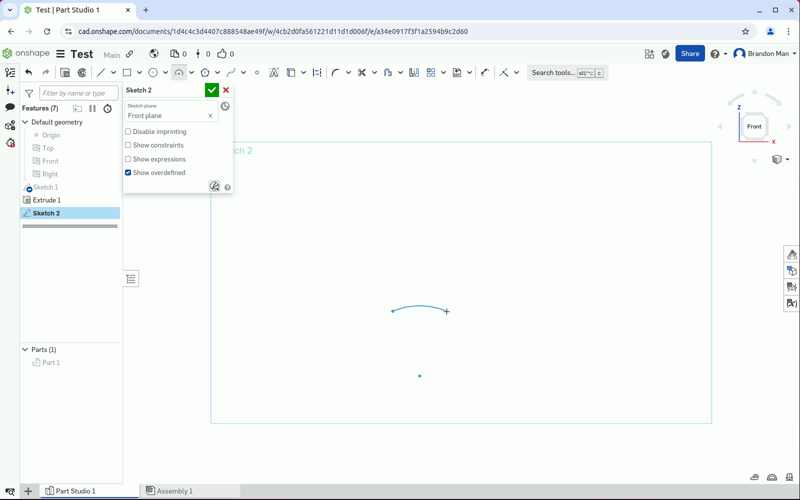
click(446, 311)
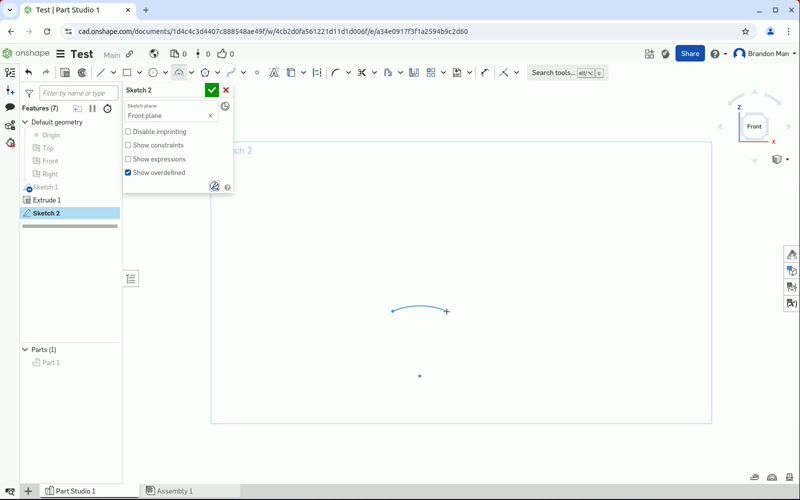
mouse_move(419, 305)
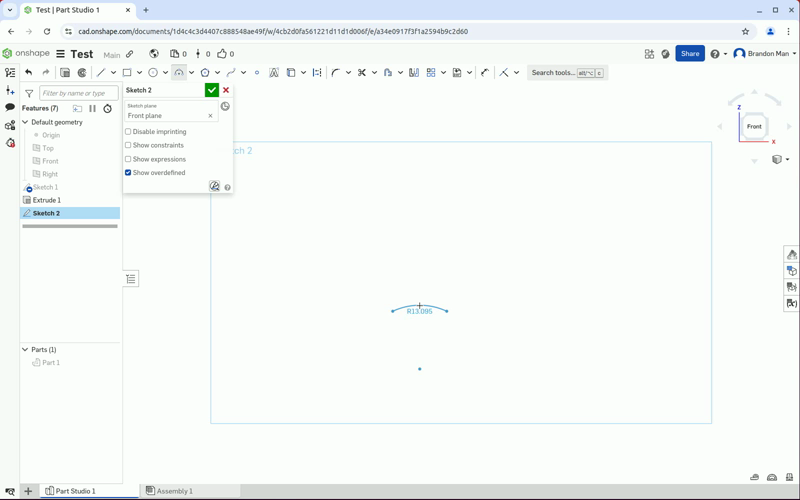
click(419, 305)
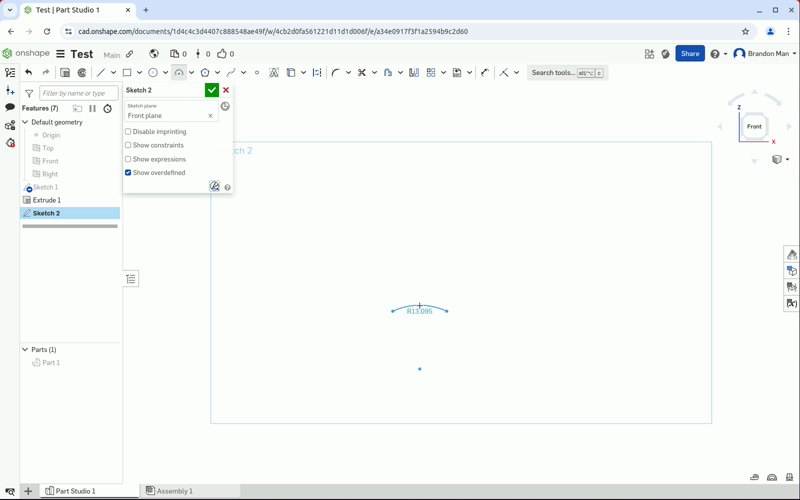
key_up(shift)
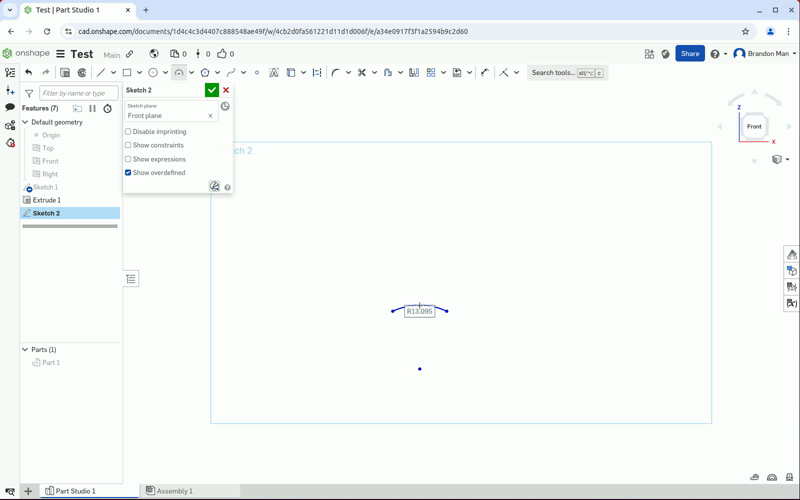
mouse_move(446, 311)
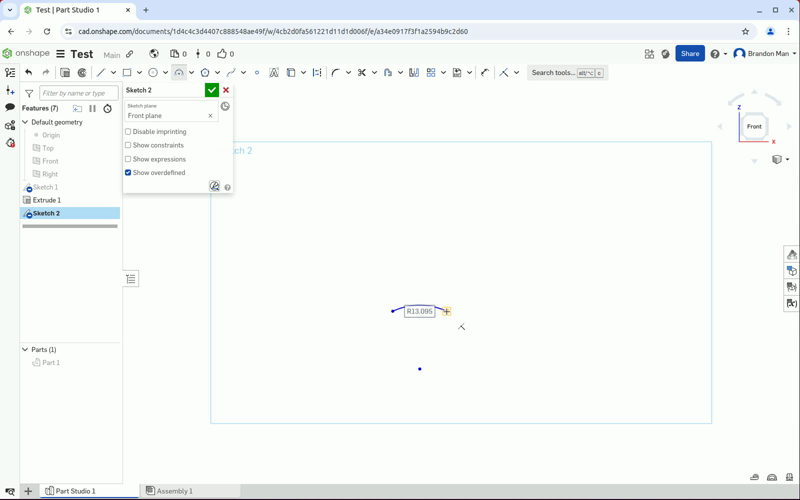
click(446, 311)
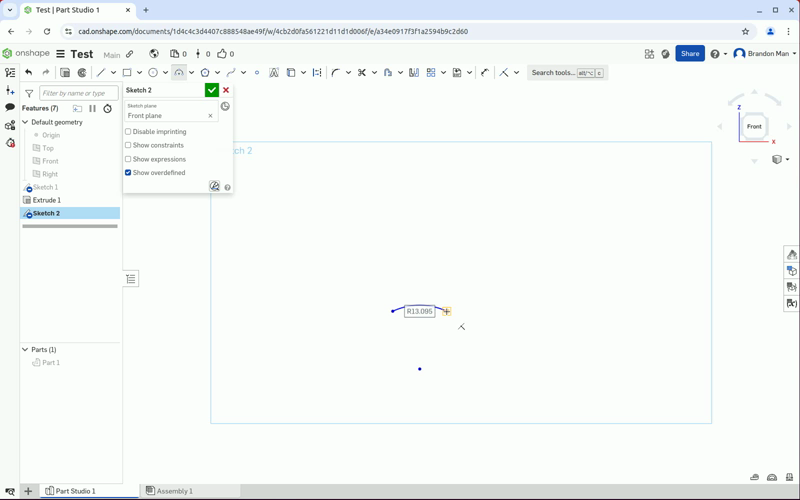
key_down(shift)
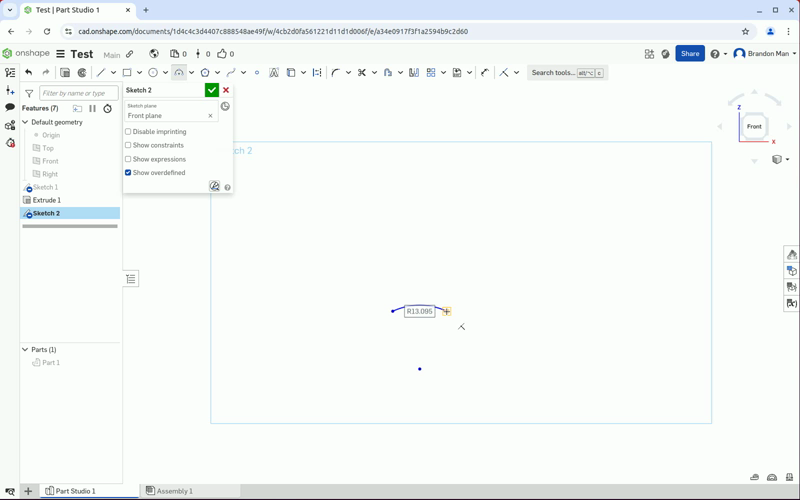
mouse_move(446, 254)
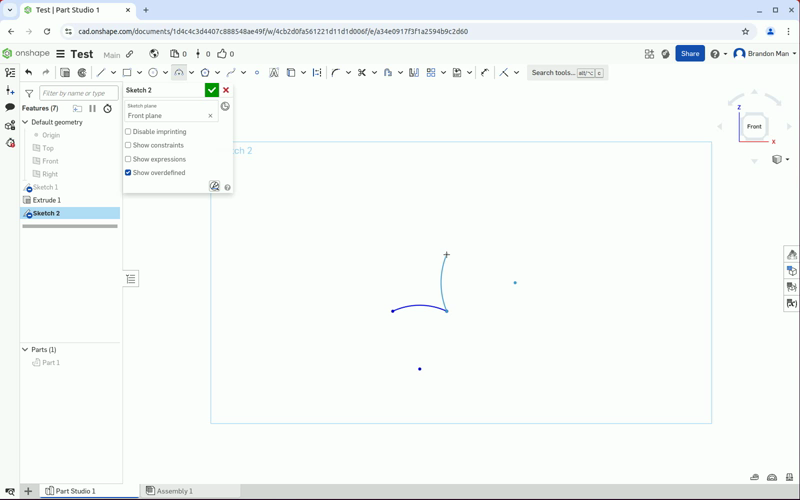
click(446, 254)
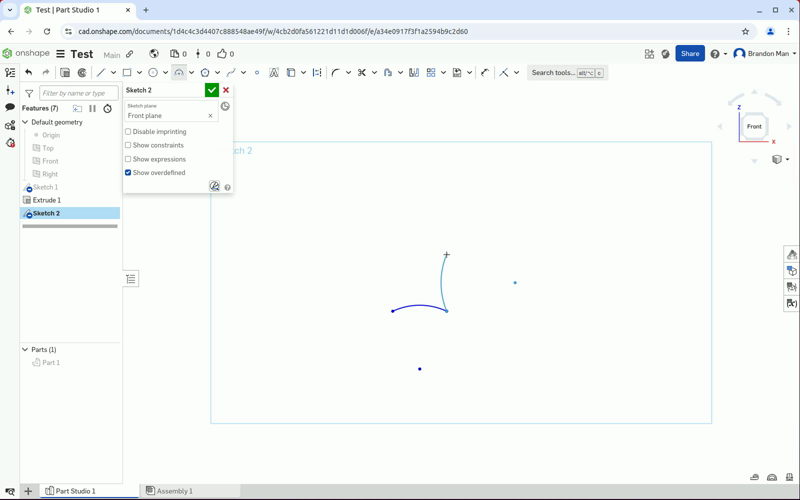
mouse_move(428, 282)
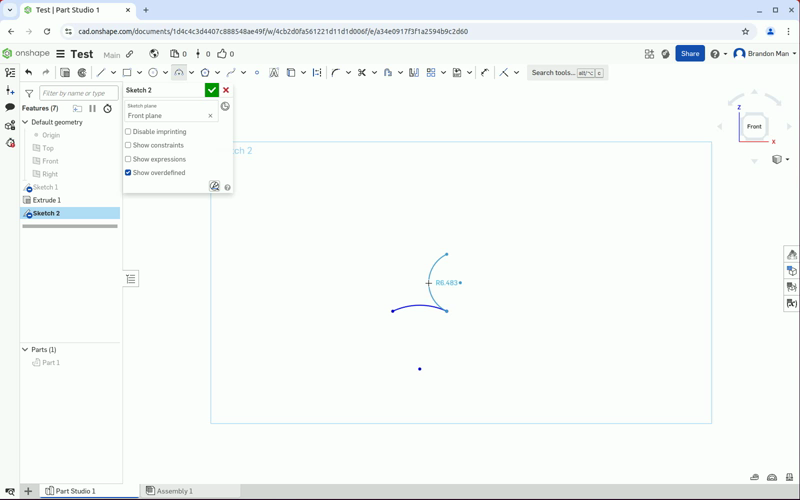
click(428, 282)
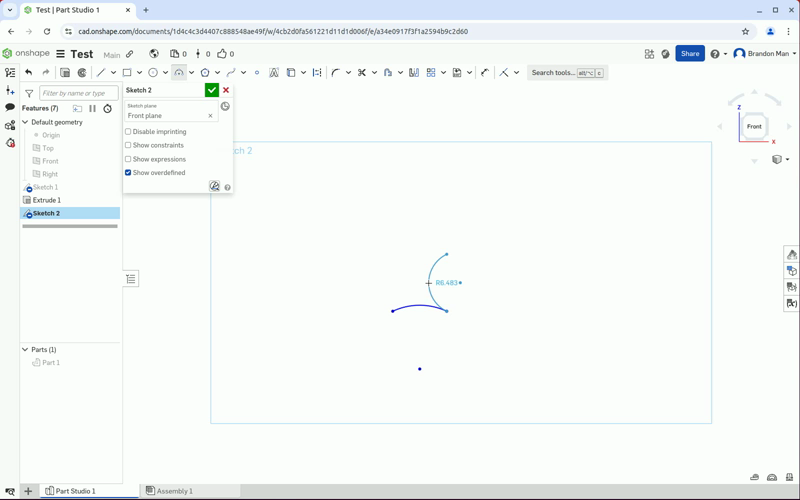
key_up(shift)
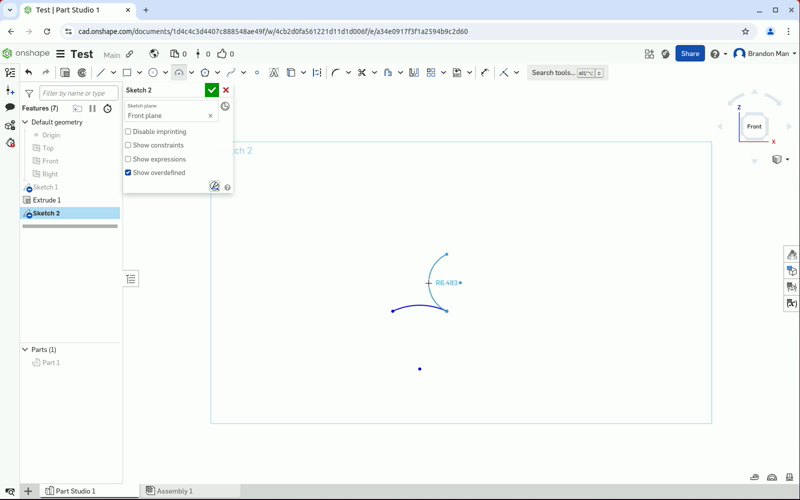
mouse_move(446, 254)
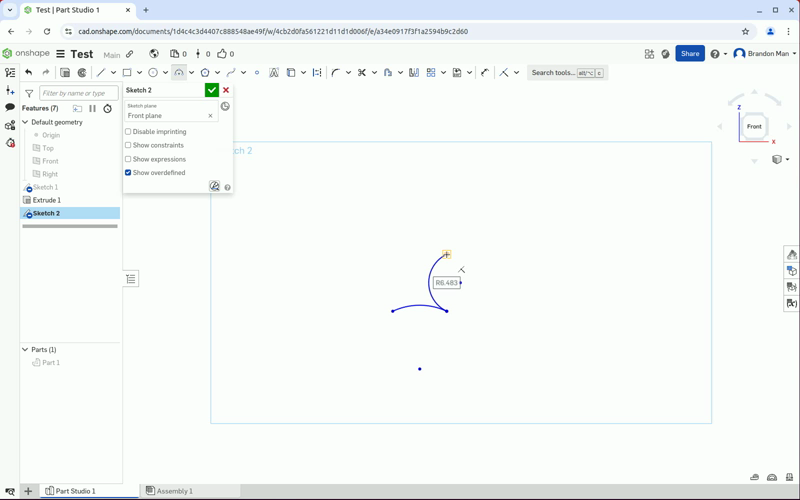
click(446, 254)
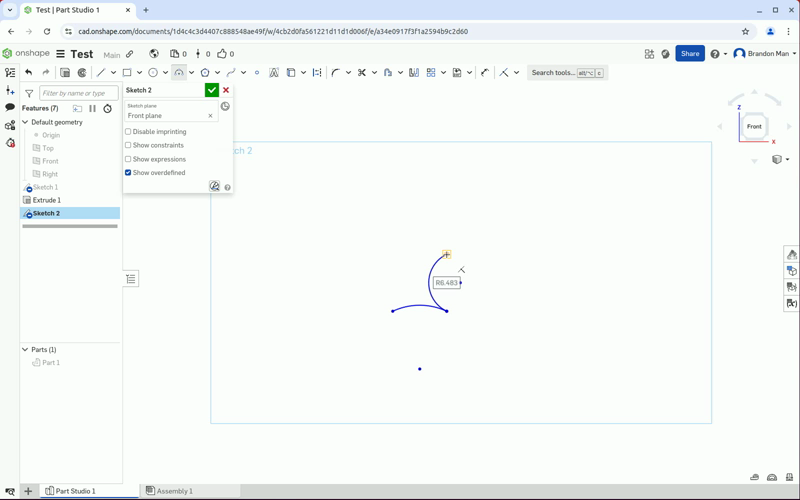
key_down(shift)
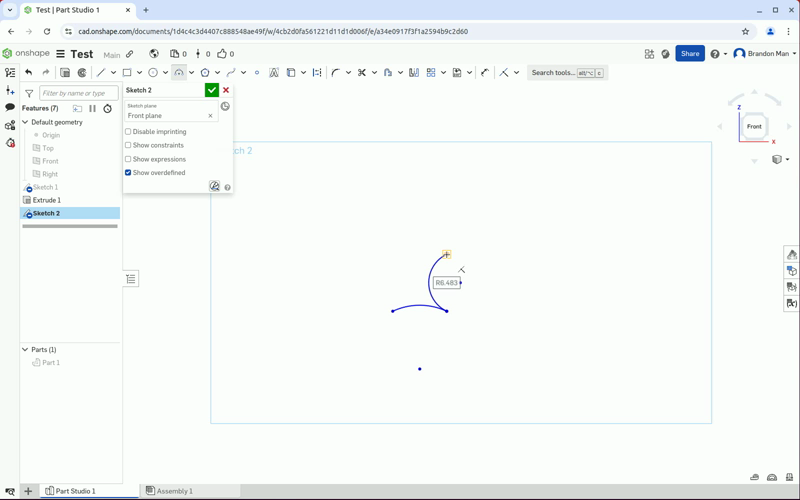
mouse_move(392, 254)
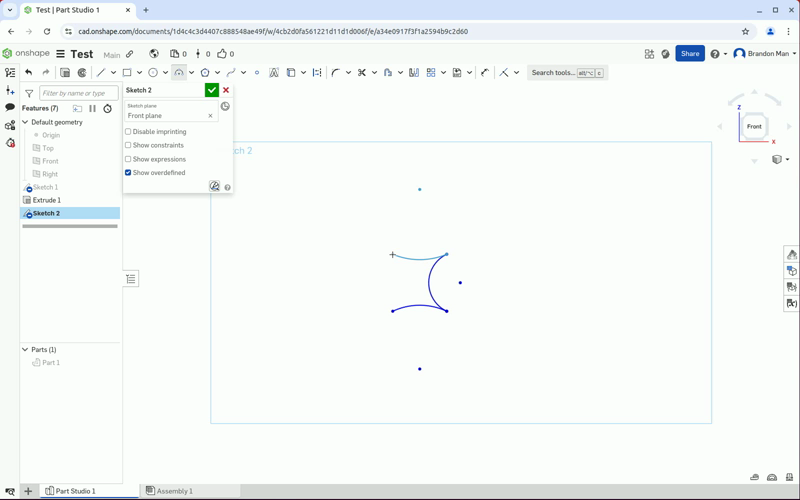
click(392, 254)
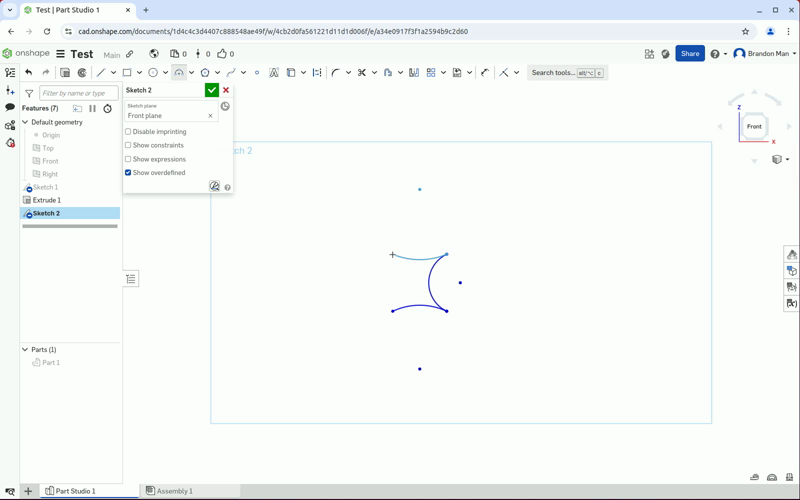
mouse_move(419, 260)
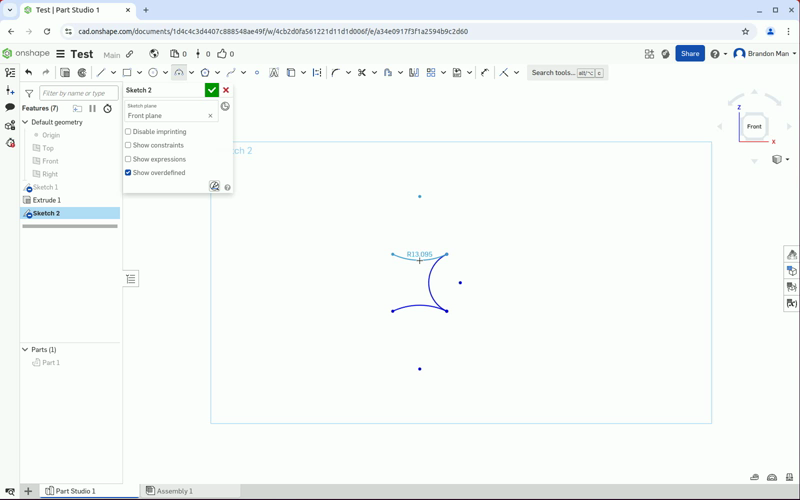
click(419, 260)
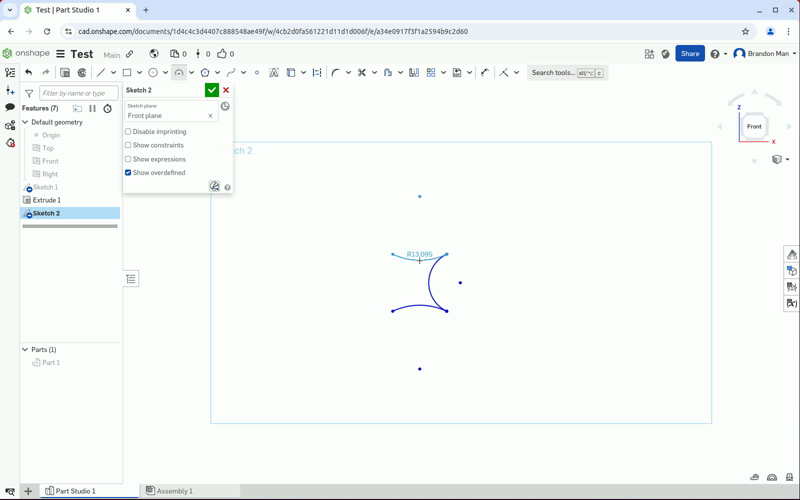
key_up(shift)
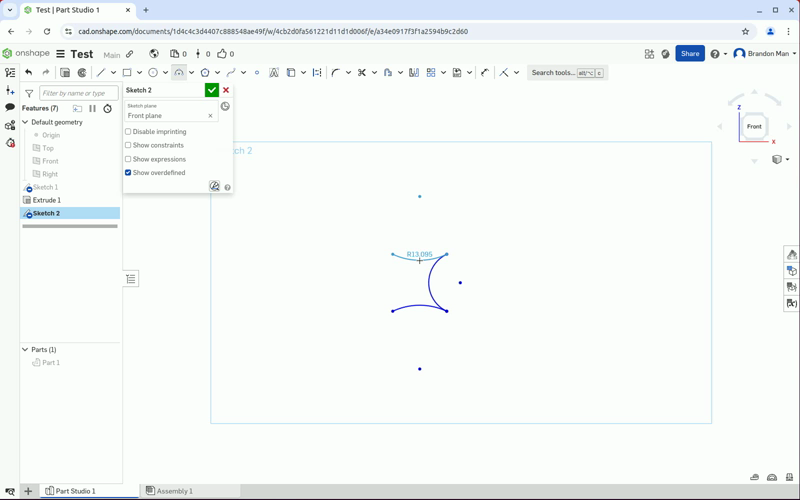
mouse_move(392, 254)
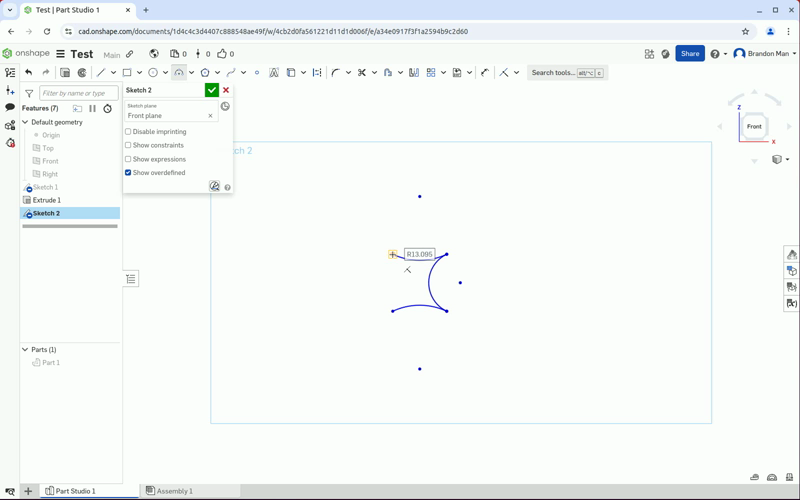
click(392, 254)
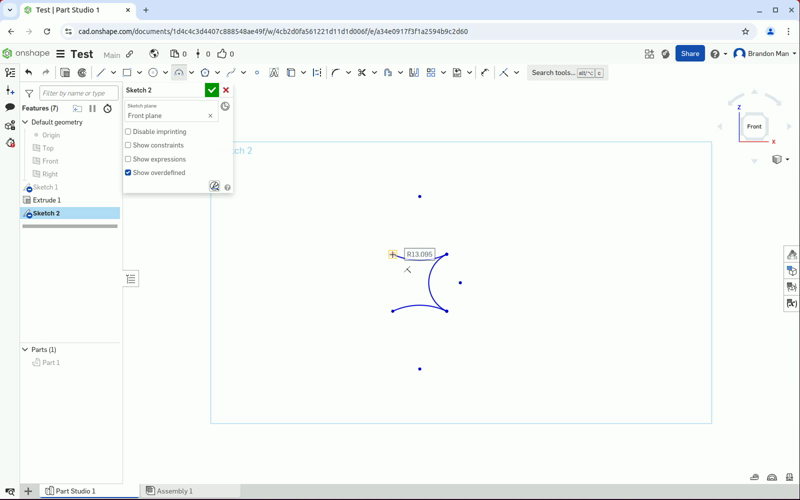
mouse_move(392, 311)
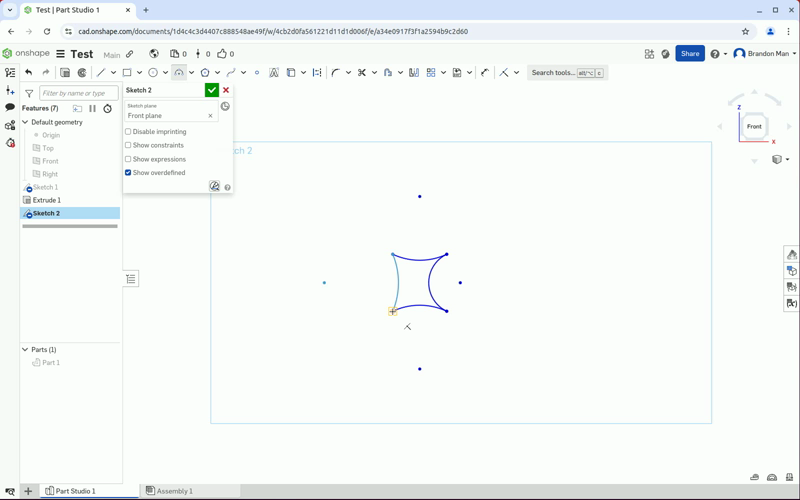
click(392, 311)
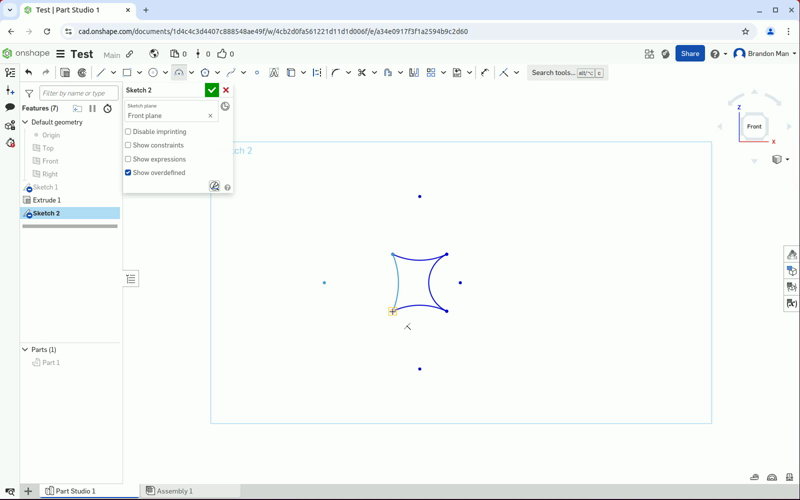
key_down(shift)
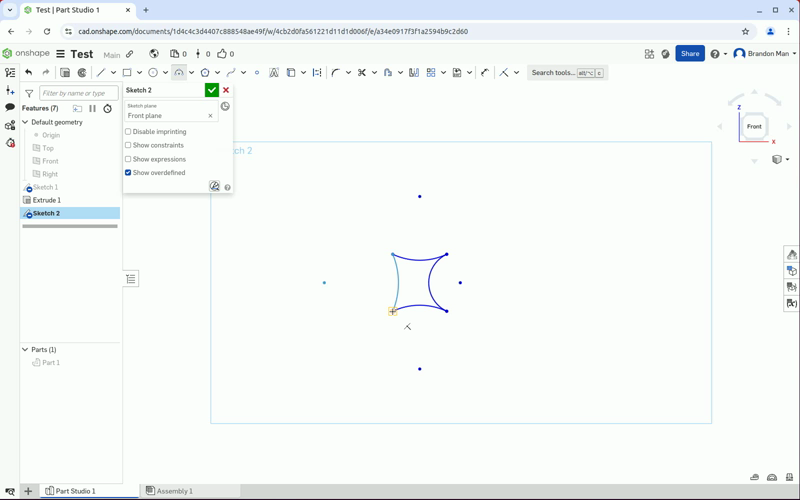
mouse_move(410, 282)
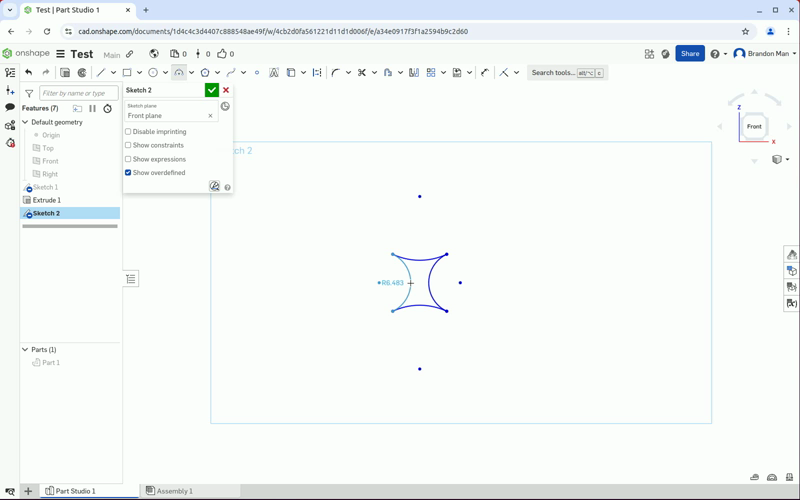
click(410, 282)
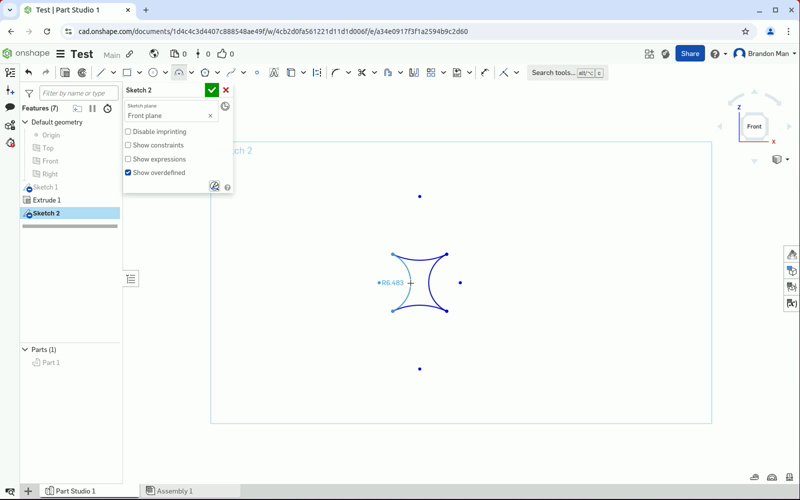
key_up(shift)
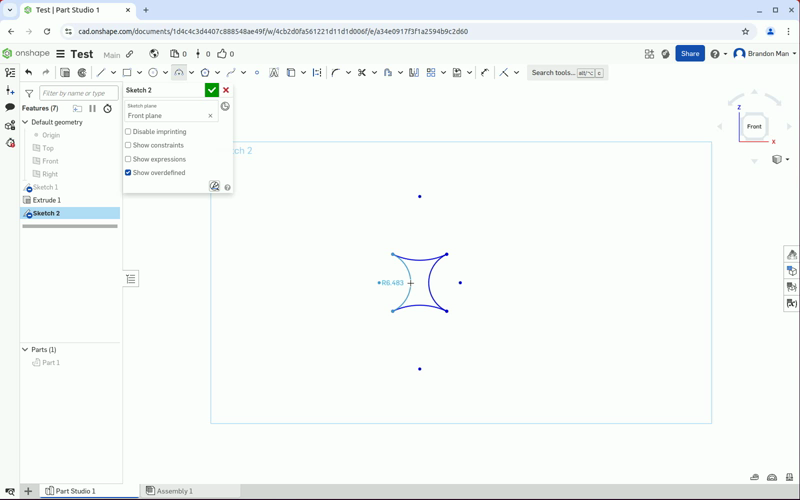
key(esc)
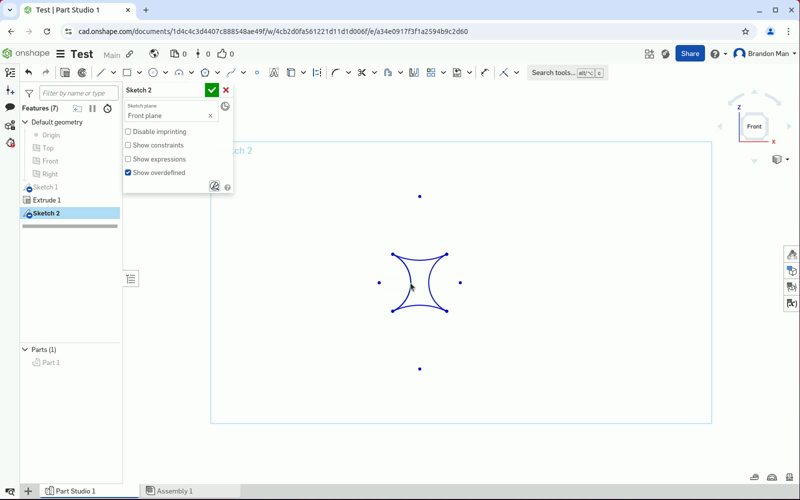
mouse_move(417, 299)
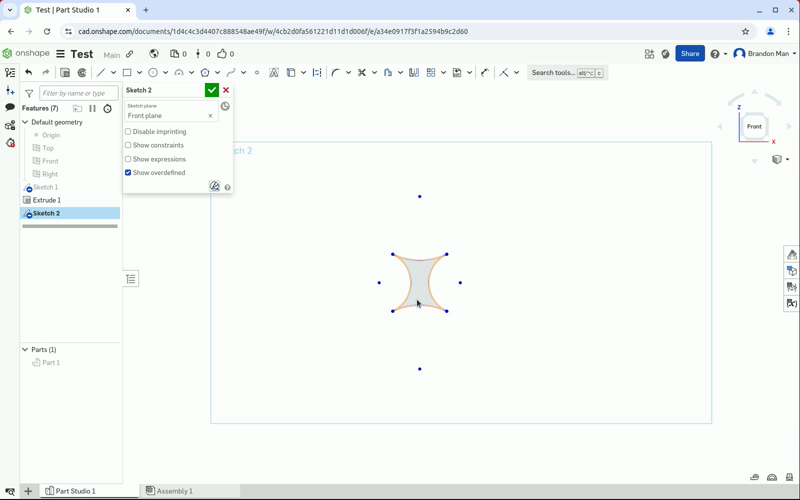
scroll(6)
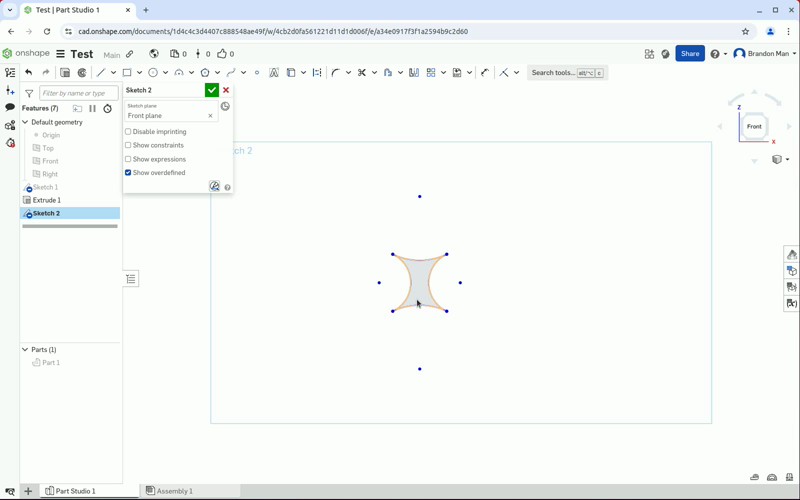
scroll(6)
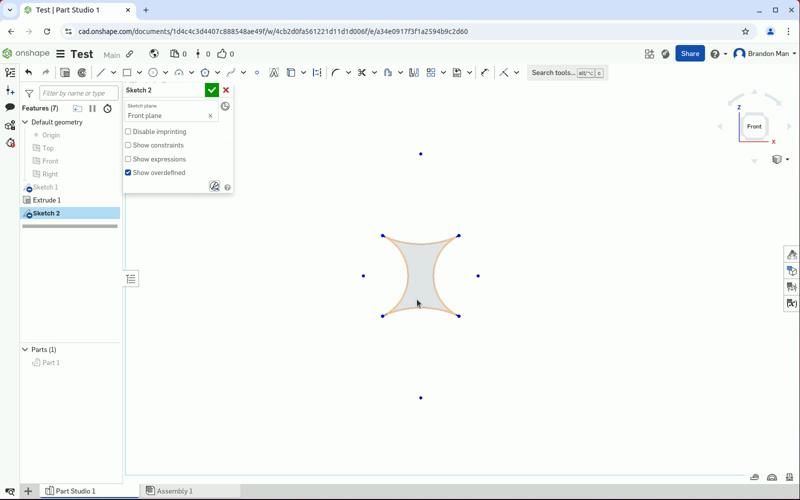
scroll(6)
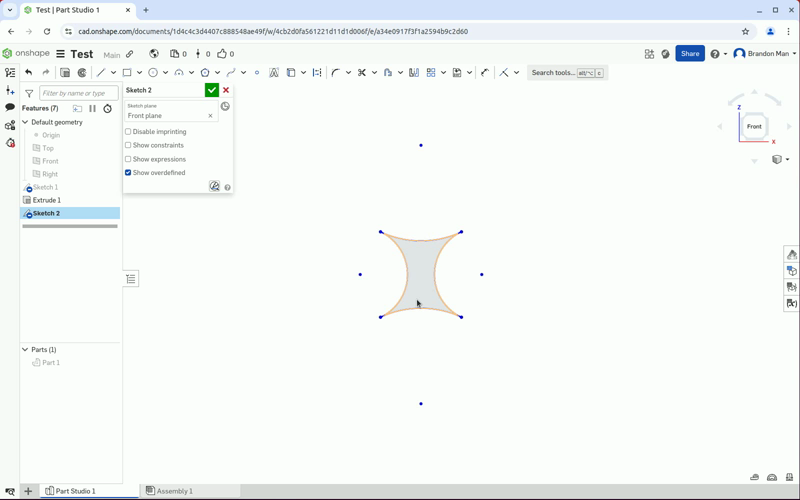
scroll(6)
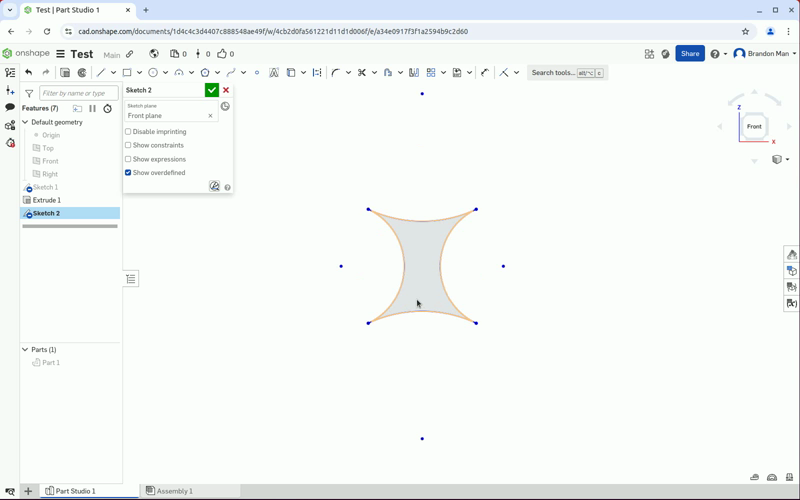
scroll(6)
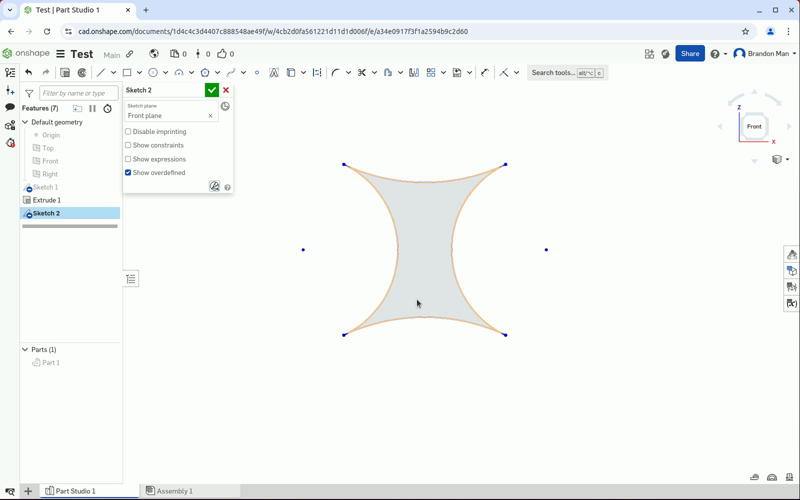
scroll(6)
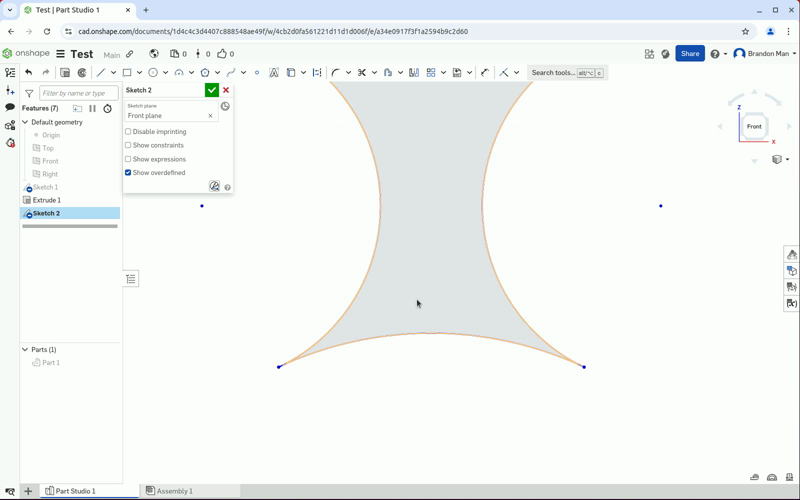
scroll(6)
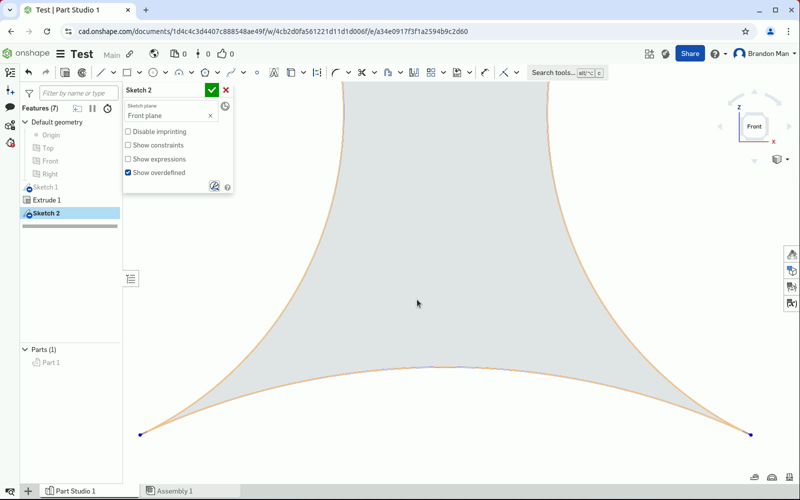
click(417, 299)
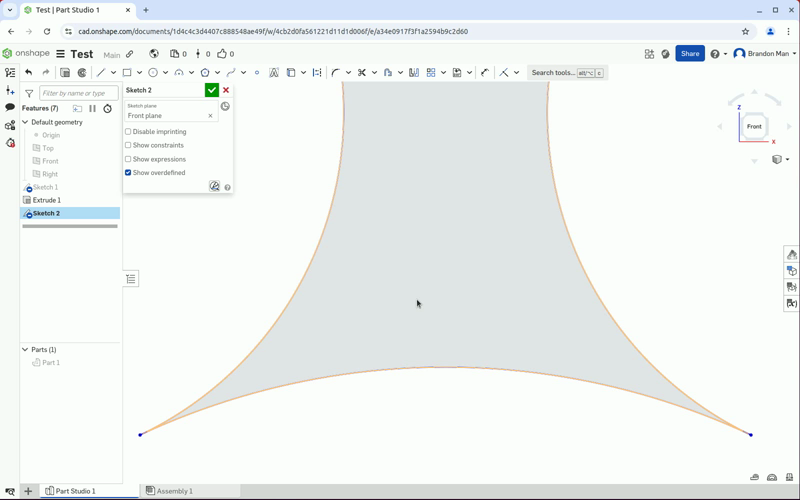
scroll(-6)
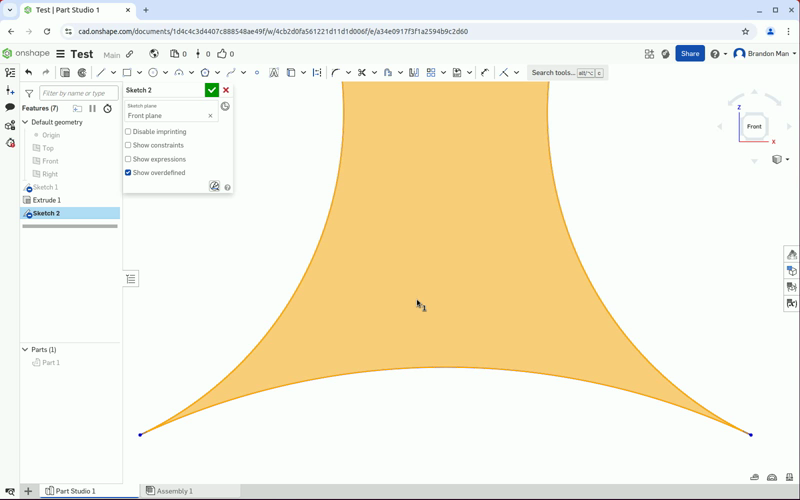
scroll(-6)
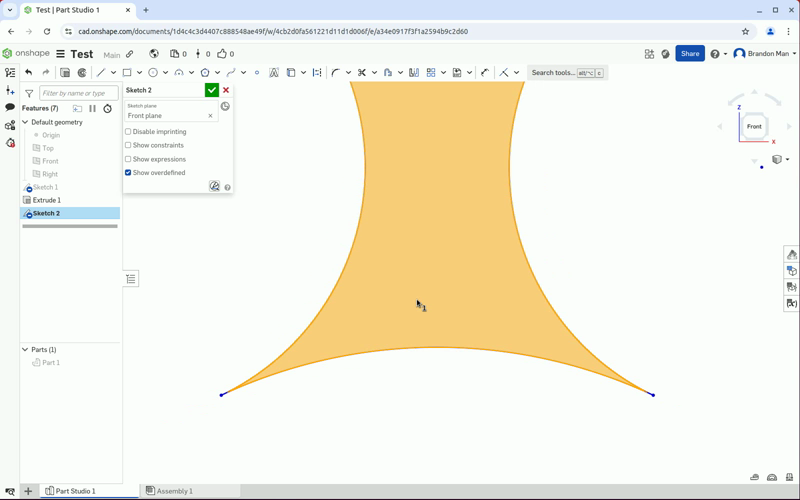
scroll(-6)
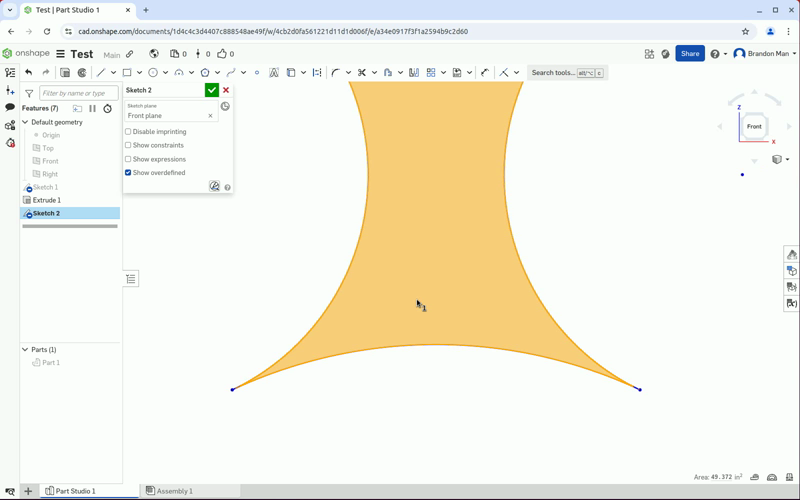
scroll(-6)
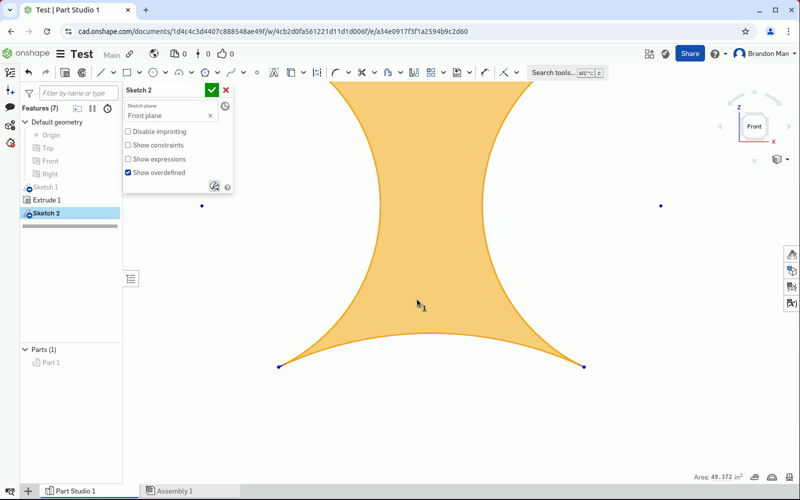
scroll(-6)
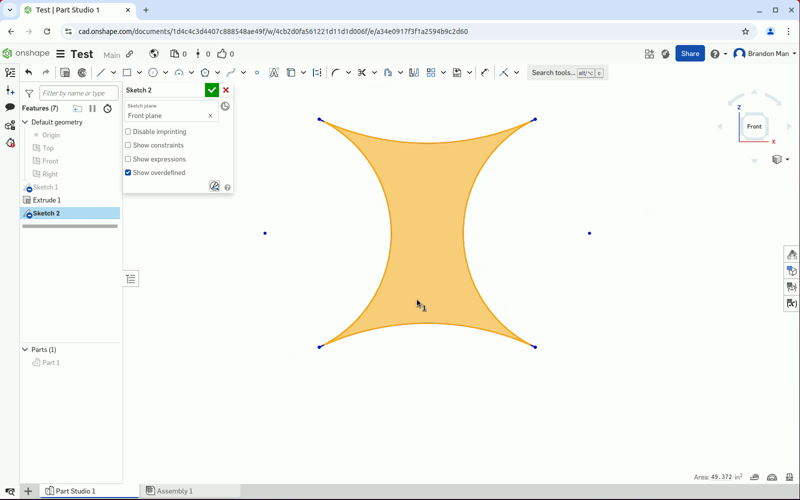
scroll(-6)
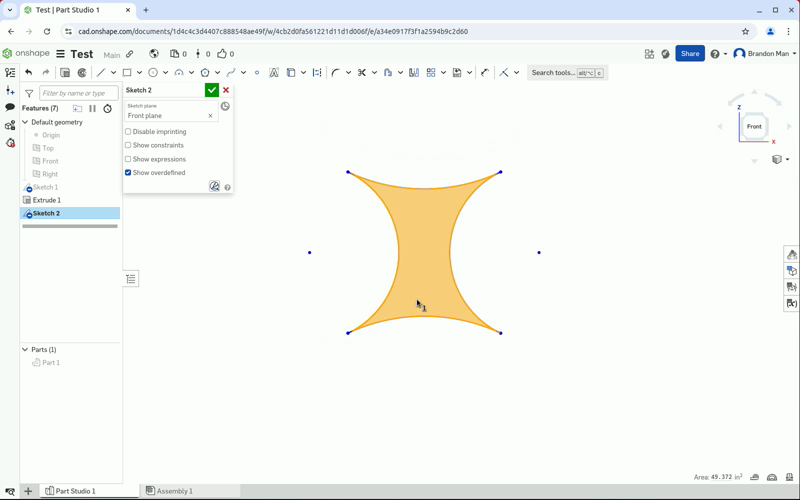
scroll(-6)
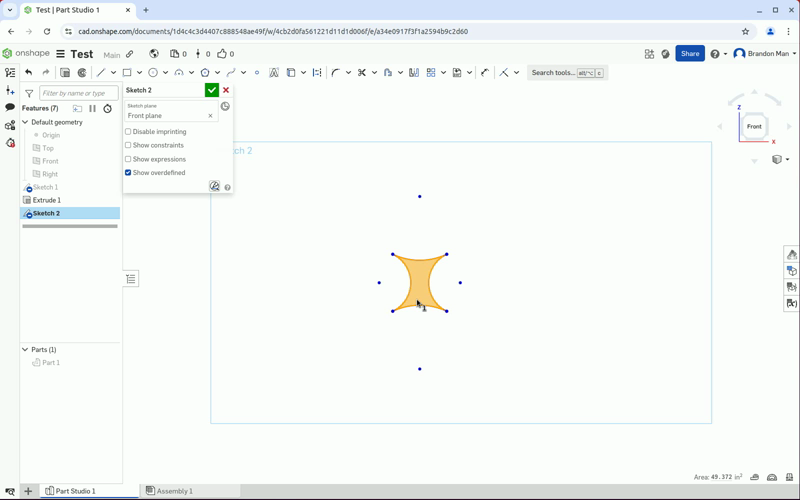
mouse_move(73, 352)
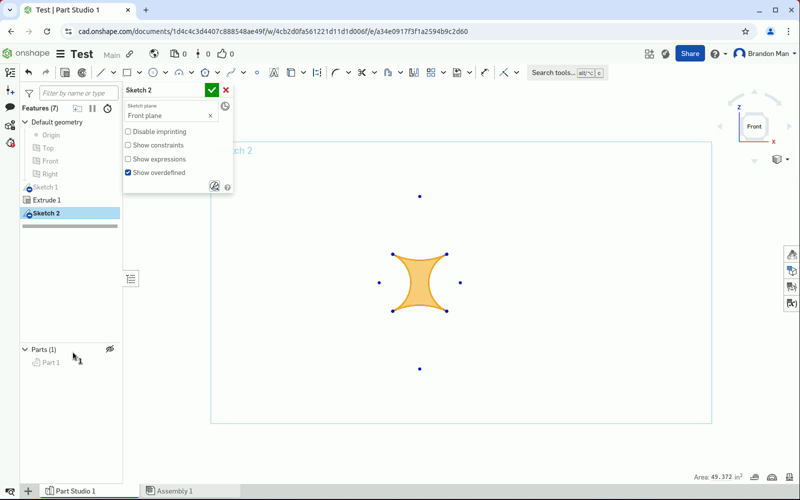
key(shift+y)
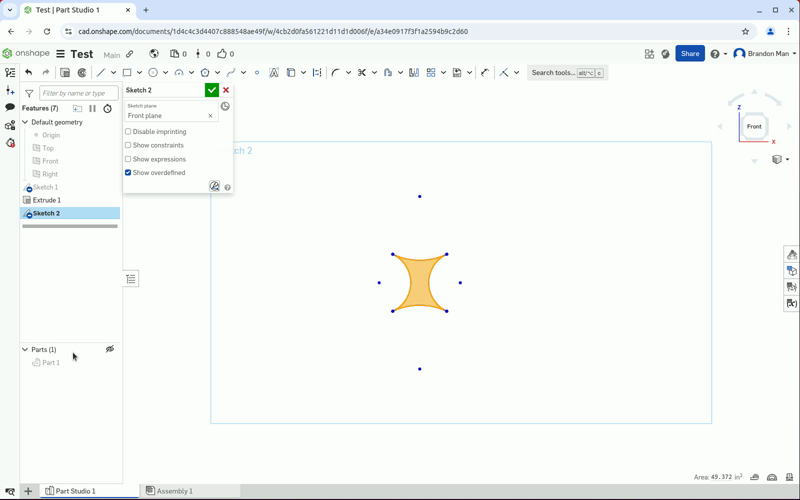
key(shift+e)
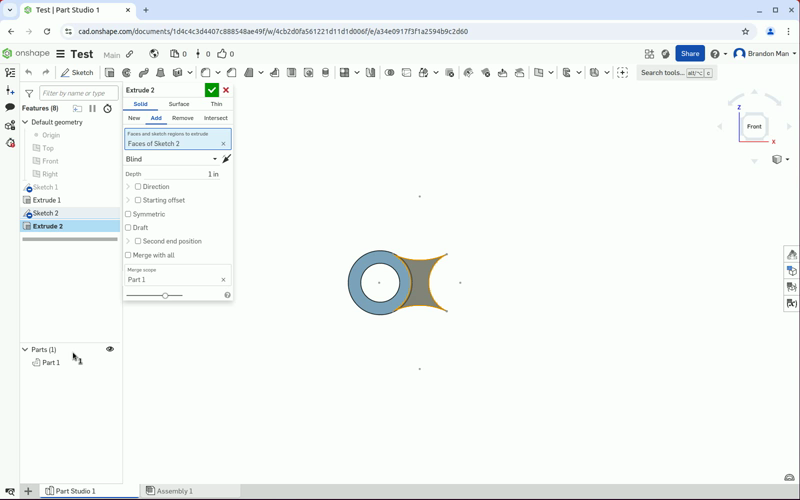
mouse_move(143, 106)
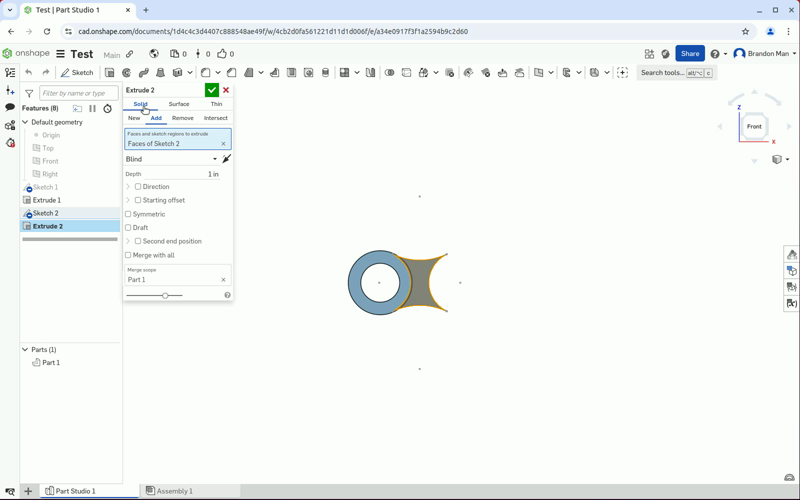
click(143, 106)
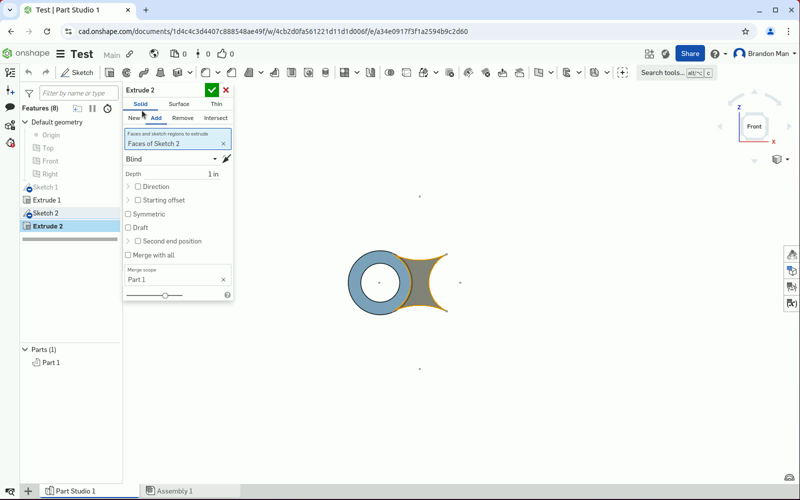
mouse_move(137, 120)
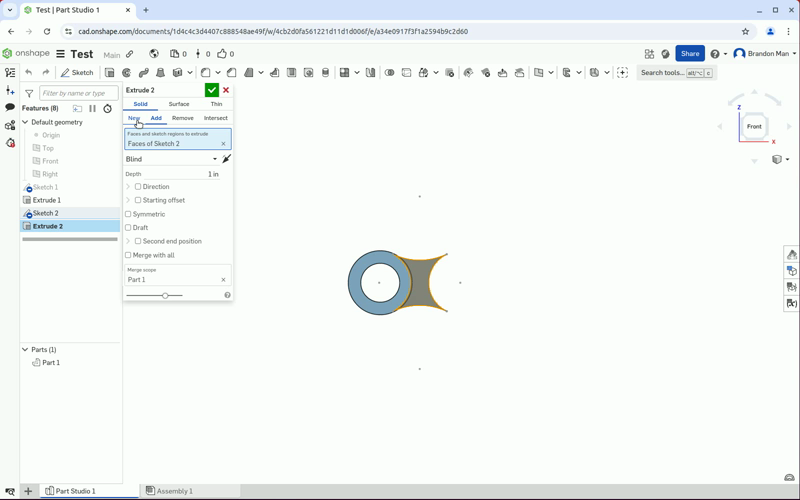
click(137, 120)
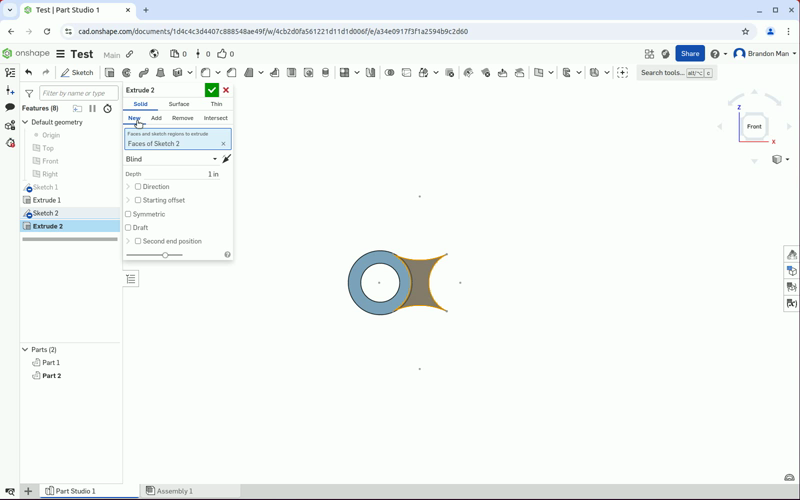
key(tab, 4)
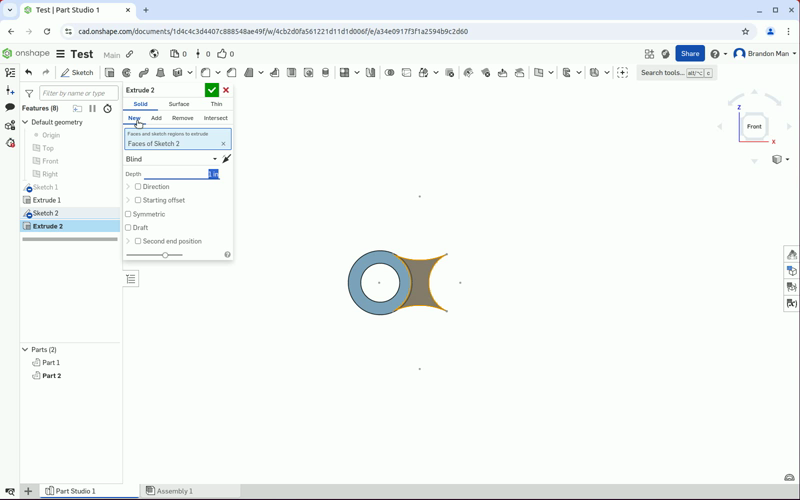
text(6.499)
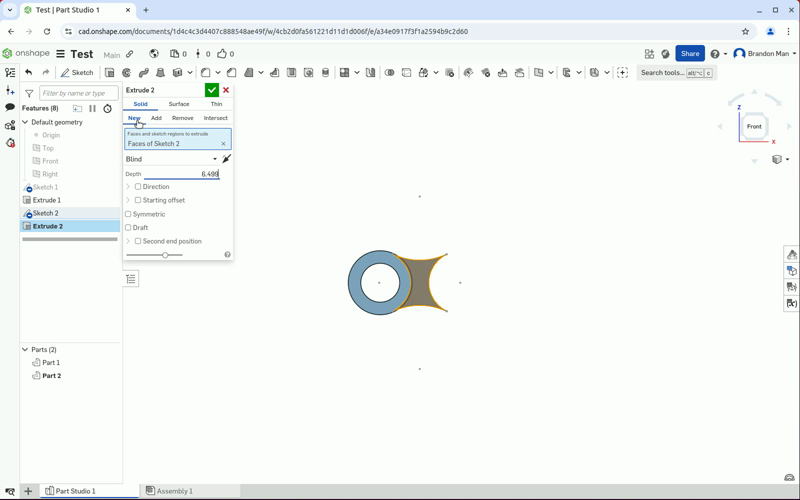
key(enter)
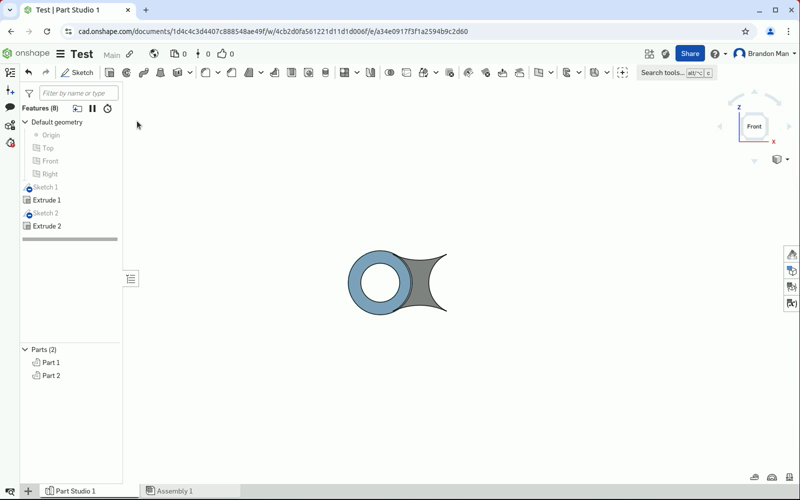
key(shift+h)
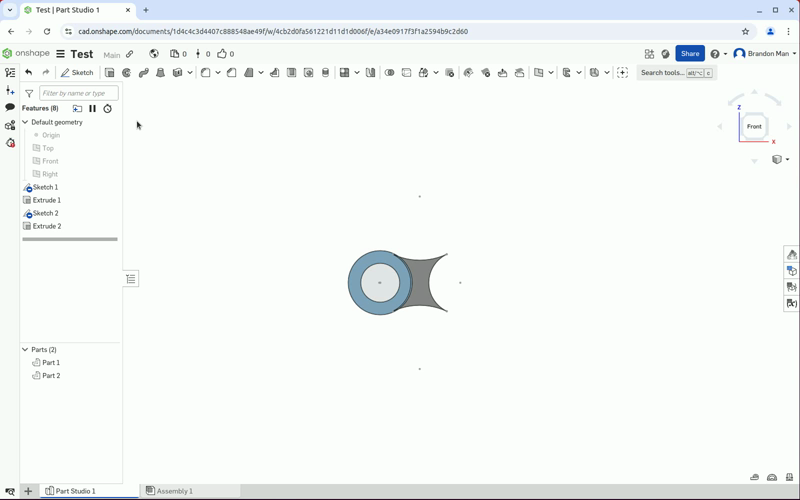
key(shift+h)
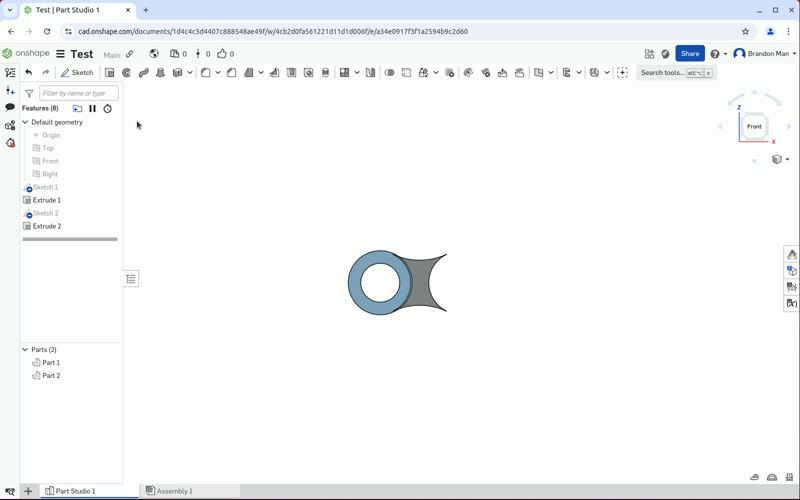
mouse_move(73, 189)
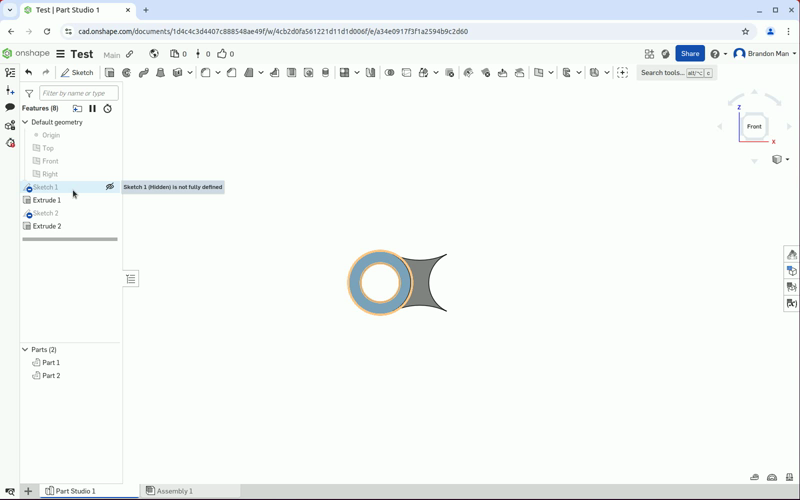
click(73, 189)
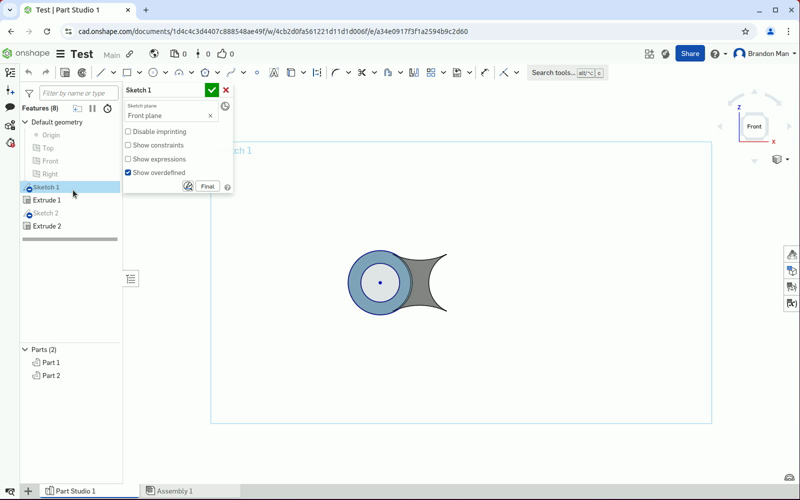
mouse_move(229, 92)
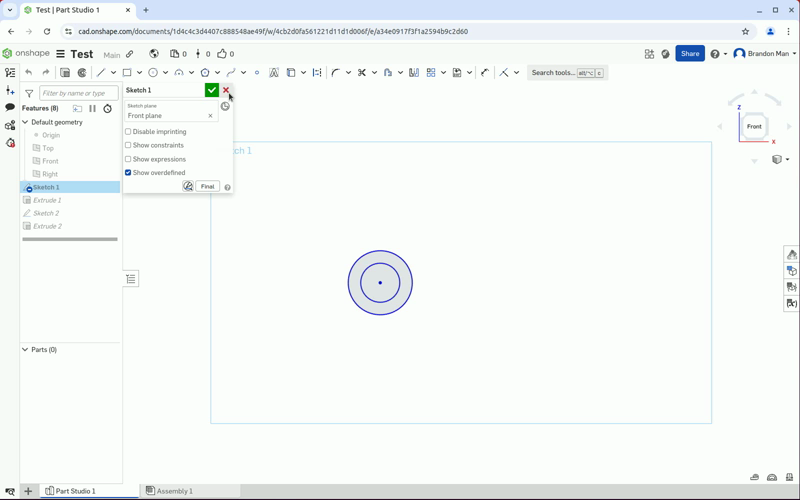
click(229, 92)
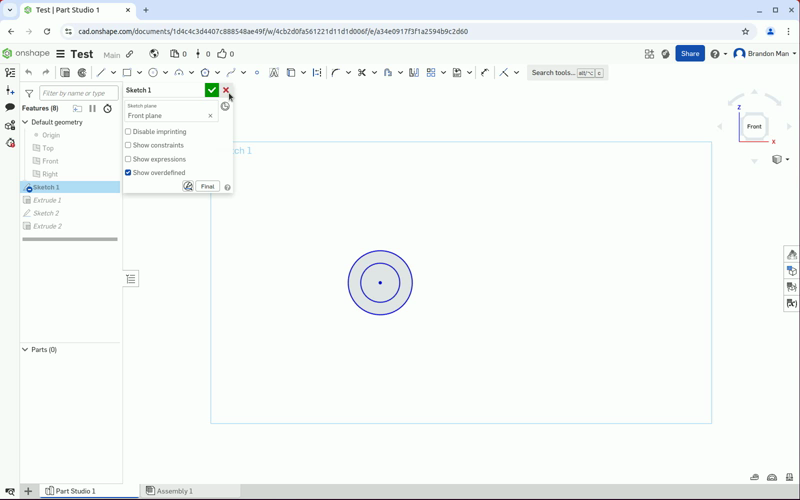
key(shift+s)
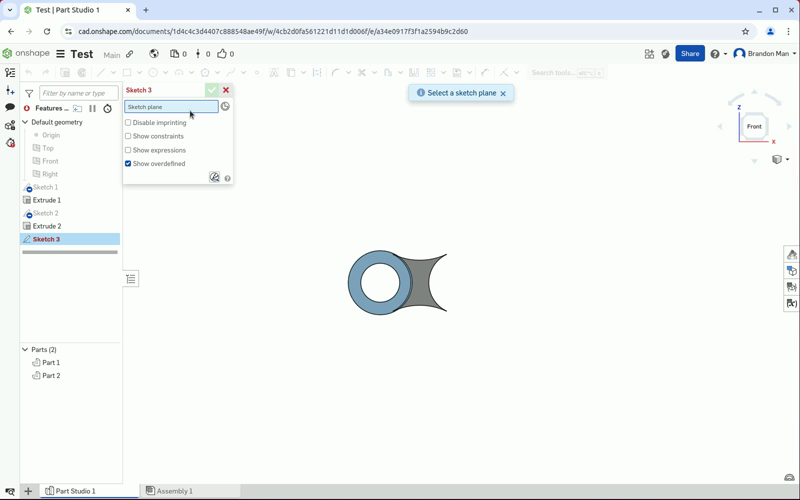
mouse_move(73, 163)
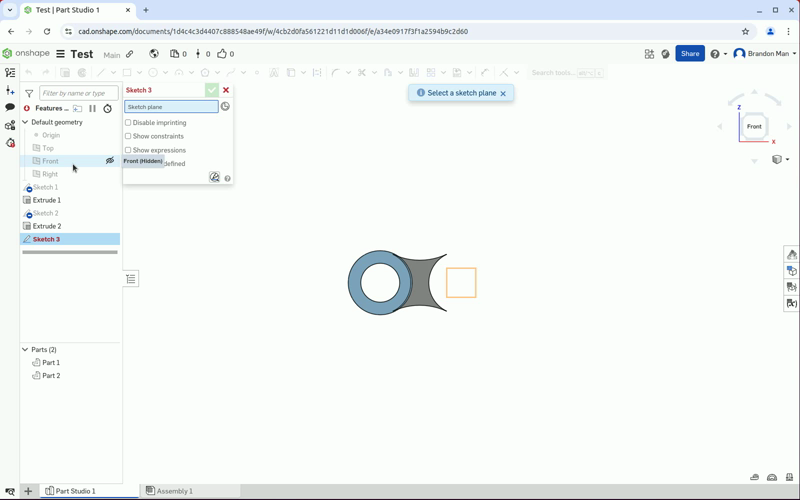
click(73, 163)
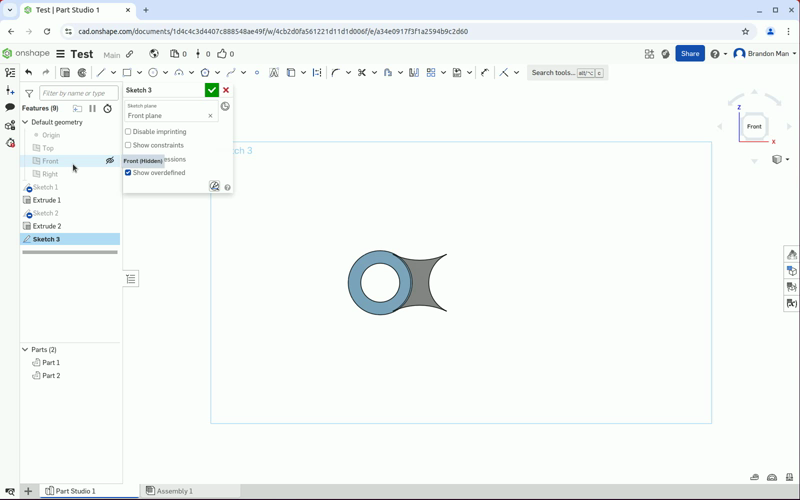
mouse_move(73, 352)
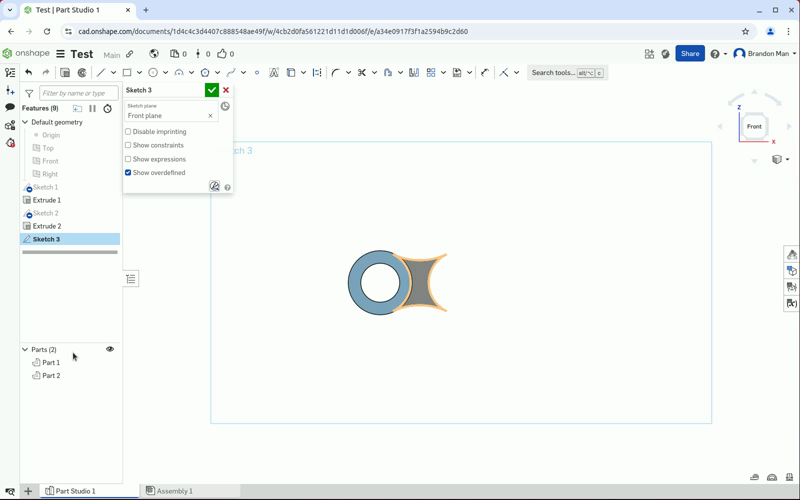
key(y)
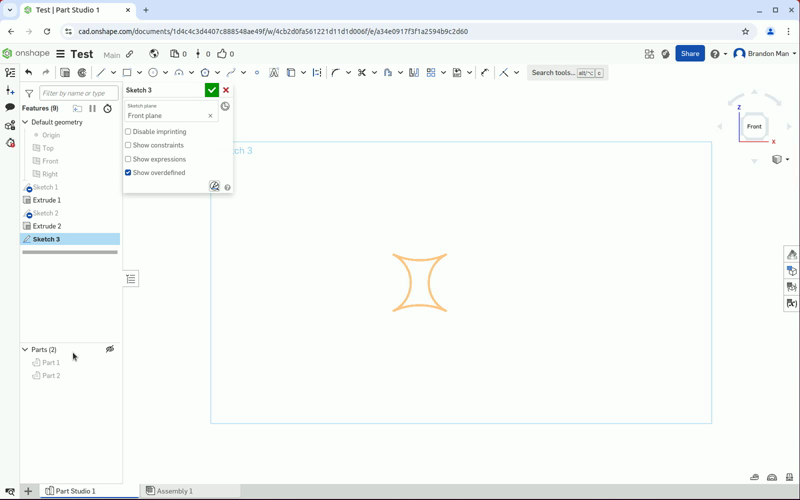
key(c)
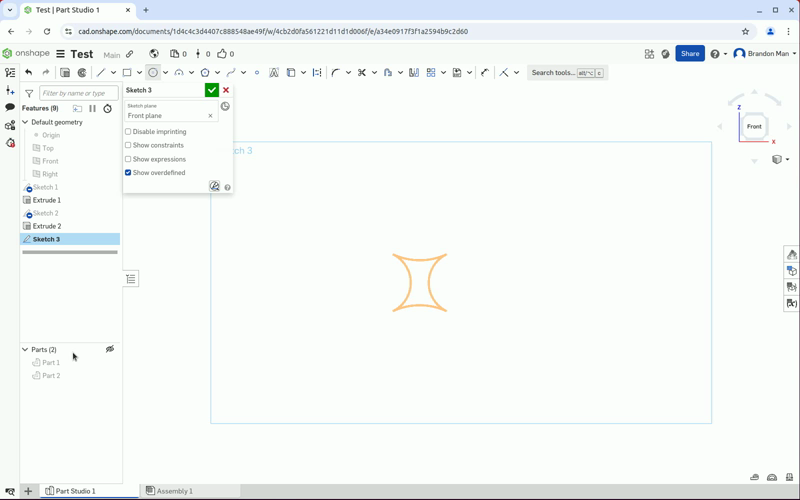
key_down(shift)
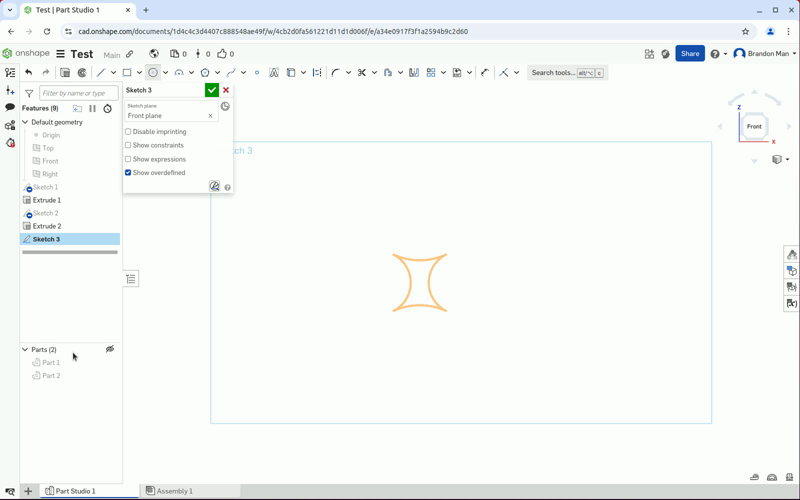
mouse_move(461, 282)
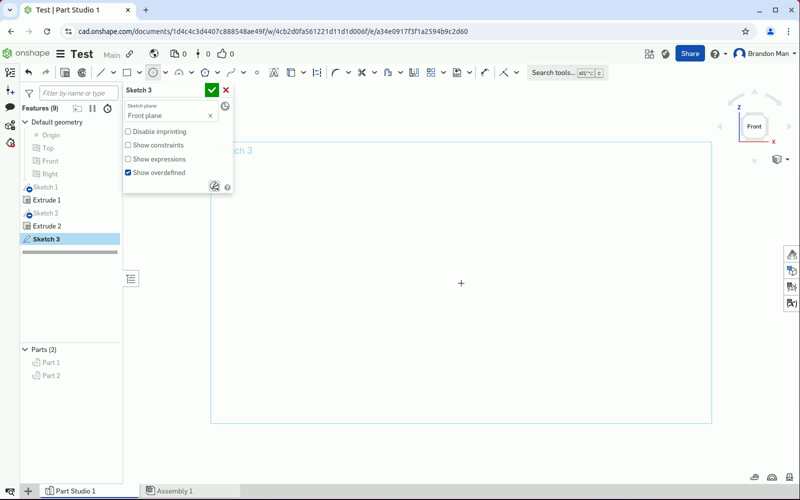
click(461, 282)
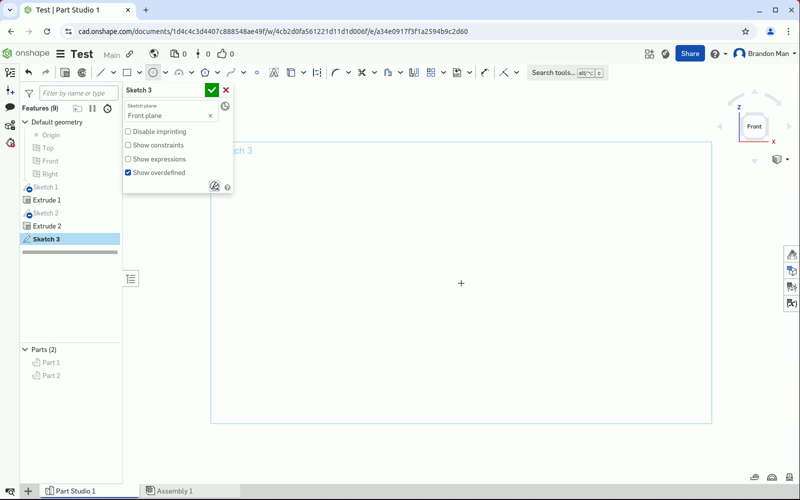
key_up(shift)
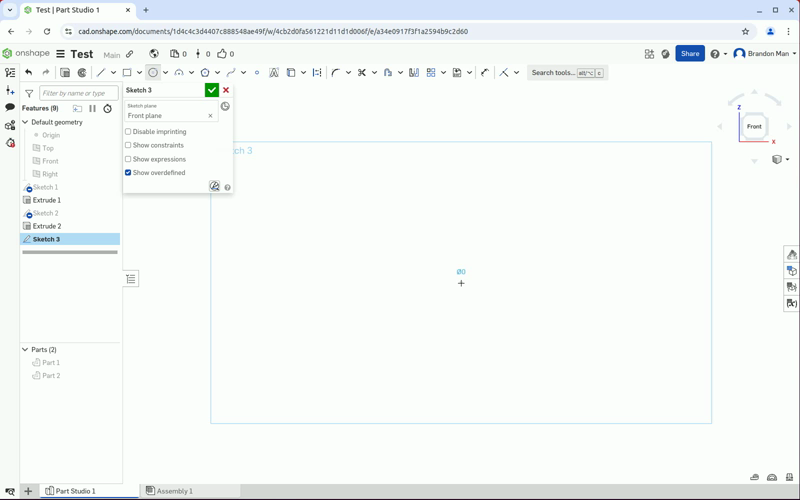
mouse_move(493, 282)
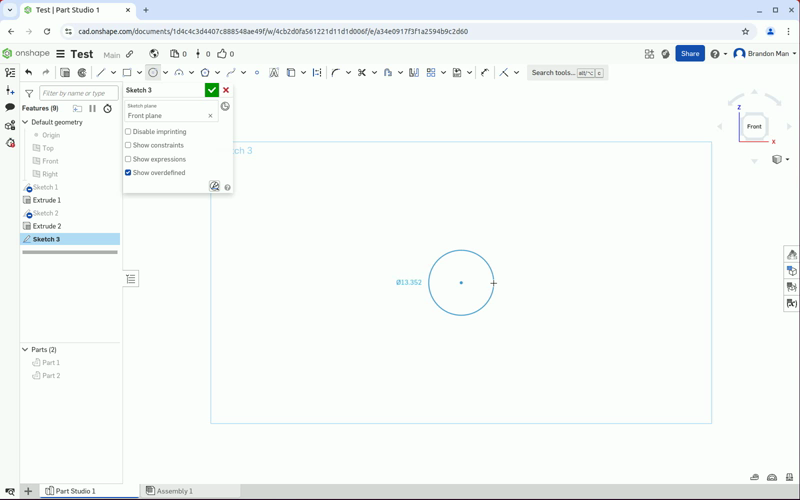
click(493, 282)
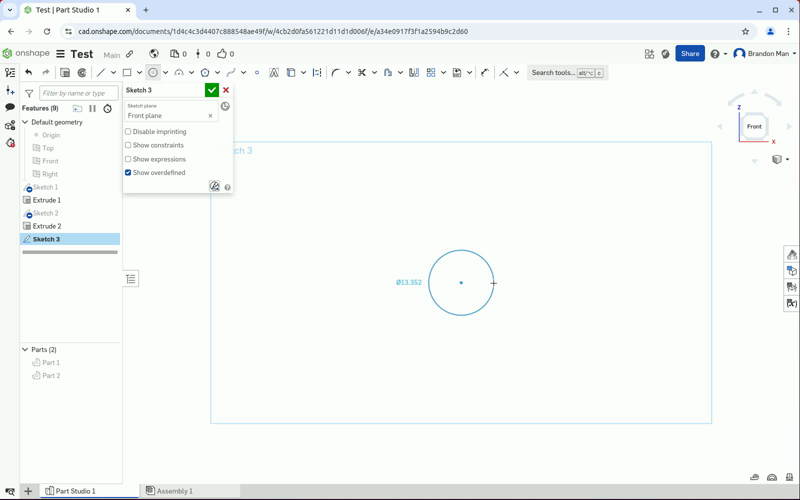
key(esc)
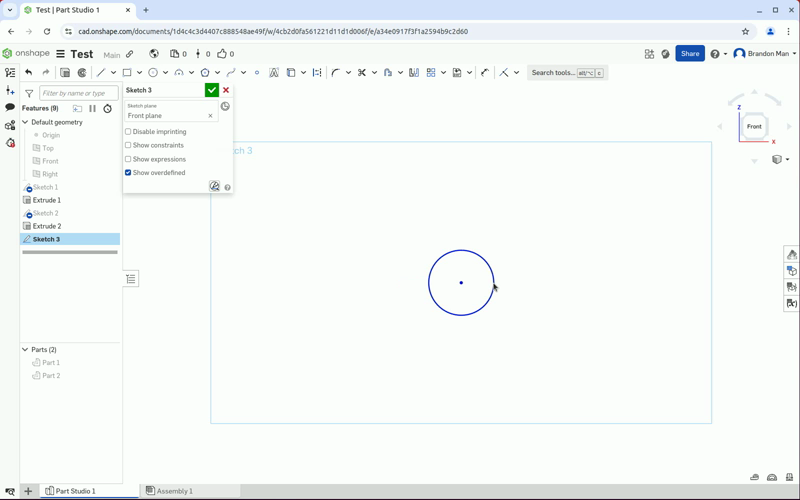
key(c)
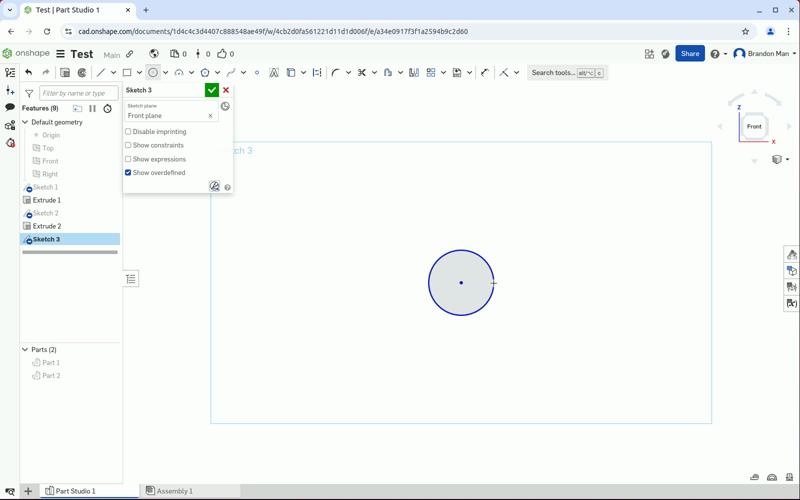
key_down(shift)
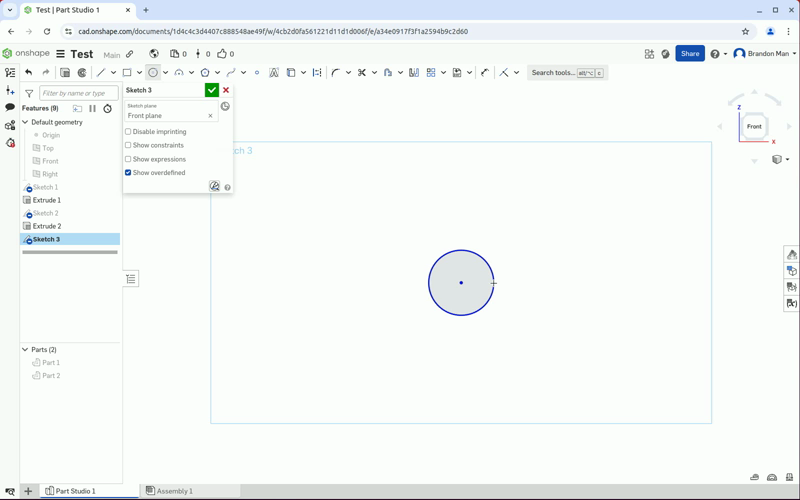
mouse_move(461, 282)
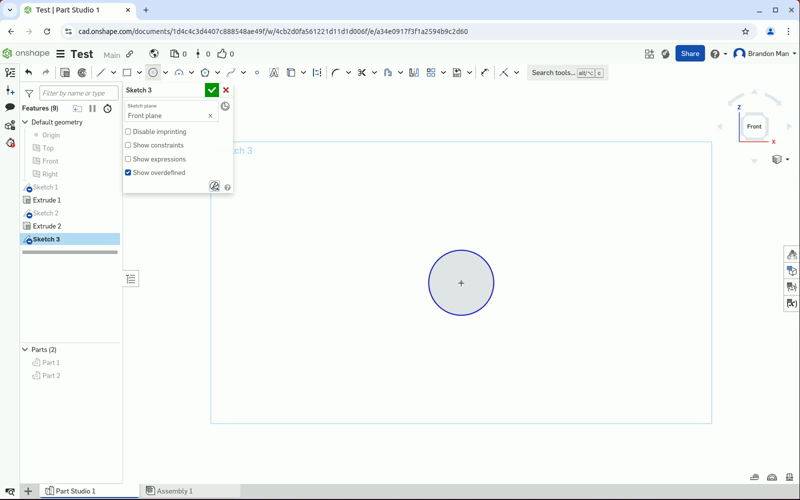
click(461, 282)
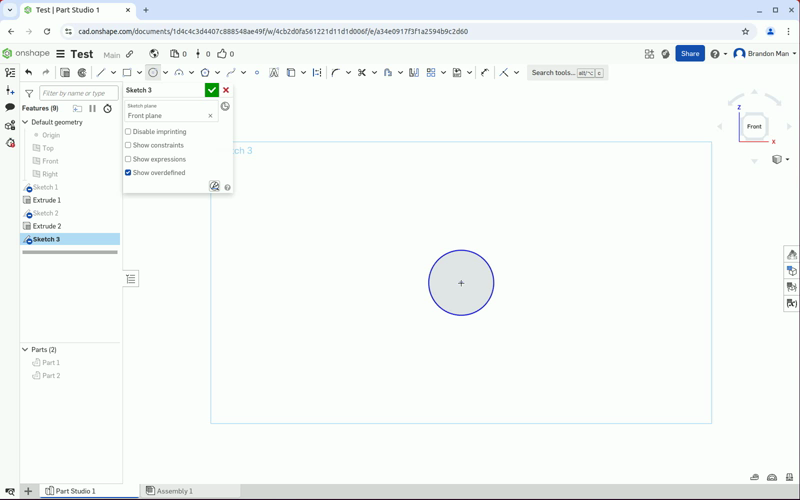
key_up(shift)
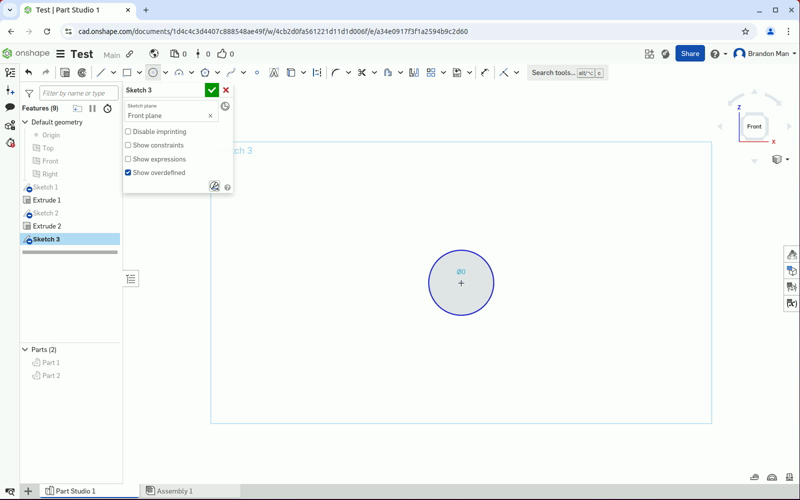
mouse_move(480, 282)
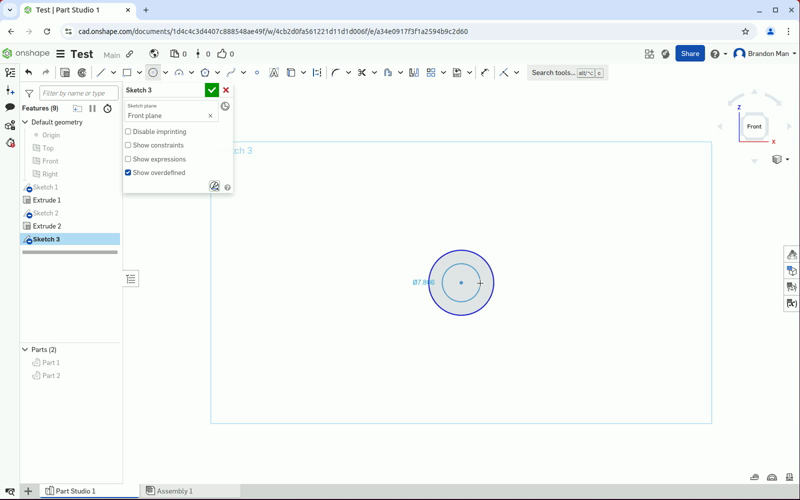
click(480, 282)
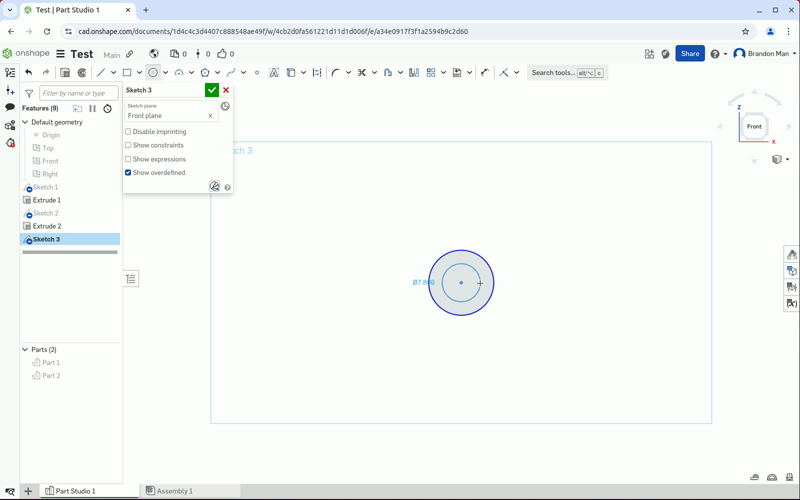
key(esc)
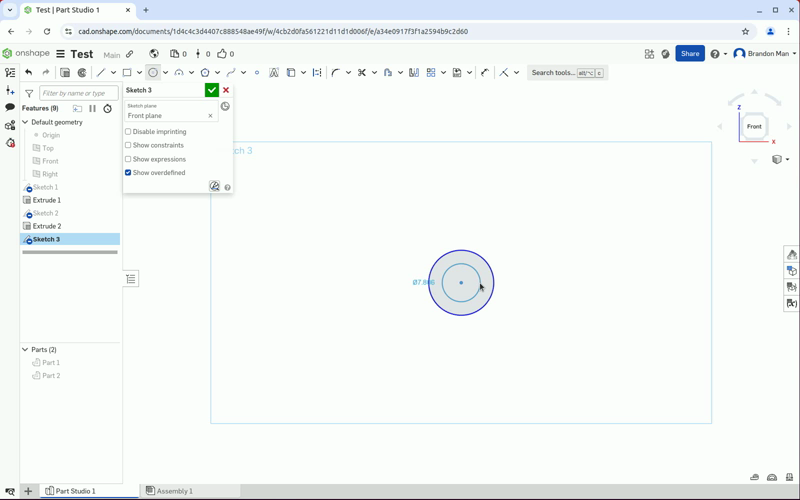
mouse_move(486, 298)
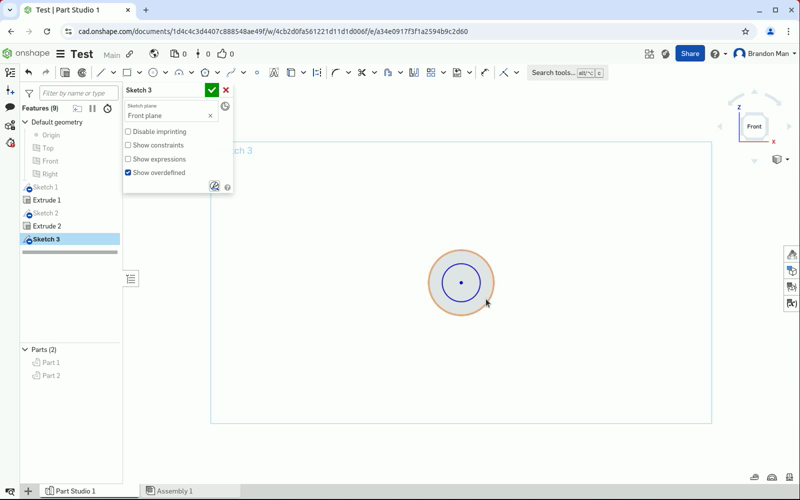
click(486, 298)
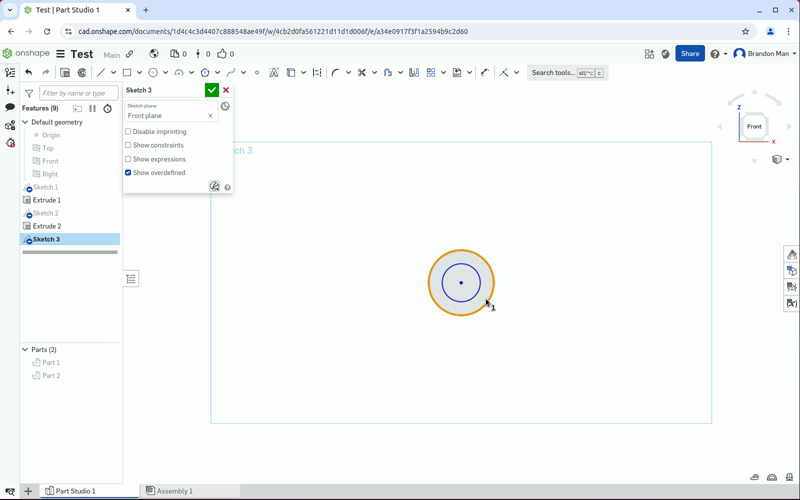
mouse_move(73, 352)
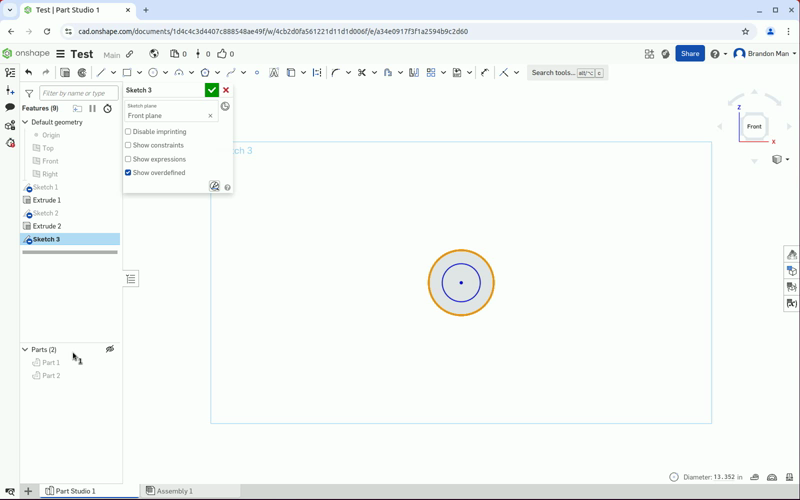
key(shift+y)
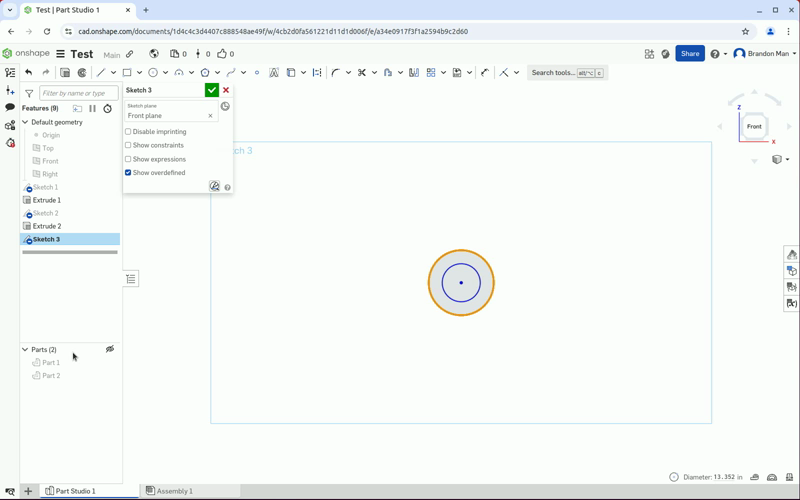
key(shift+e)
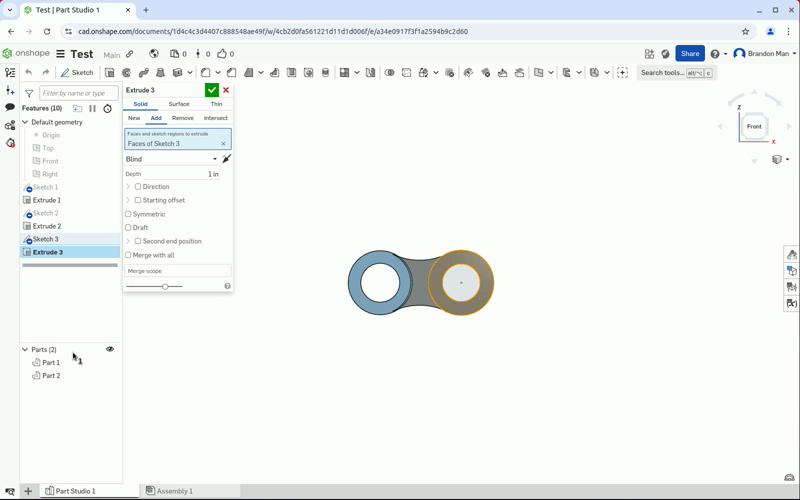
mouse_move(143, 106)
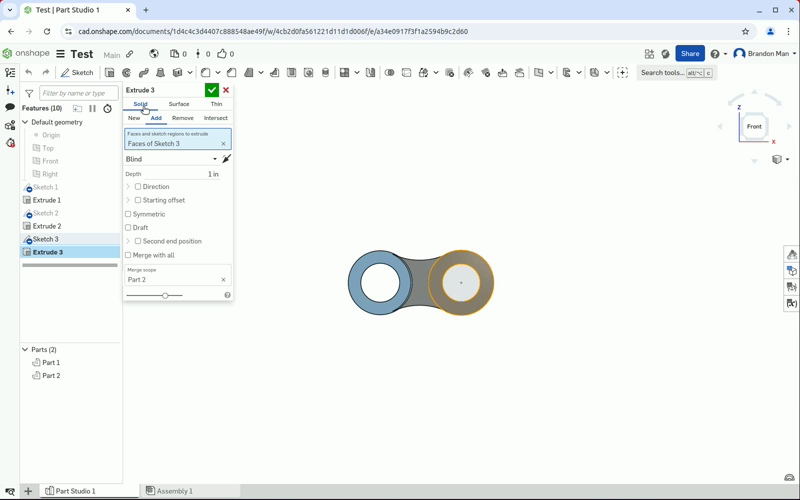
click(143, 106)
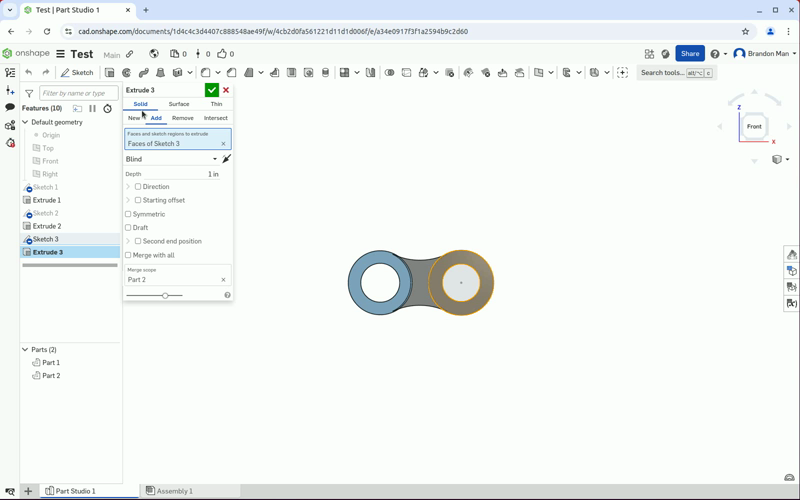
mouse_move(137, 120)
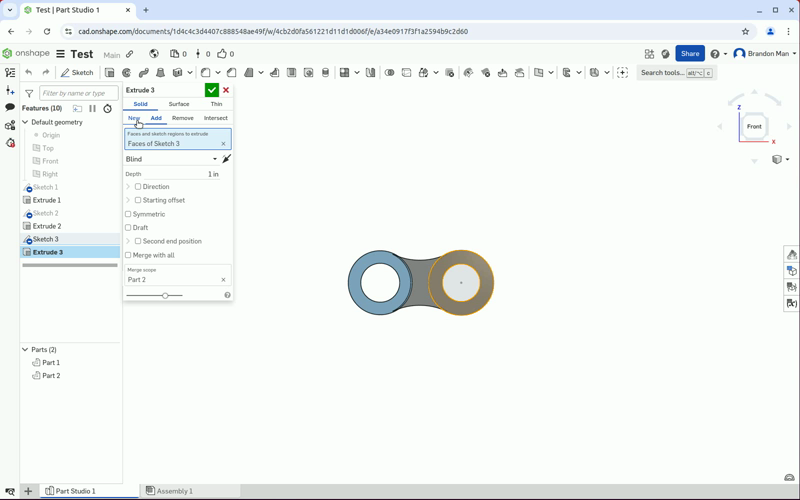
click(137, 120)
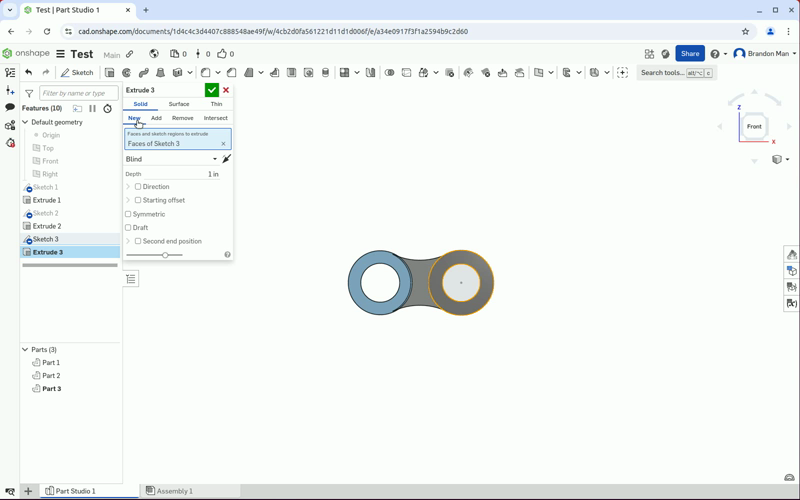
key(tab, 4)
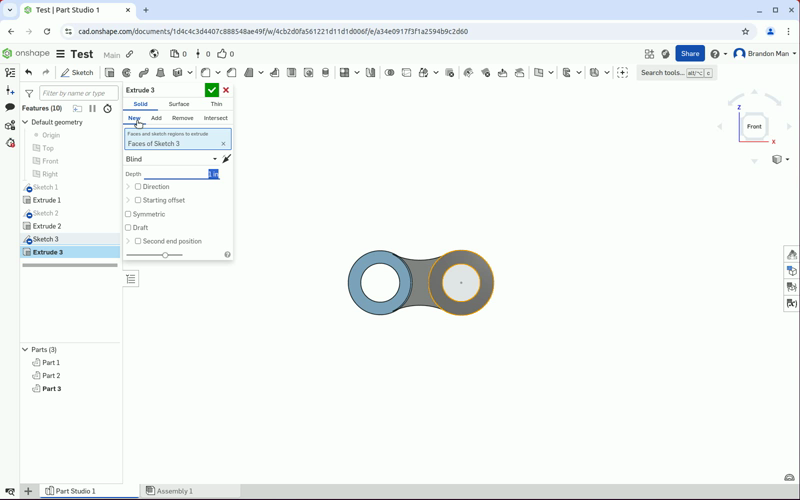
text(6.499)
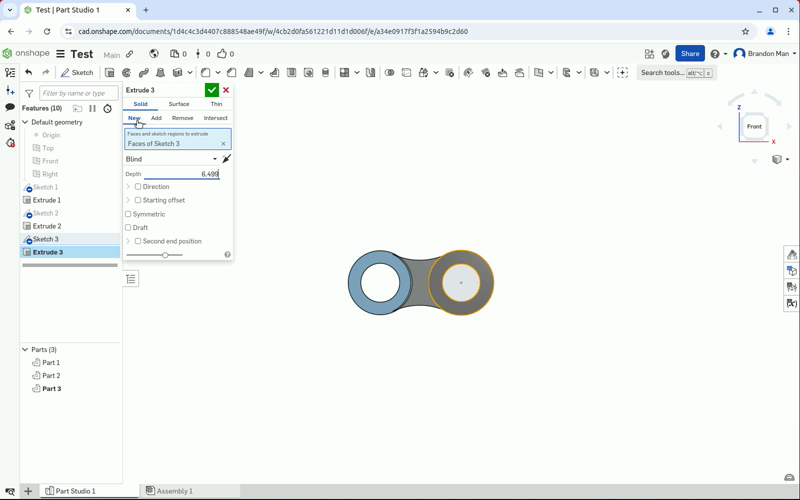
key(enter)
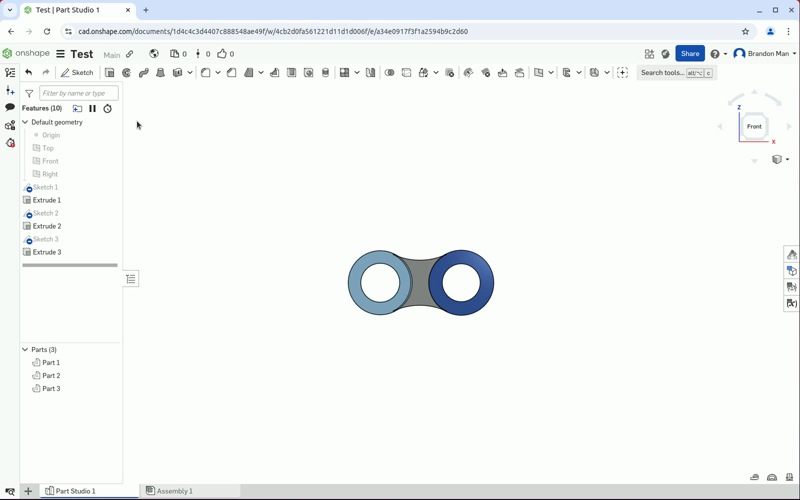
key(shift+h)
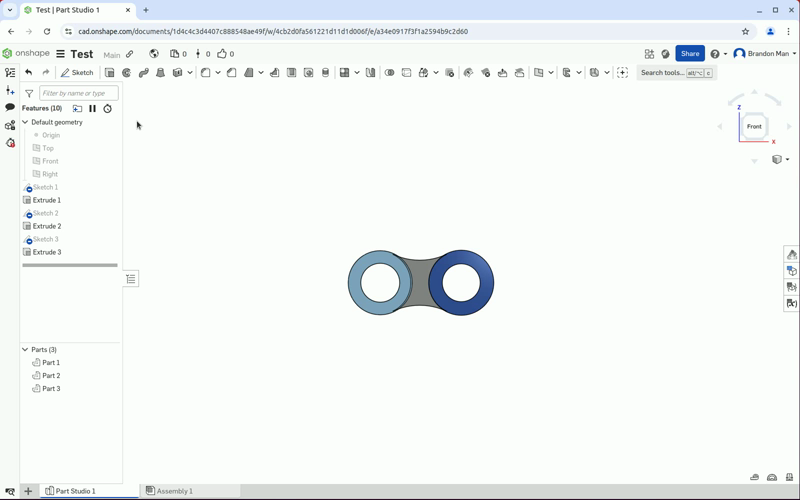
key(shift+h)
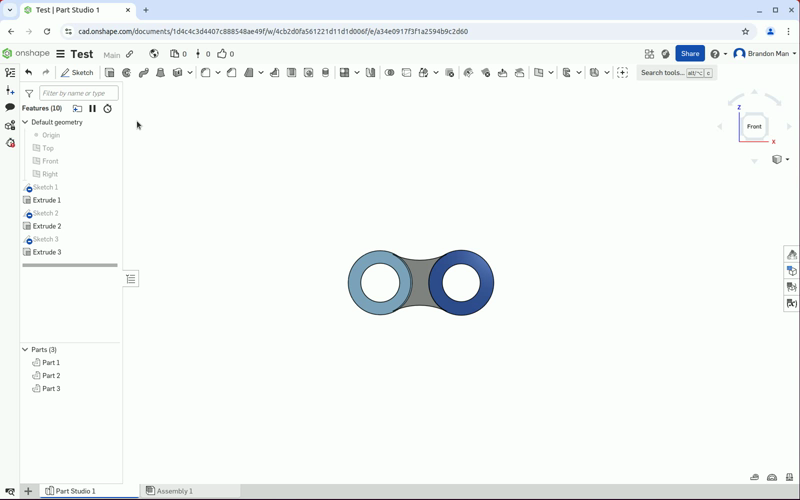
mouse_move(73, 189)
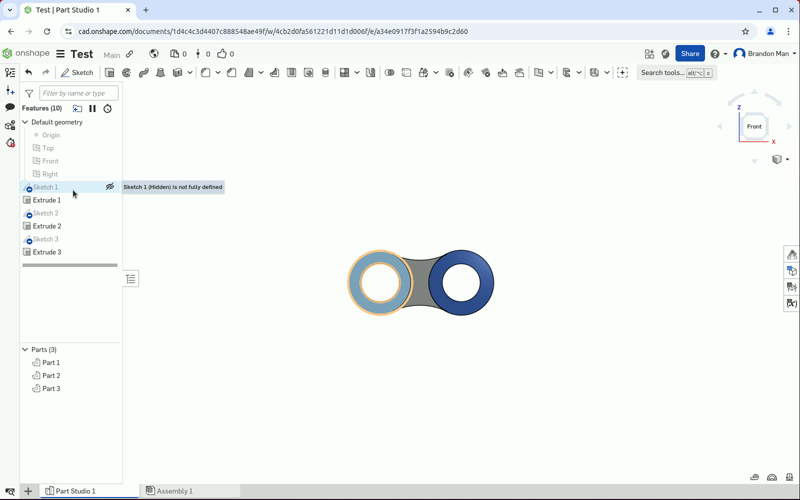
click(73, 189)
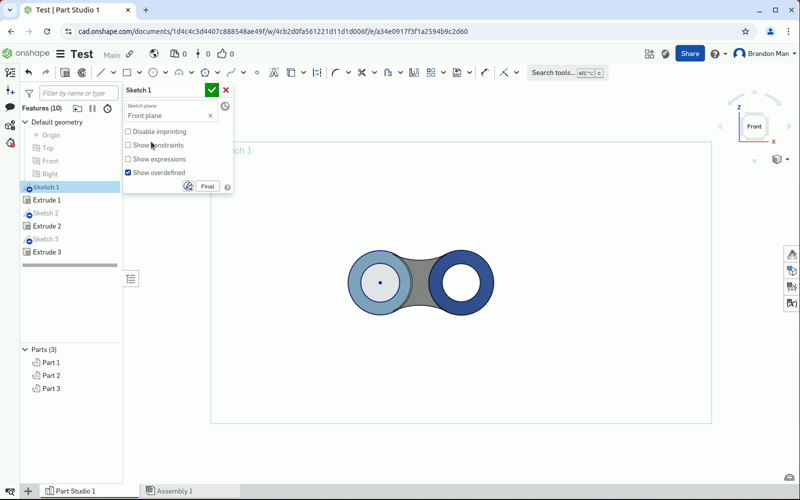
mouse_move(229, 92)
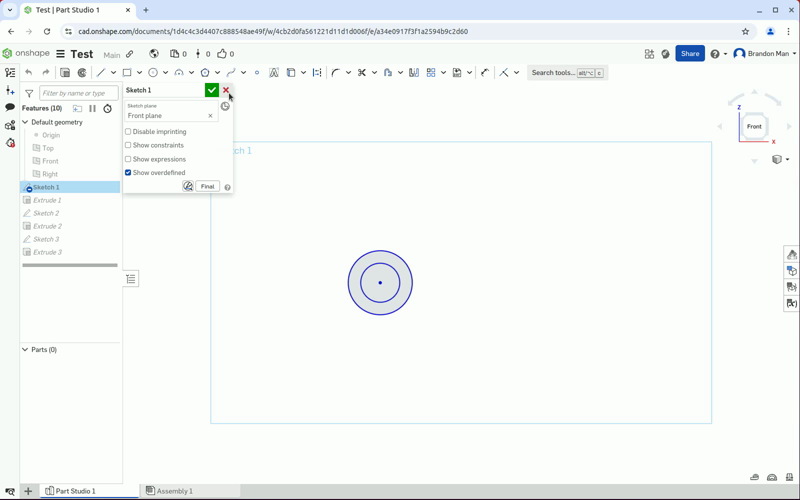
click(229, 92)
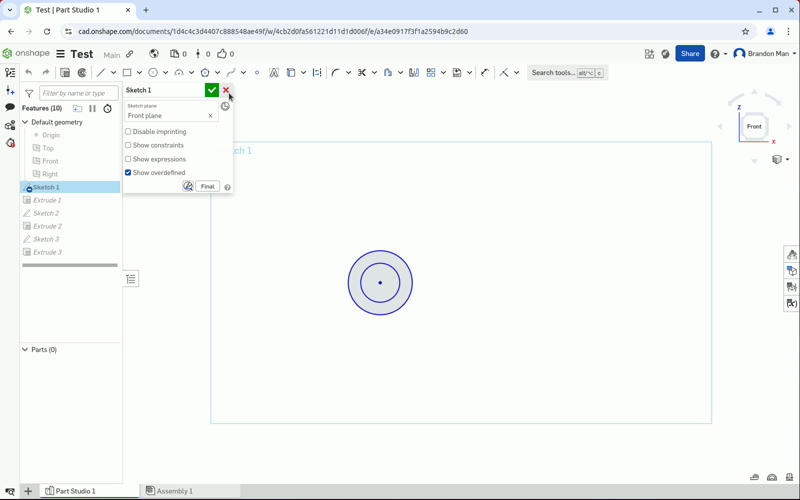
key(shift+s)
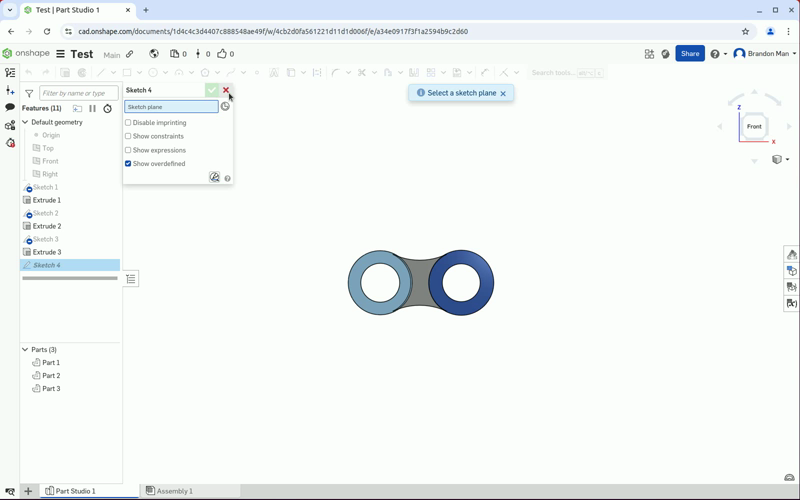
mouse_move(73, 163)
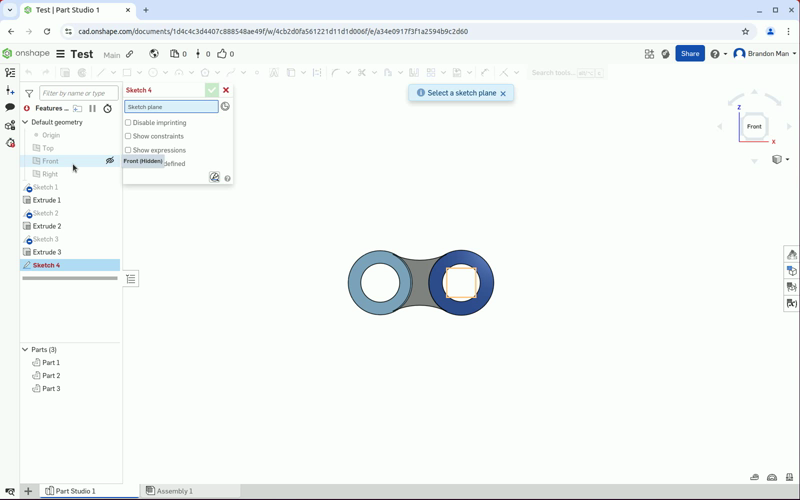
click(73, 163)
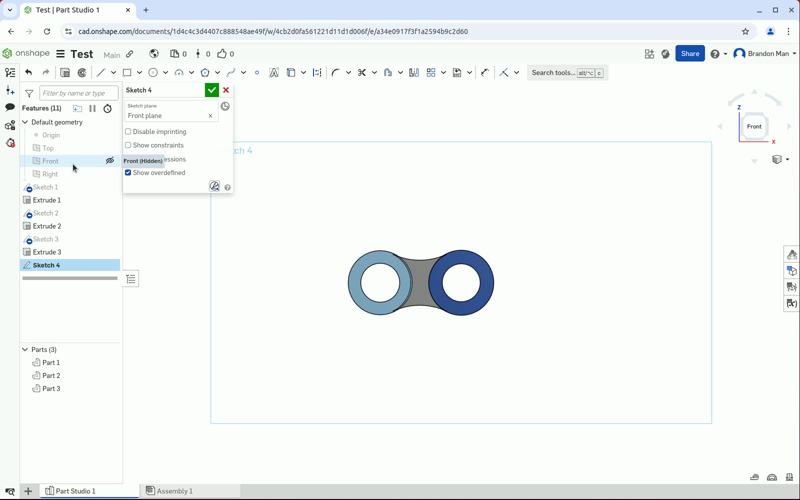
mouse_move(73, 352)
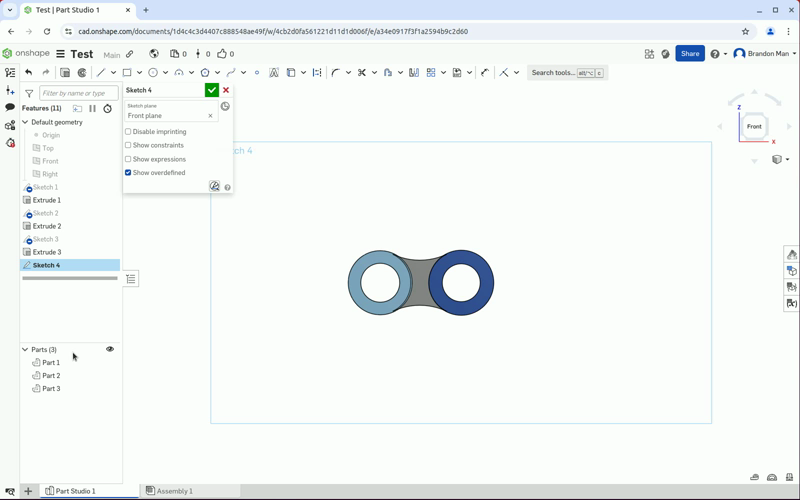
key(y)
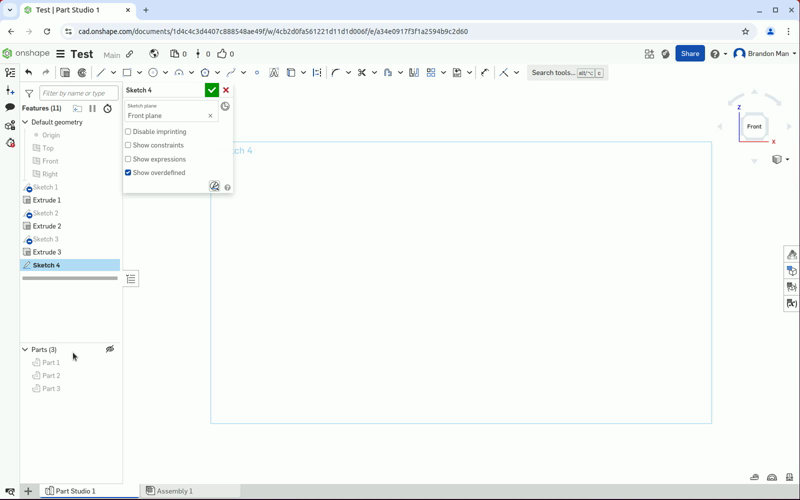
key(c)
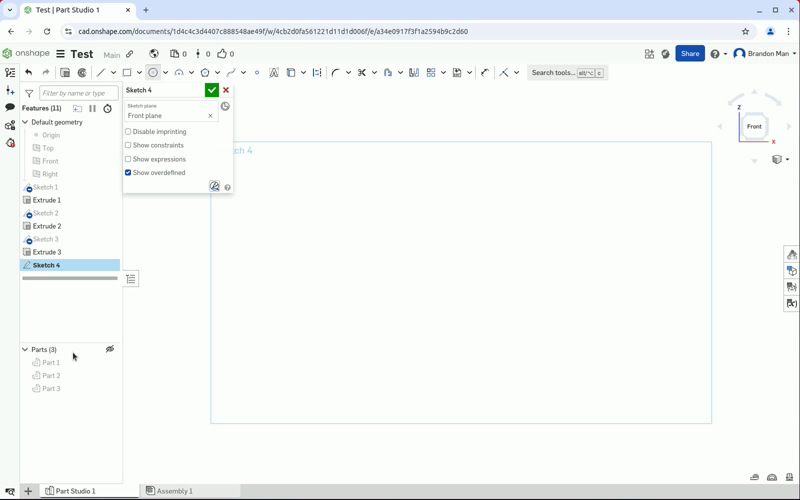
key_down(shift)
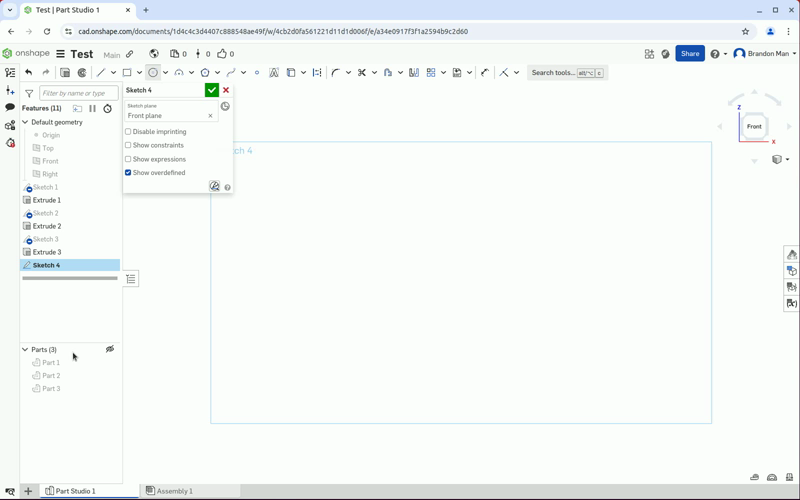
mouse_move(461, 282)
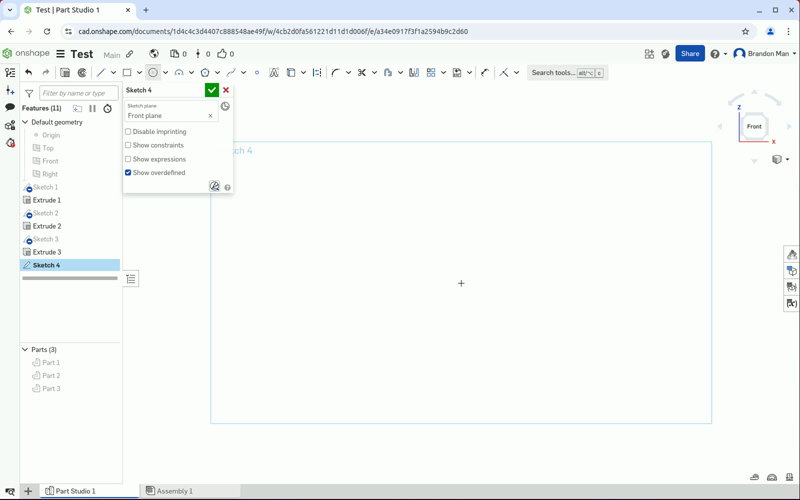
click(461, 282)
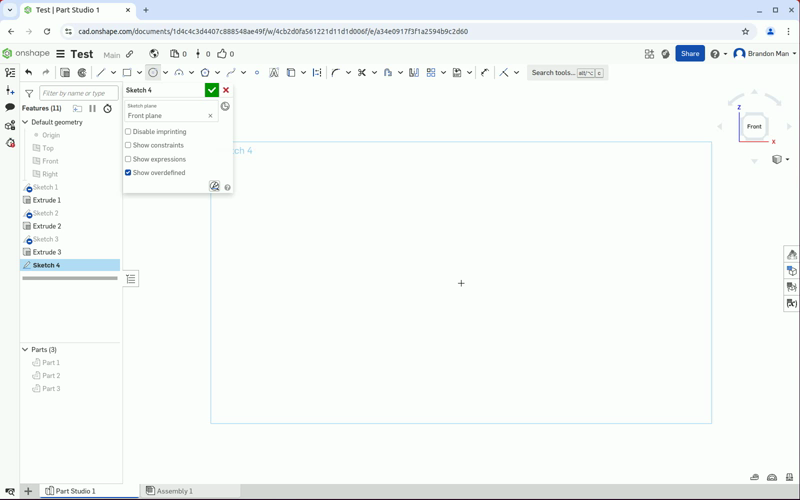
key_up(shift)
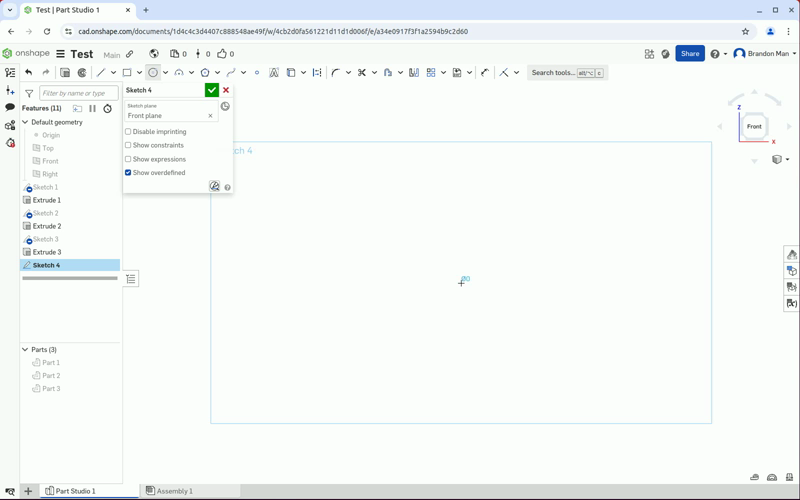
mouse_move(480, 282)
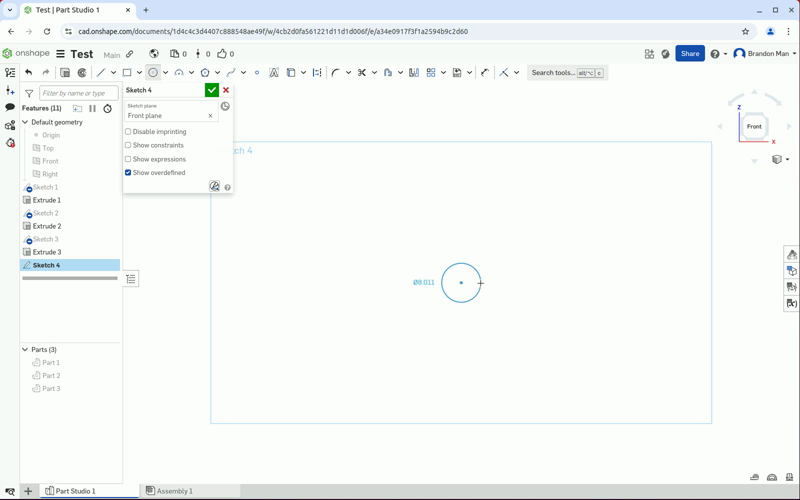
click(480, 282)
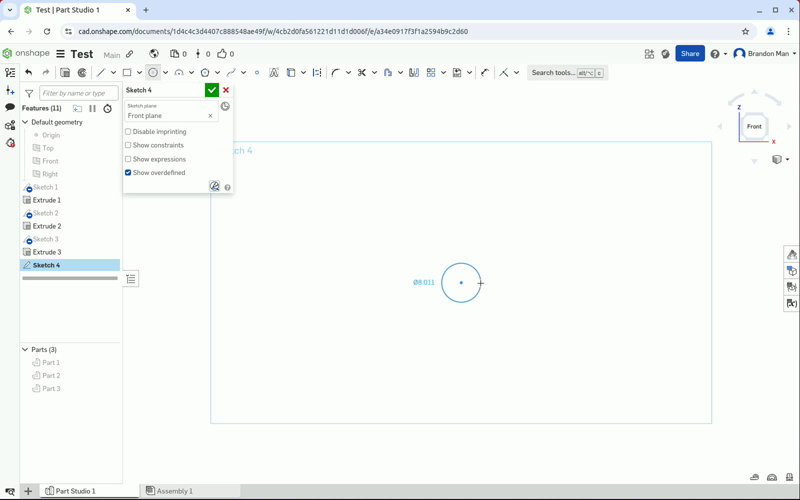
key(esc)
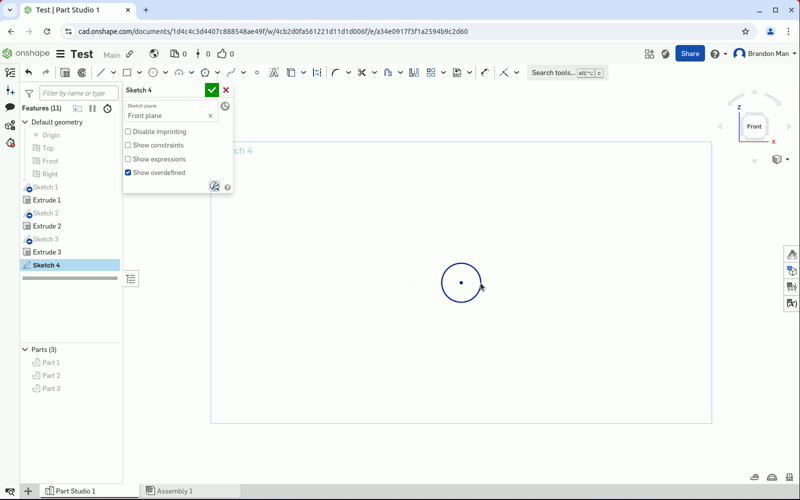
mouse_move(472, 277)
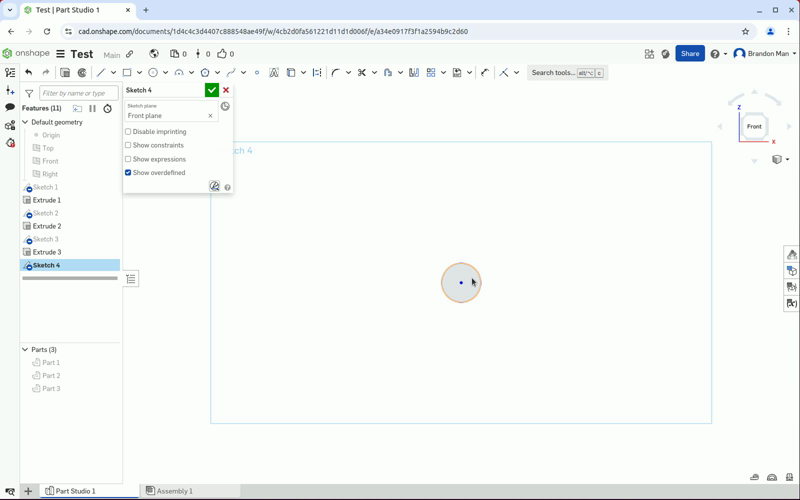
scroll(6)
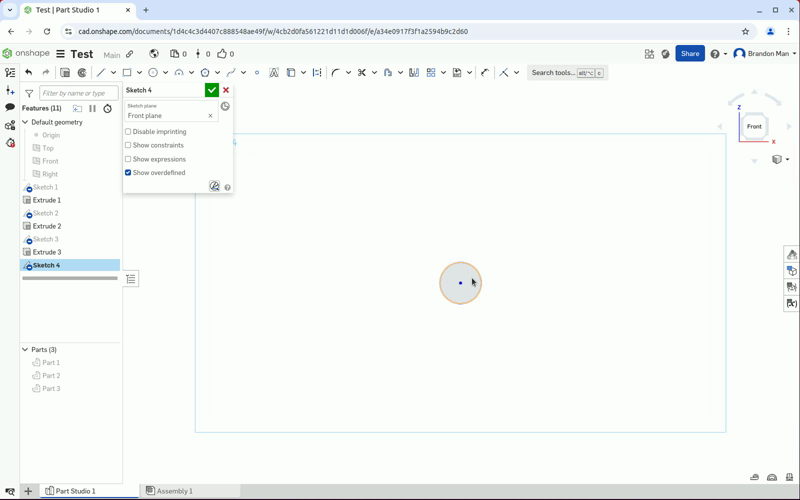
scroll(6)
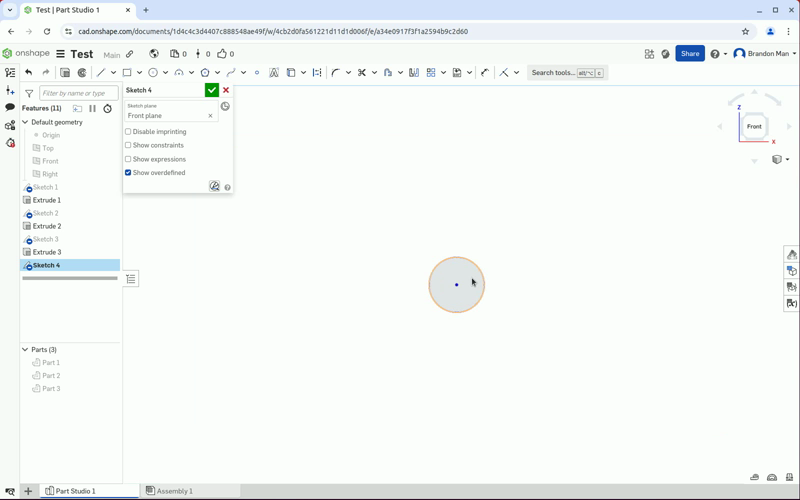
scroll(6)
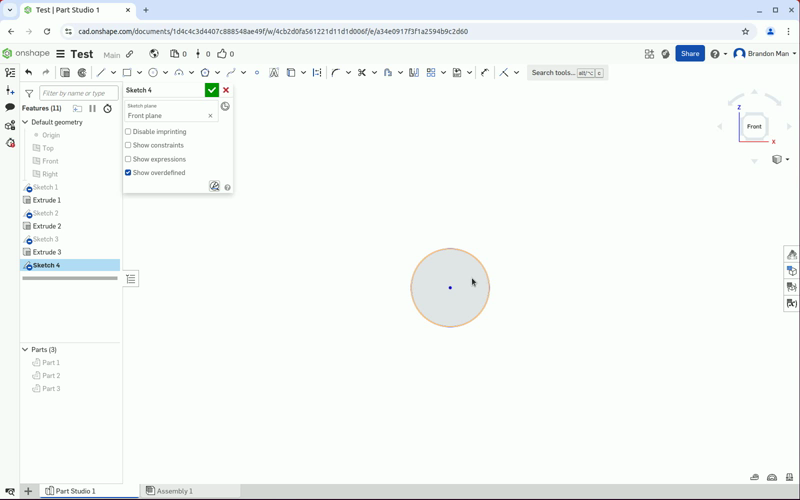
scroll(6)
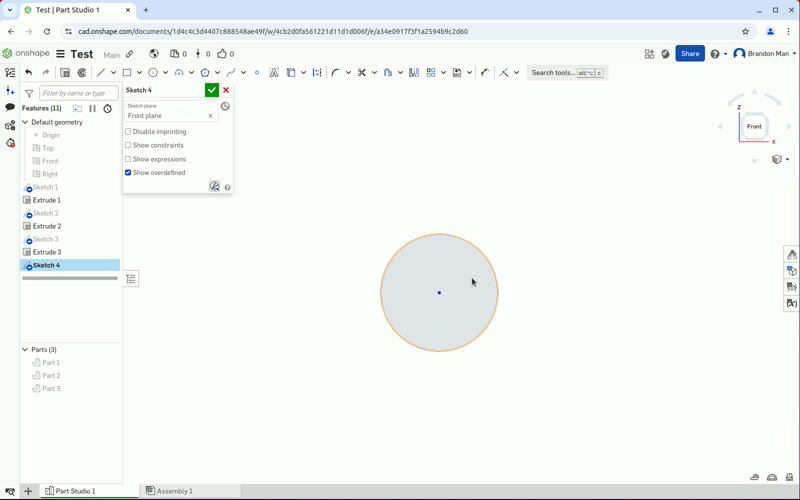
scroll(6)
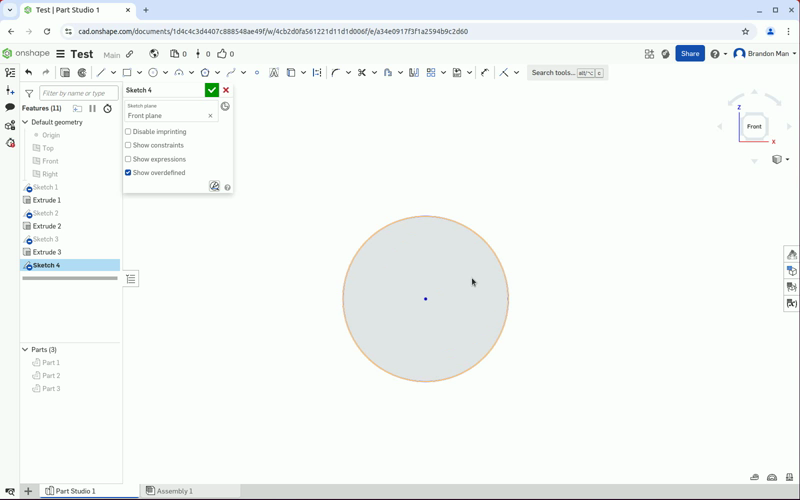
scroll(6)
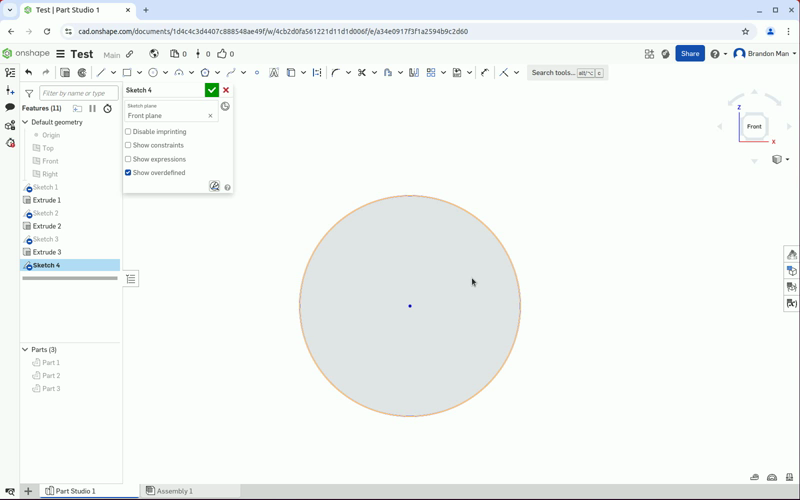
scroll(6)
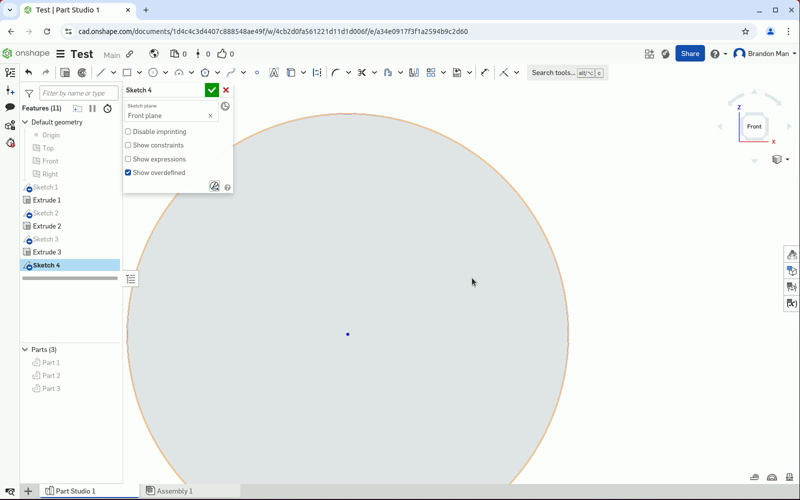
click(472, 277)
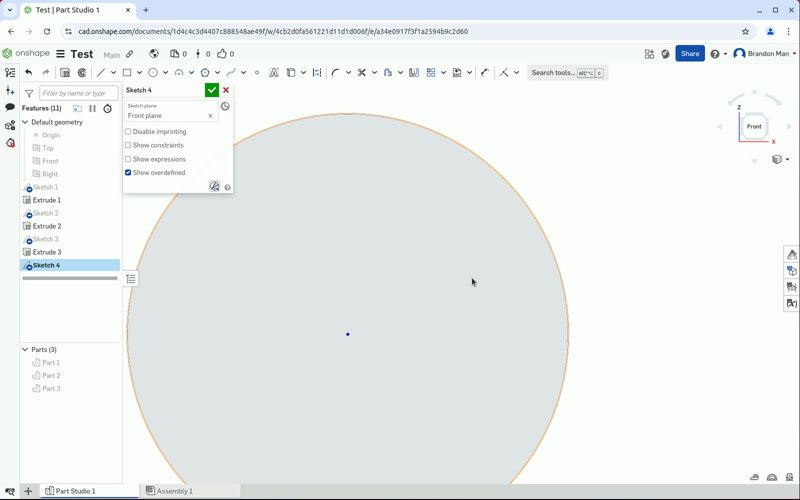
scroll(-6)
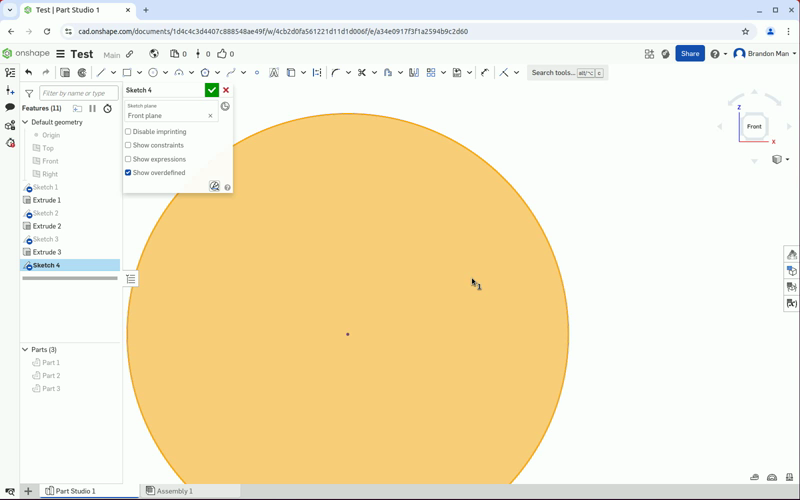
scroll(-6)
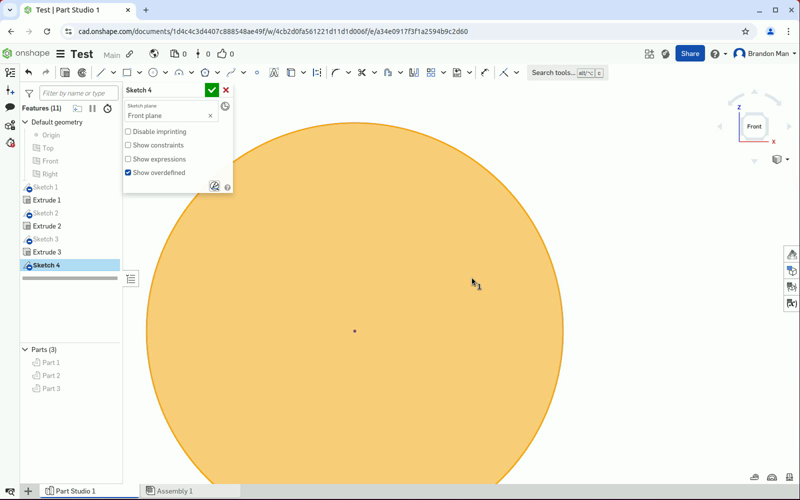
scroll(-6)
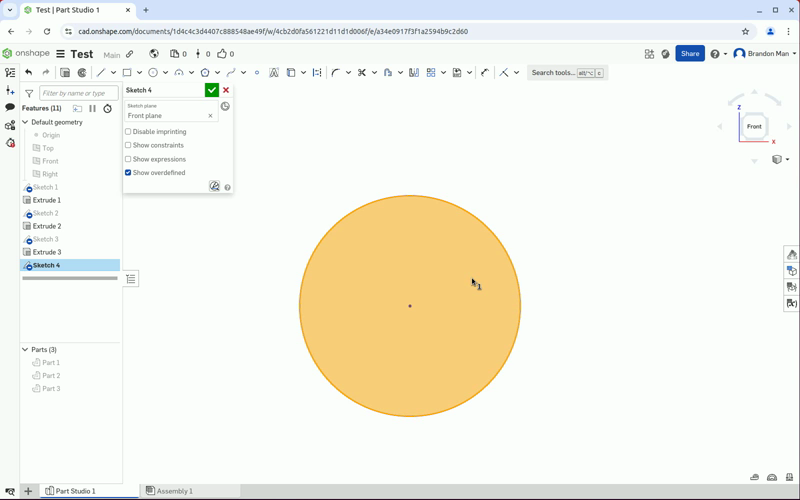
scroll(-6)
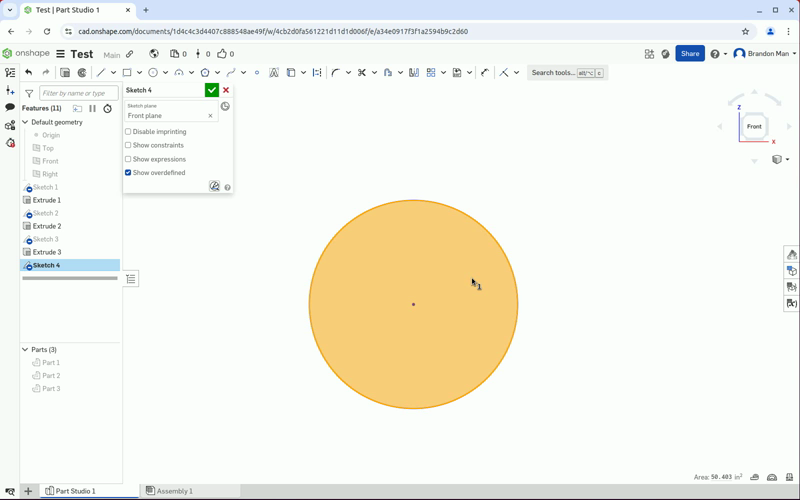
scroll(-6)
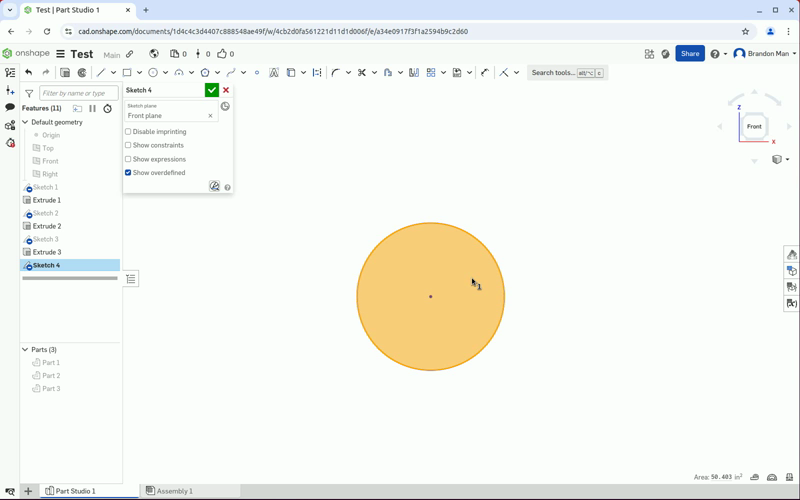
scroll(-6)
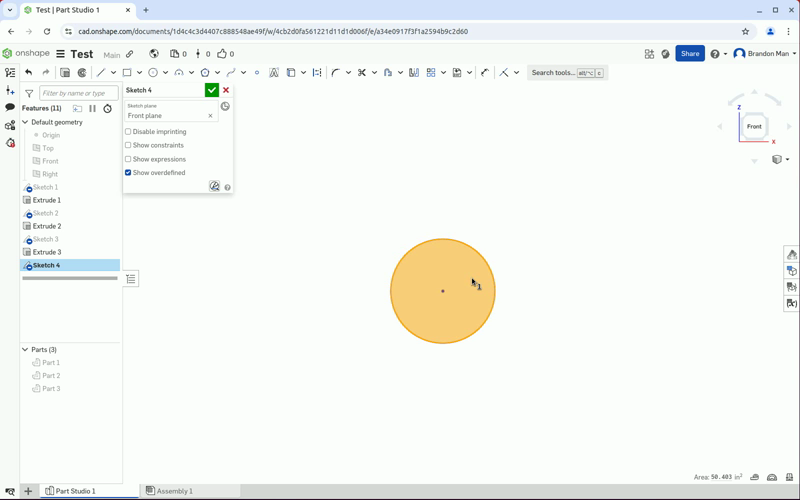
scroll(-6)
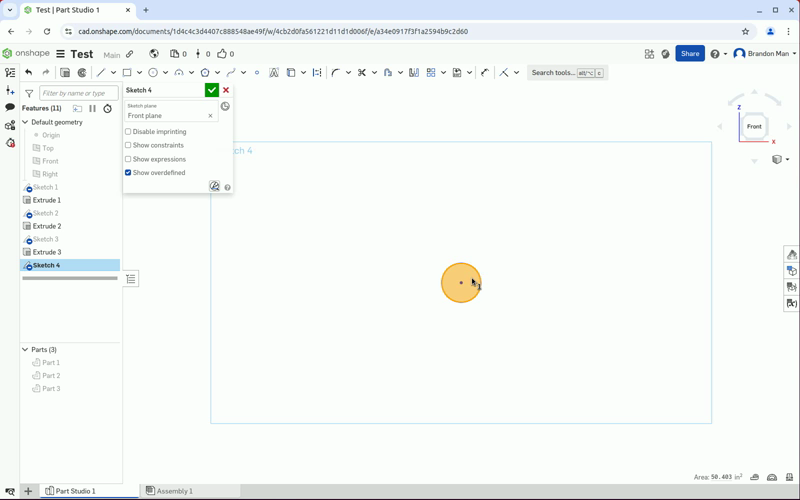
mouse_move(73, 352)
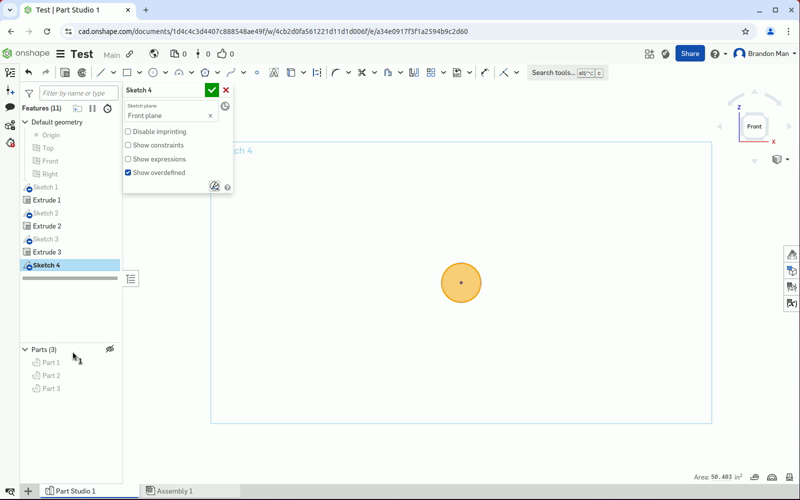
key(shift+y)
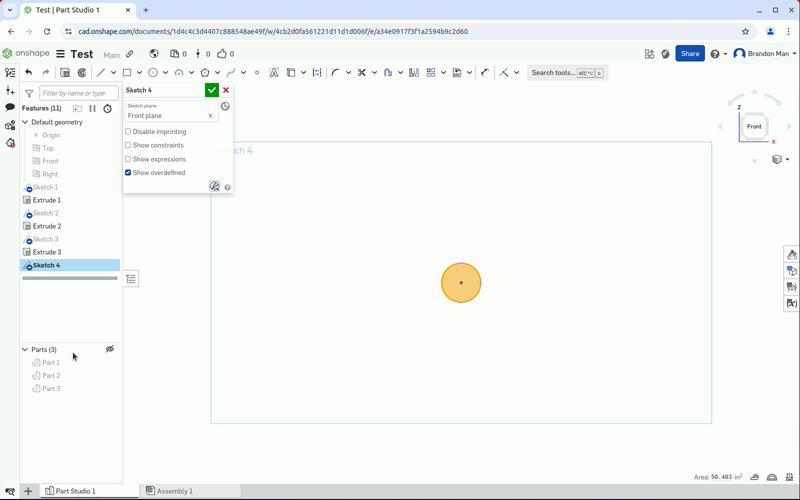
key(shift+e)
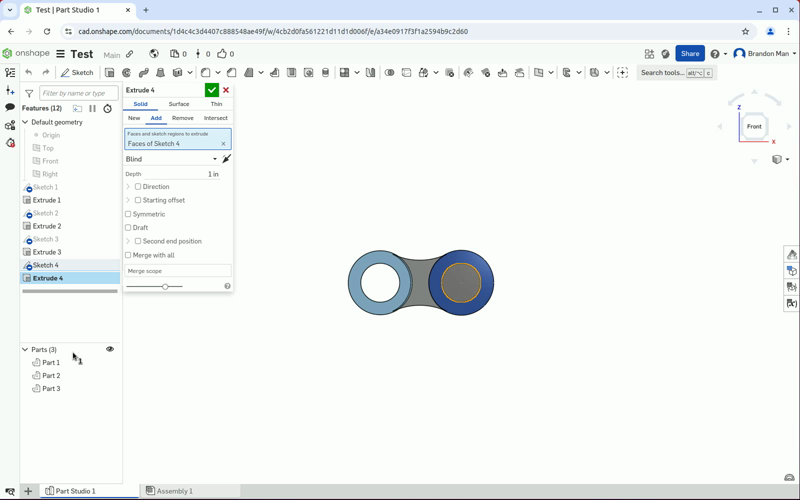
mouse_move(143, 106)
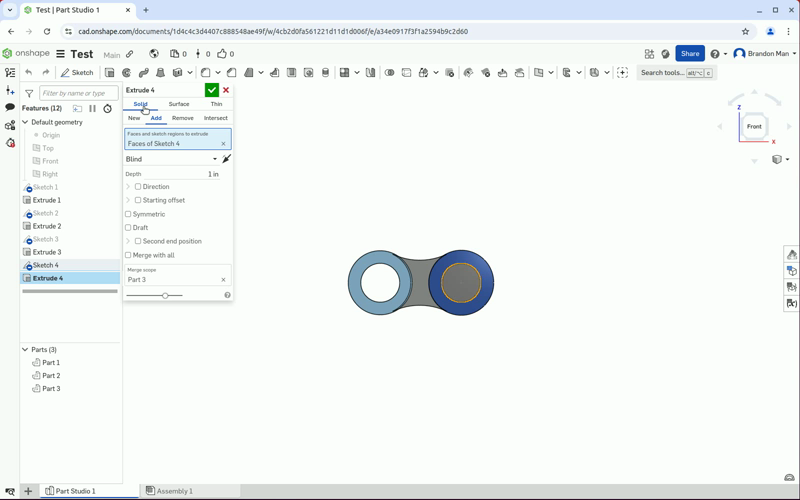
click(143, 106)
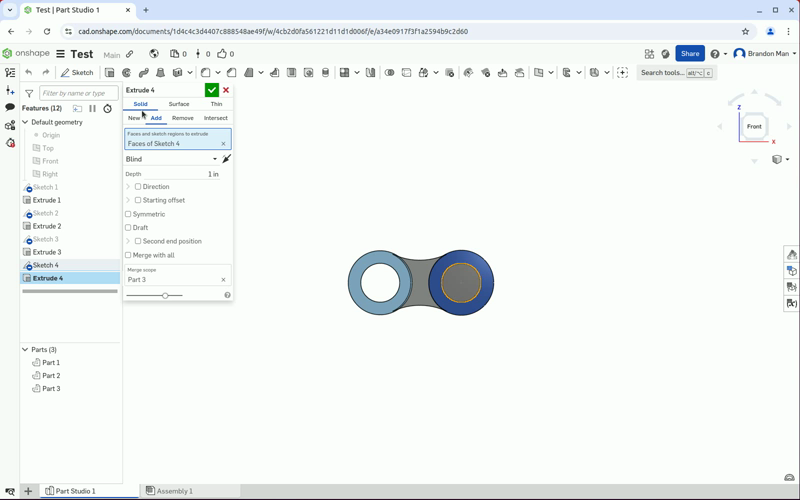
mouse_move(137, 120)
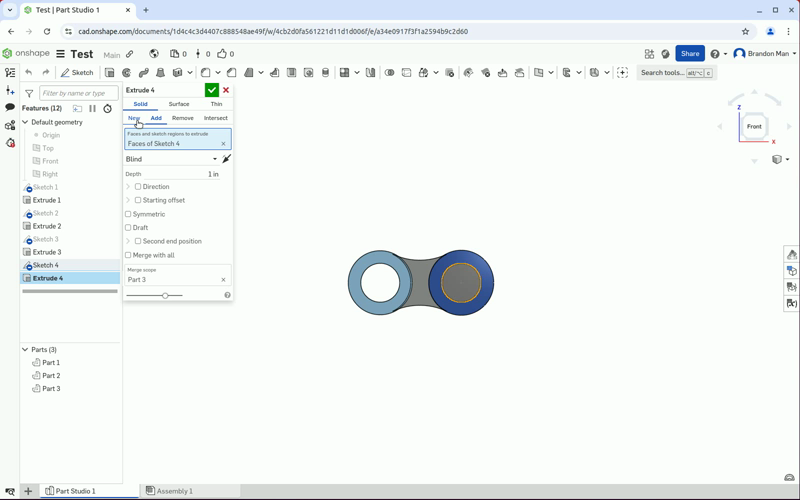
click(137, 120)
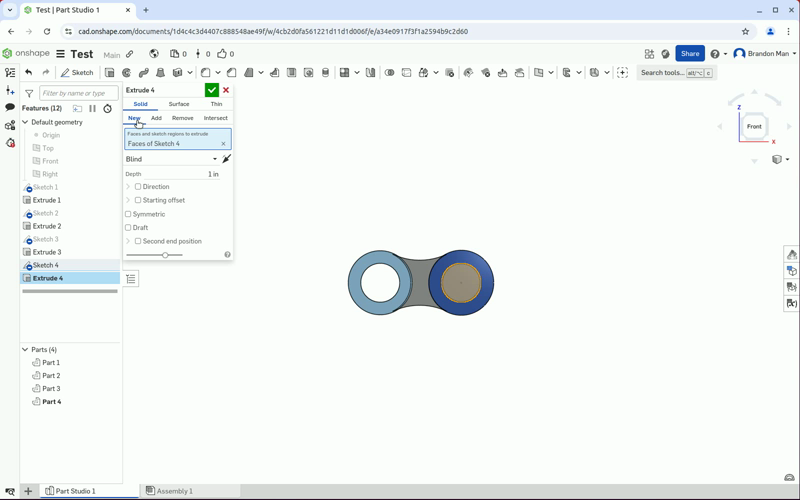
key(tab, 4)
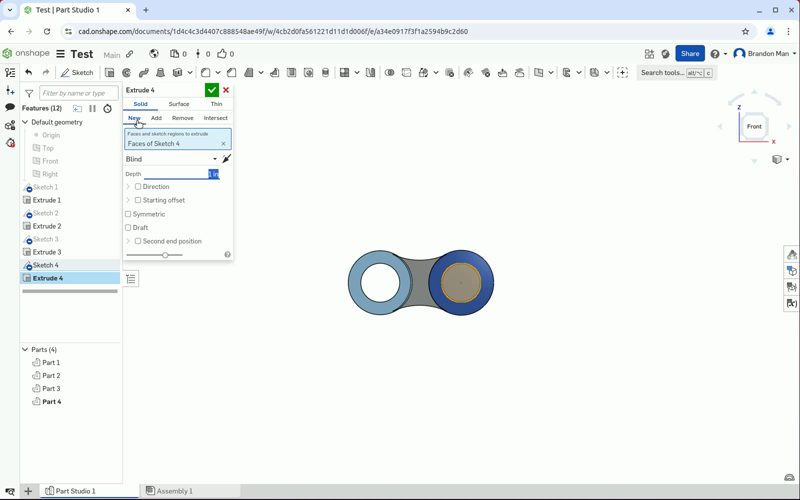
text(2.648)
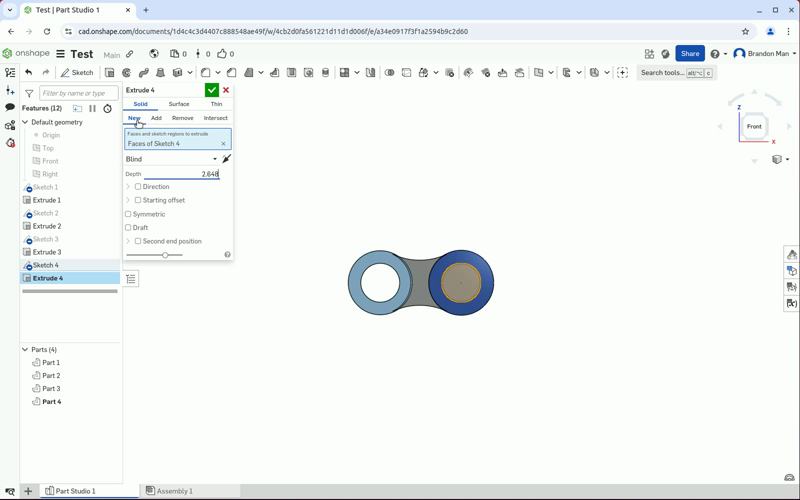
key(enter)
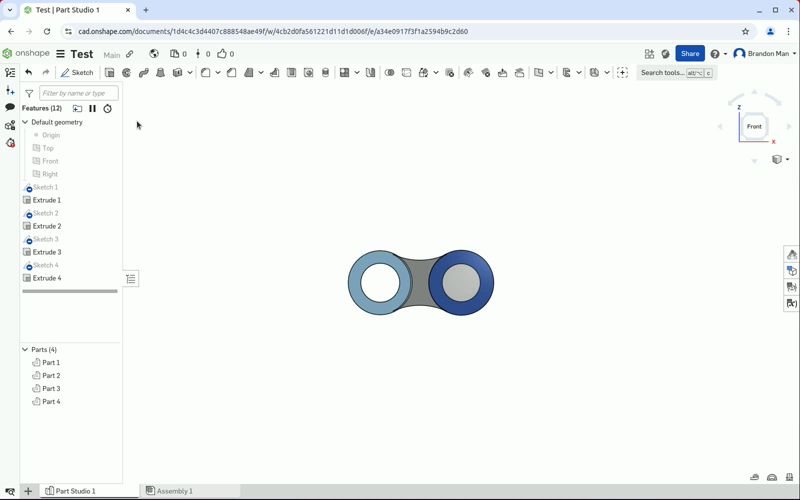
key(shift+h)
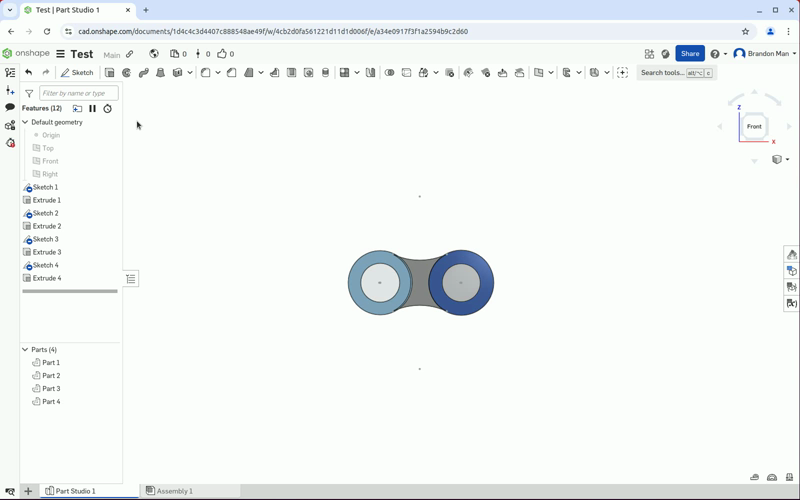
key(shift+h)
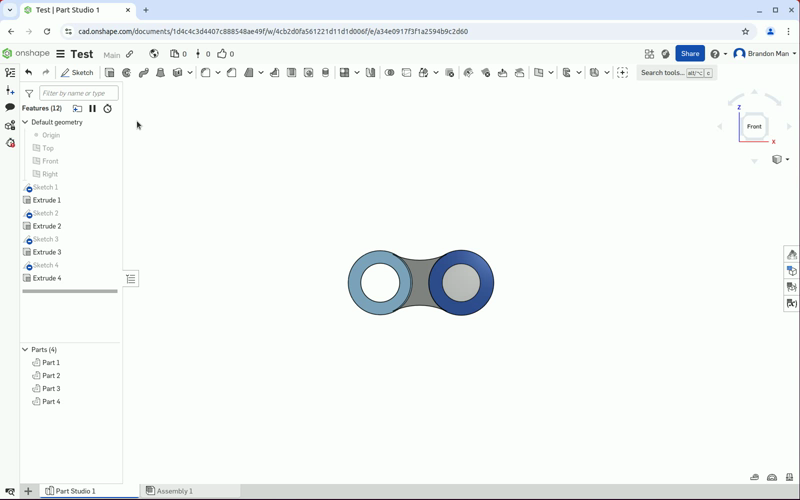
mouse_move(73, 189)
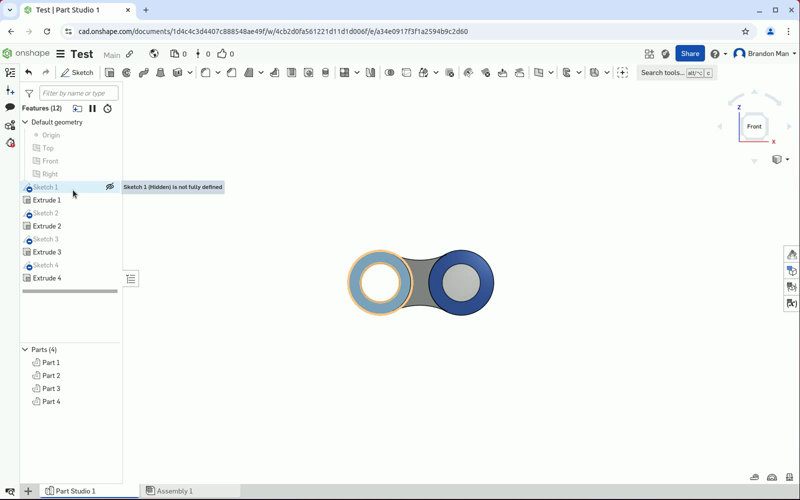
click(73, 189)
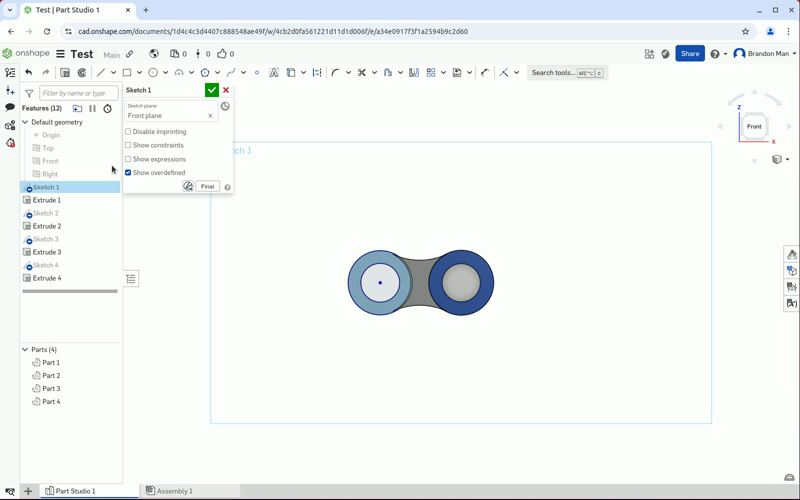
mouse_move(229, 92)
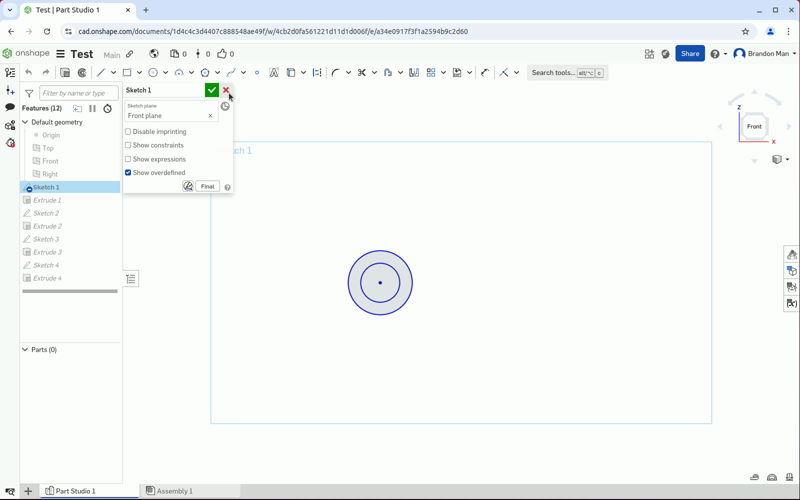
click(229, 92)
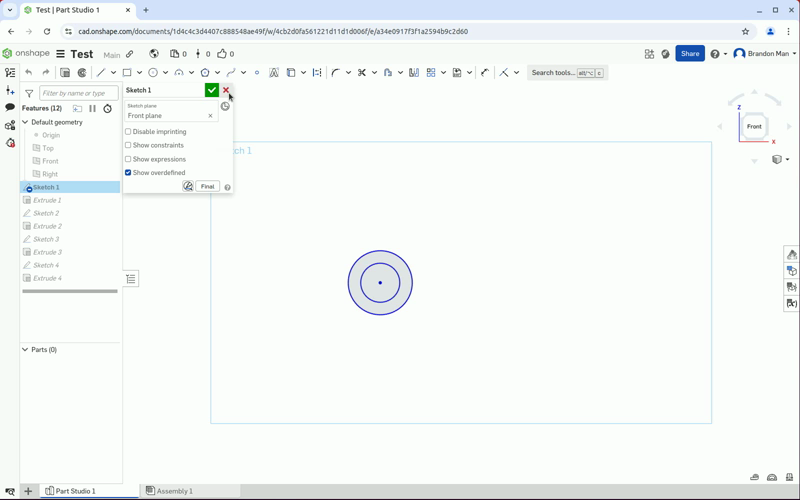
key(shift+s)
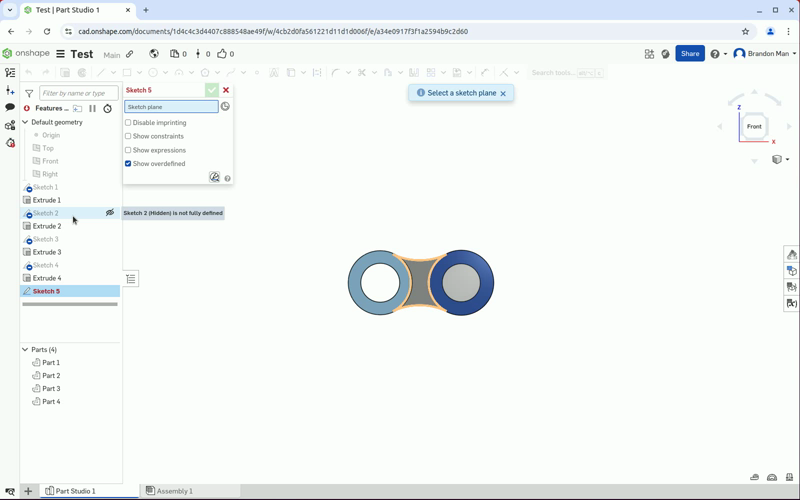
scroll(3)
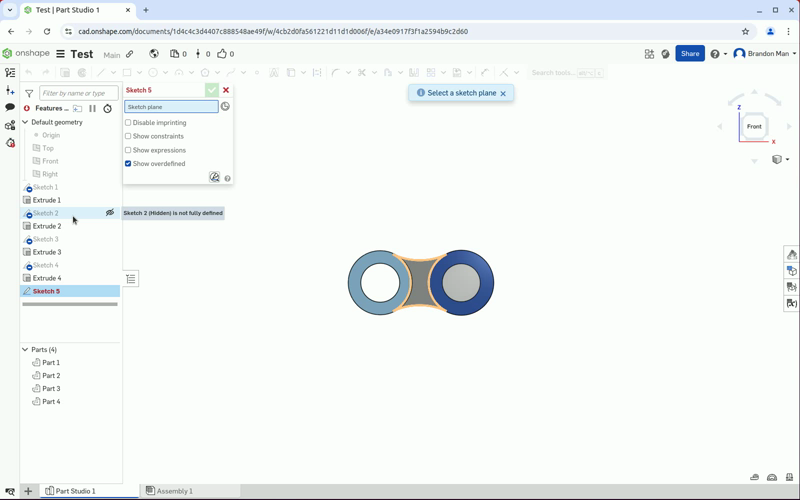
mouse_move(73, 163)
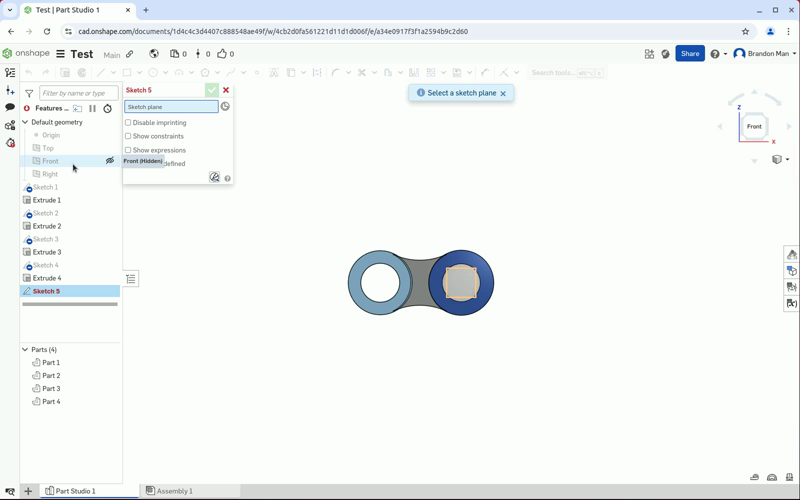
click(73, 163)
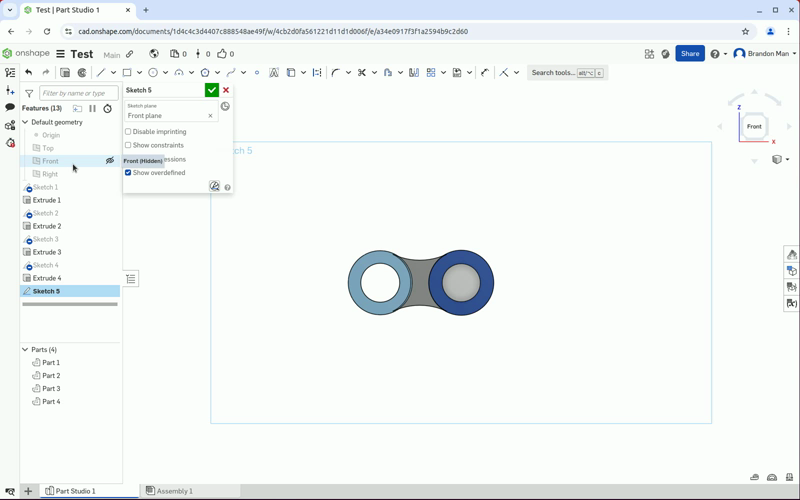
mouse_move(73, 352)
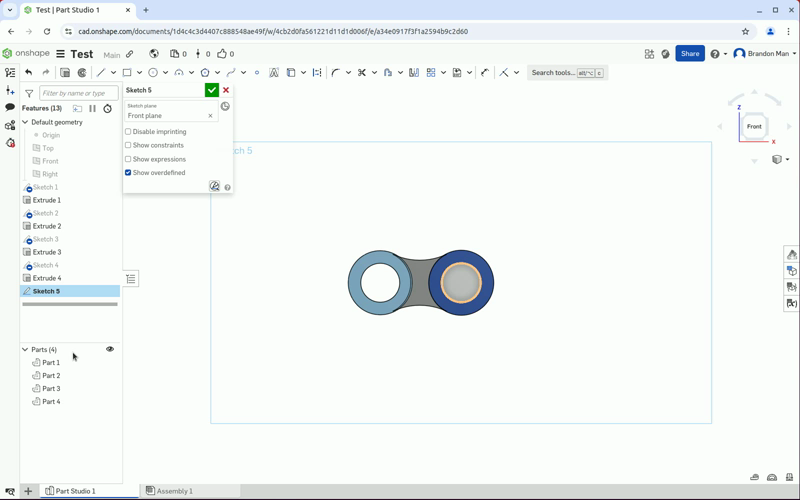
key(y)
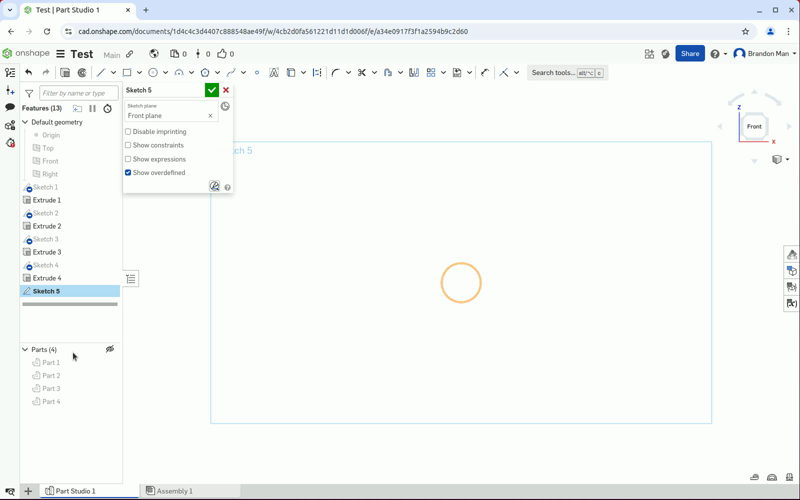
key(c)
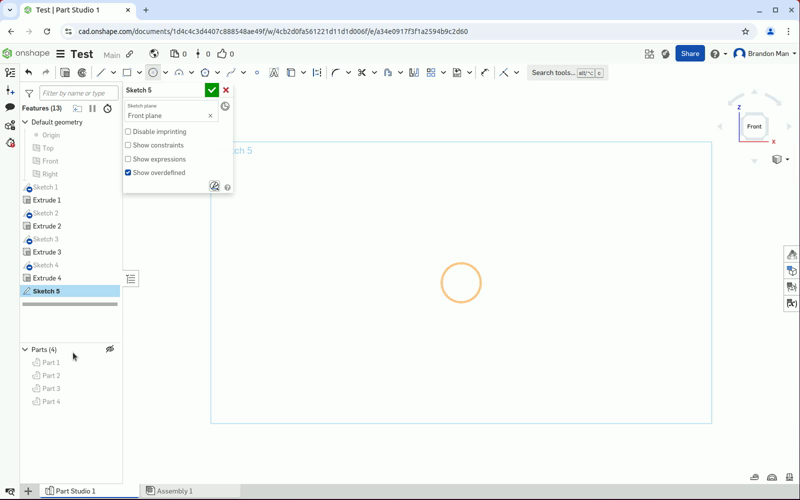
key_down(shift)
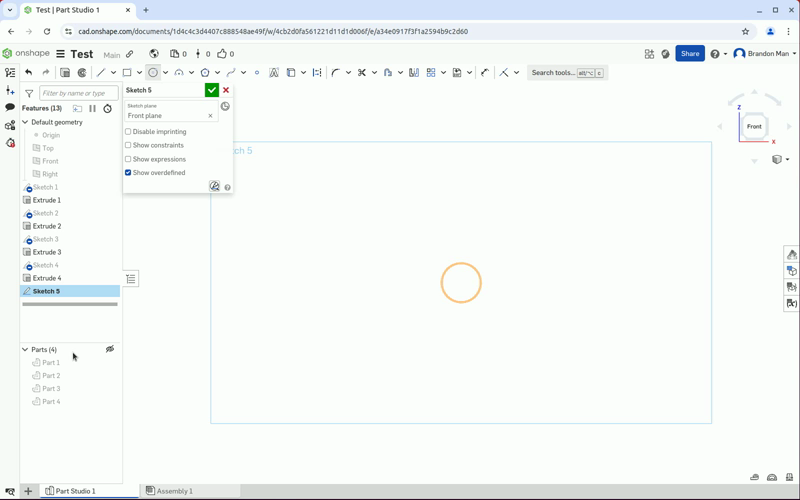
mouse_move(380, 282)
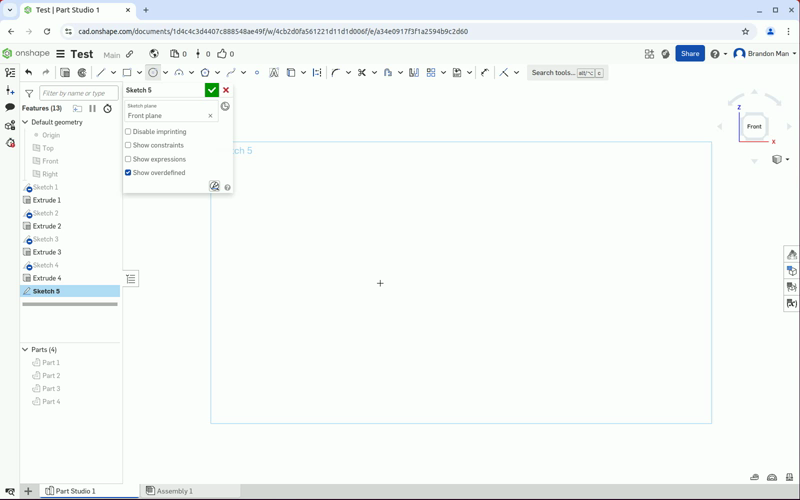
click(380, 282)
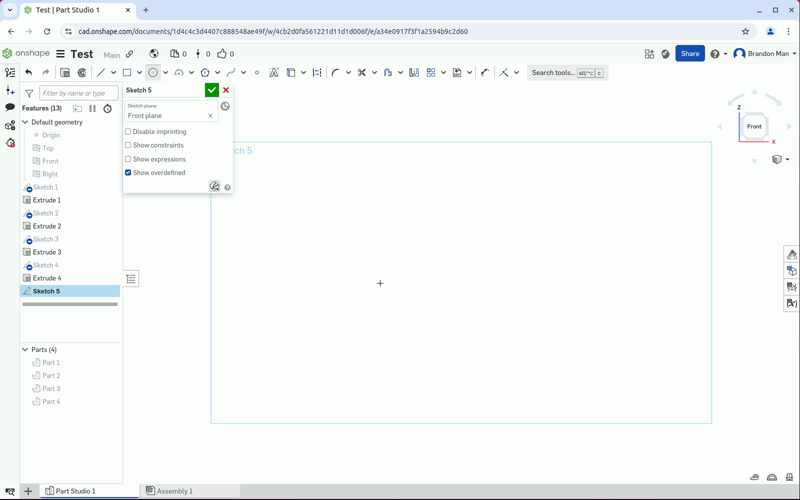
key_up(shift)
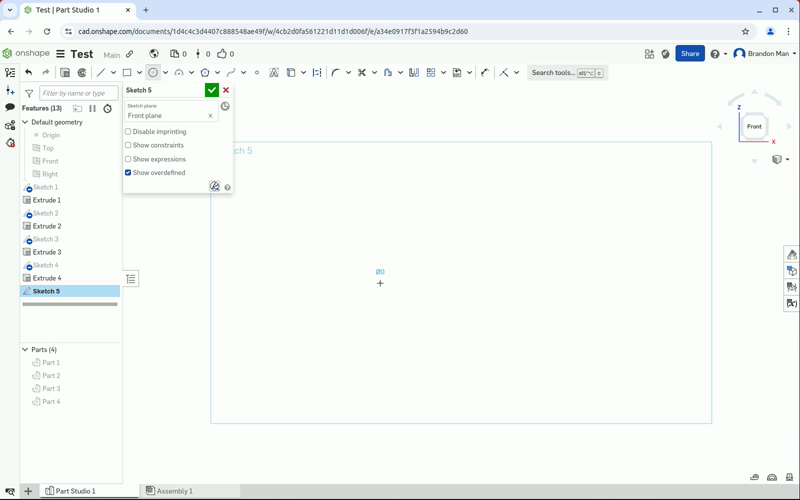
mouse_move(399, 282)
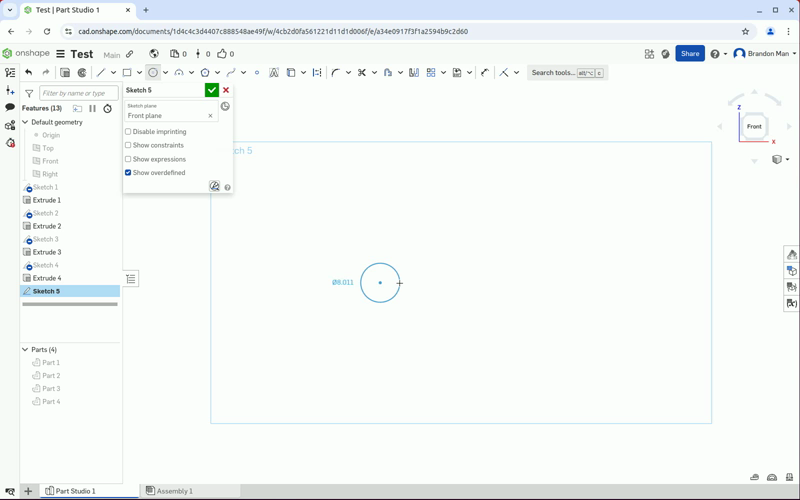
click(399, 282)
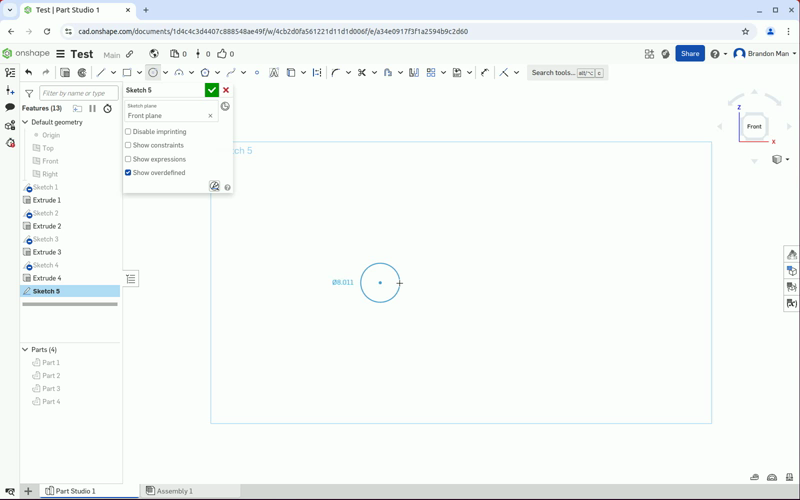
key(esc)
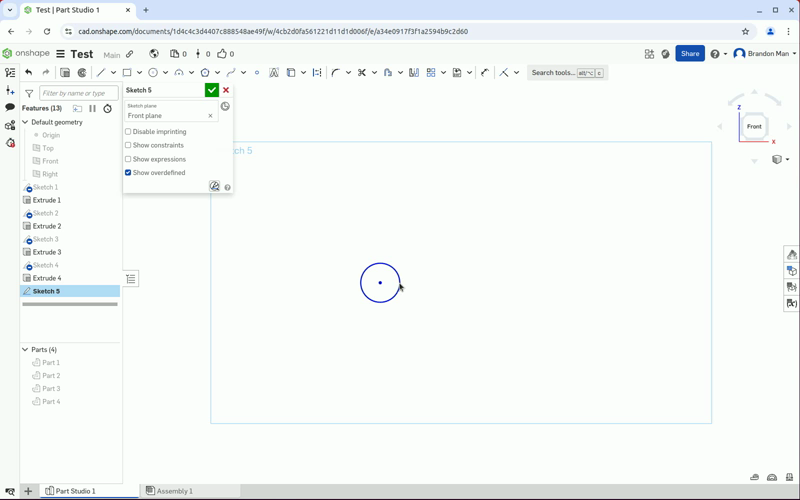
mouse_move(379, 296)
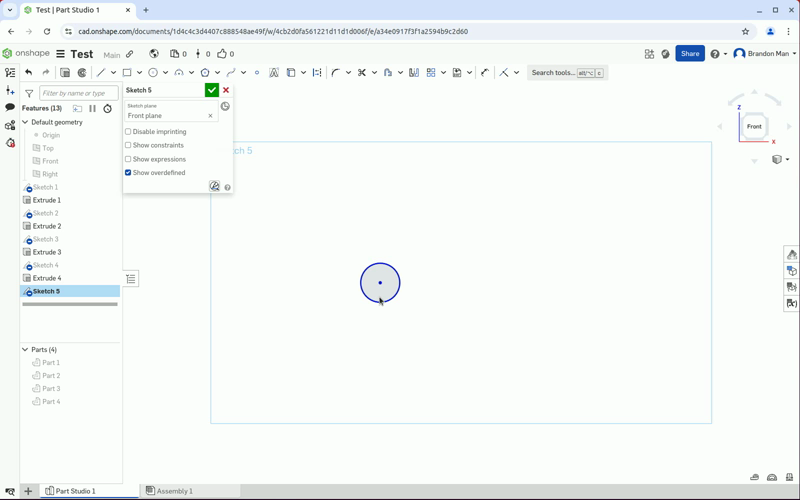
scroll(6)
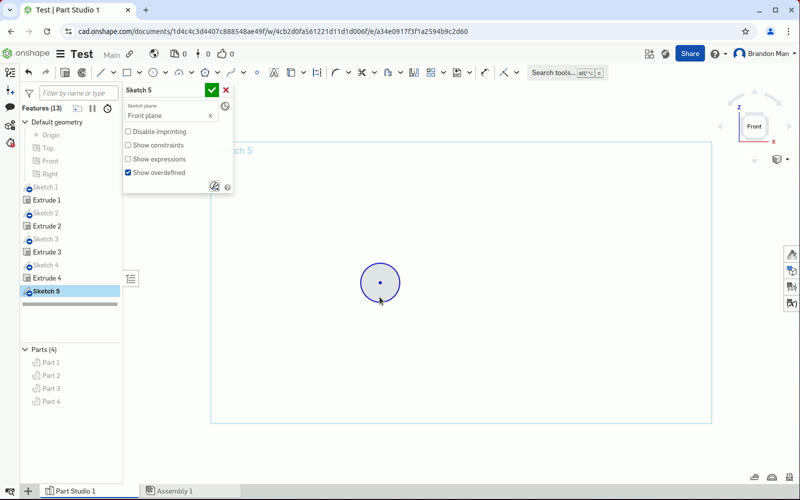
scroll(6)
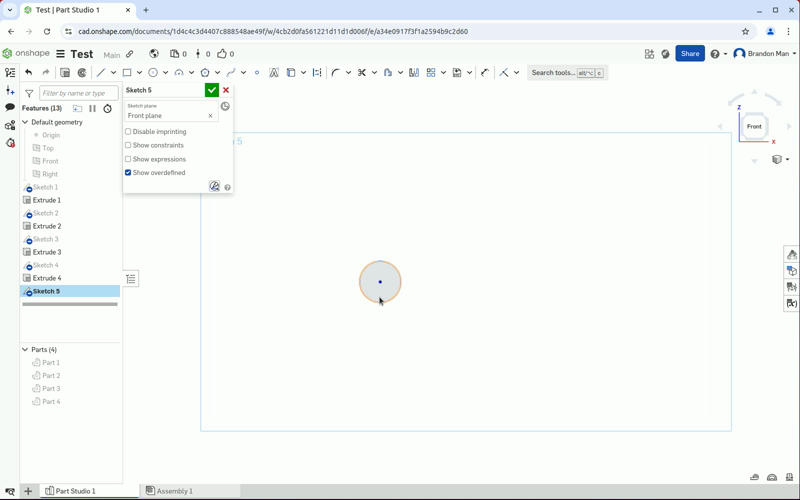
scroll(6)
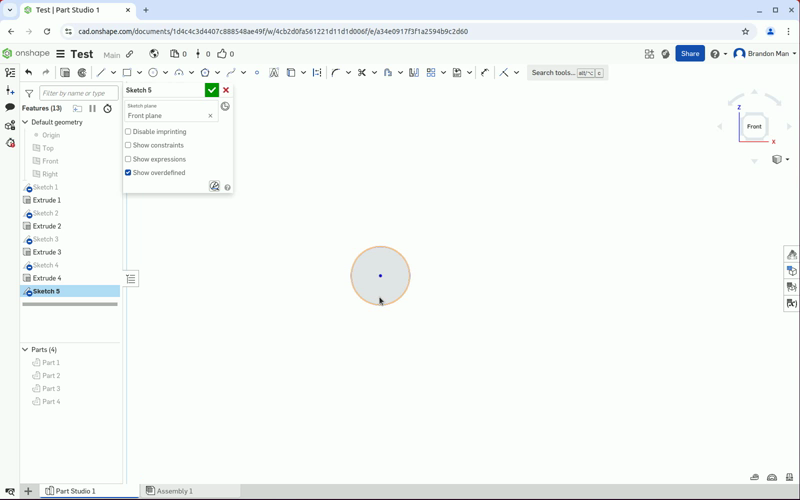
scroll(6)
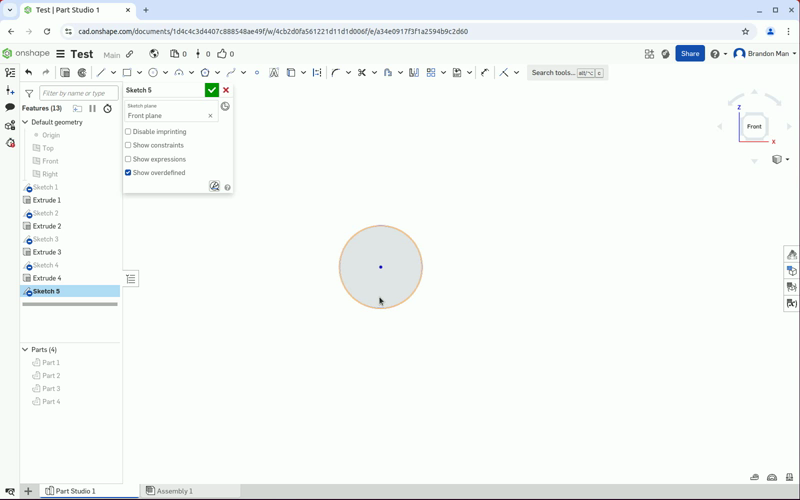
scroll(6)
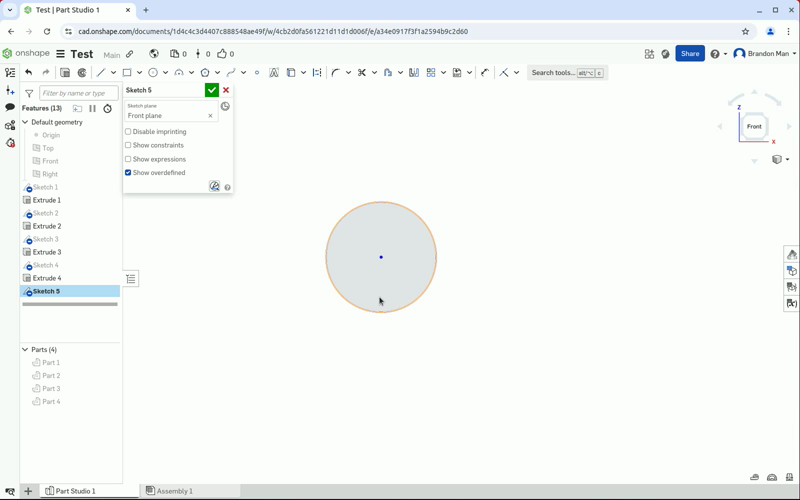
scroll(6)
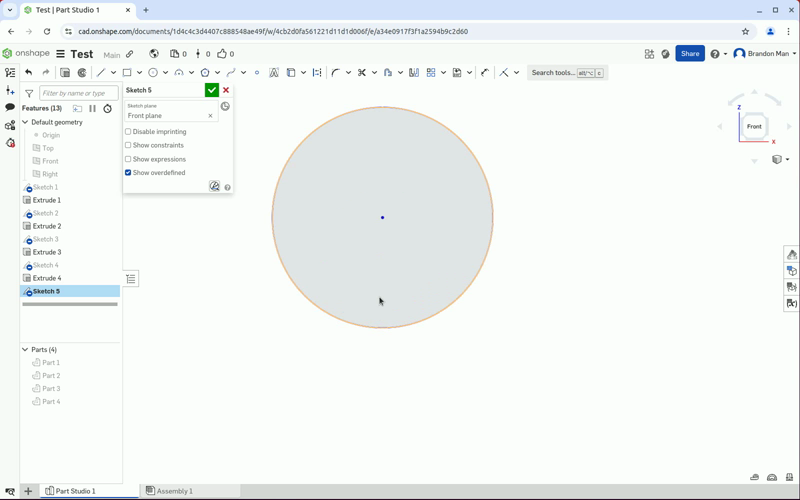
scroll(6)
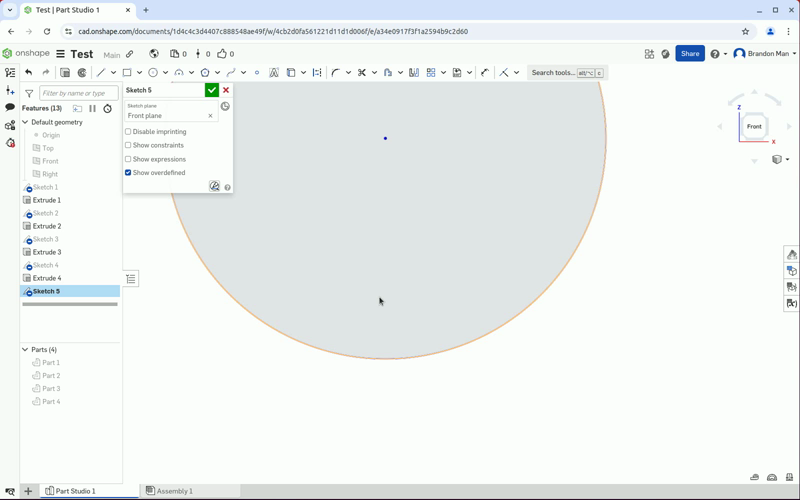
click(379, 296)
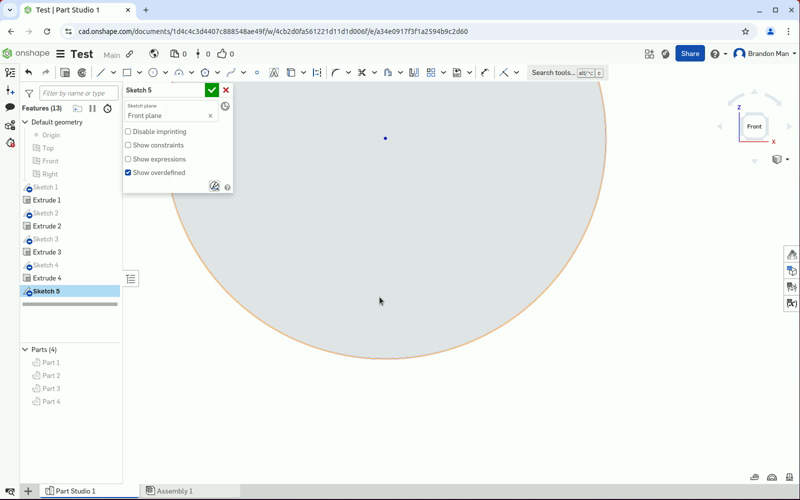
scroll(-6)
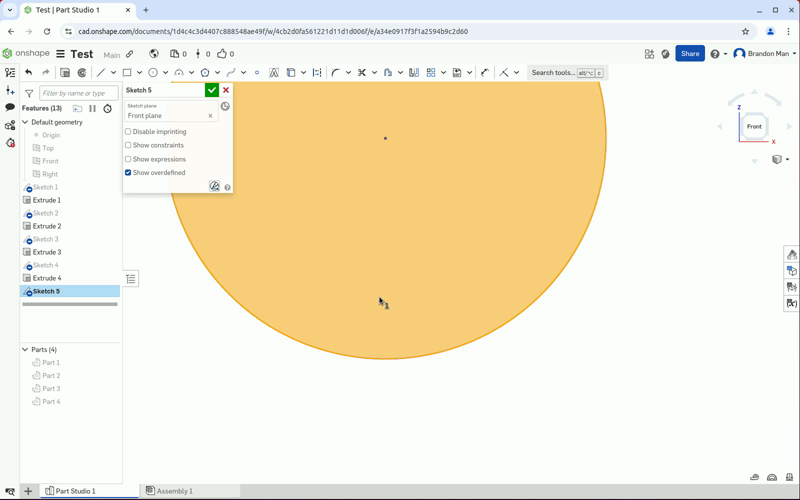
scroll(-6)
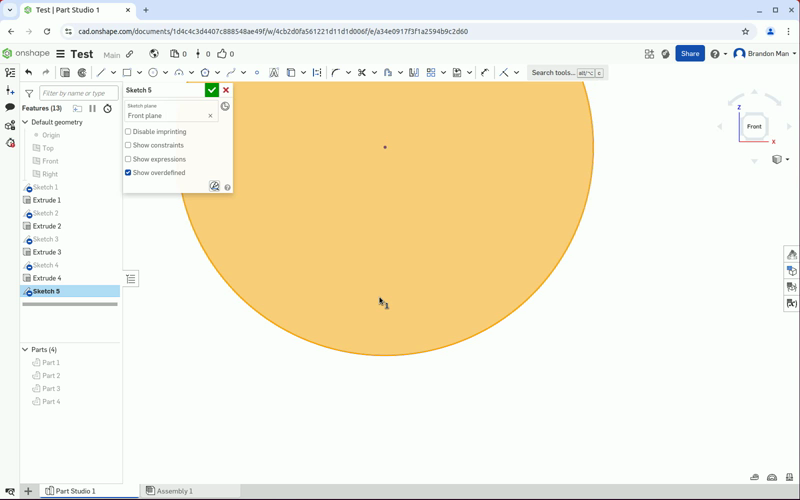
scroll(-6)
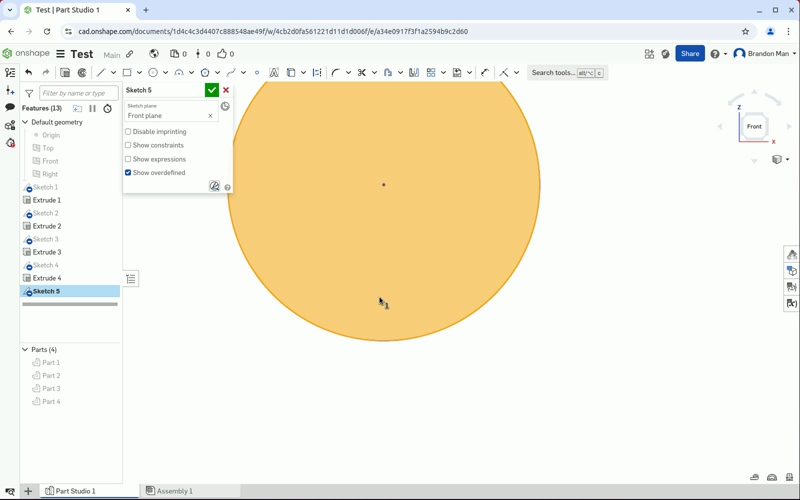
scroll(-6)
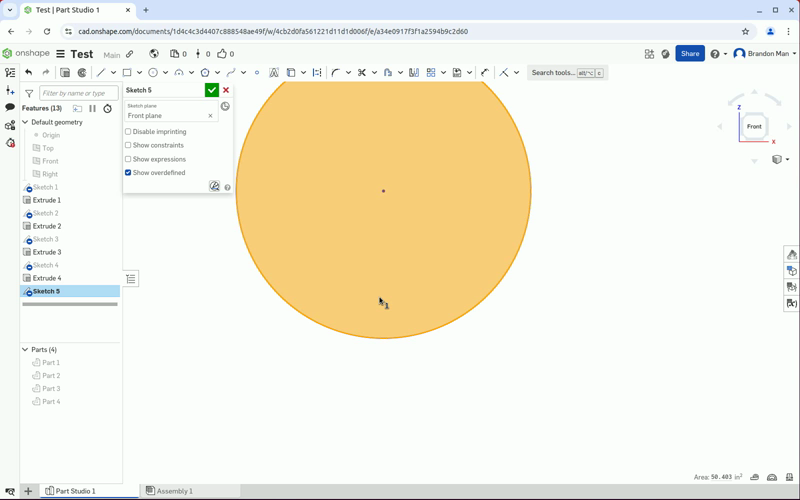
scroll(-6)
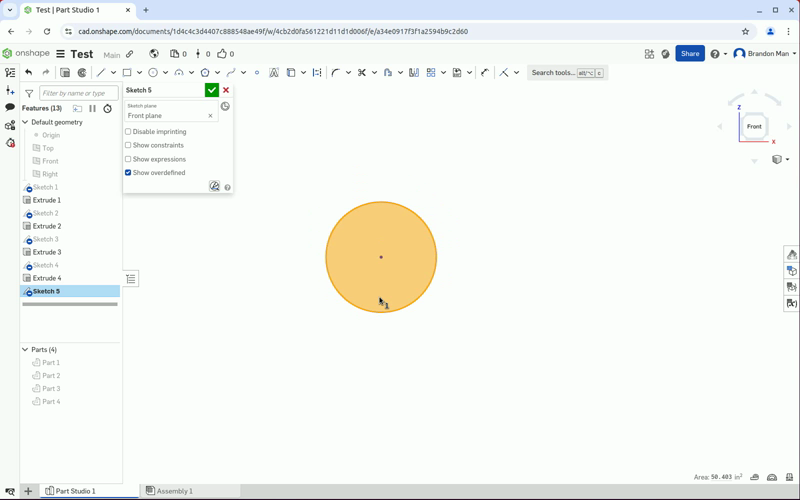
scroll(-6)
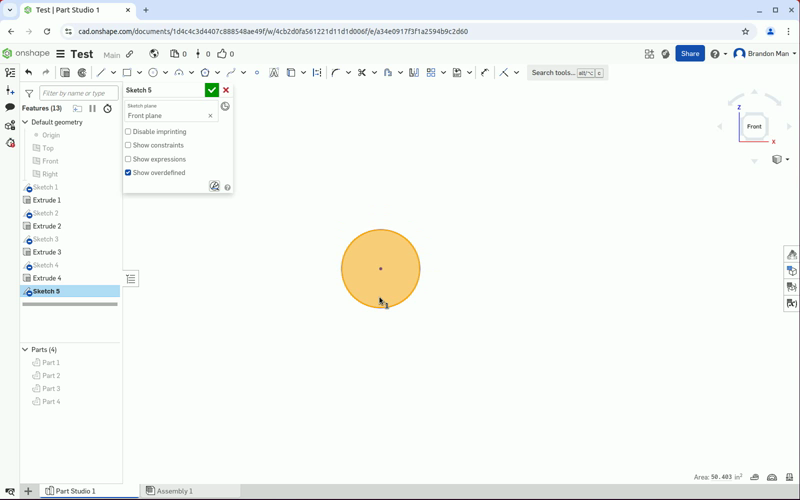
scroll(-6)
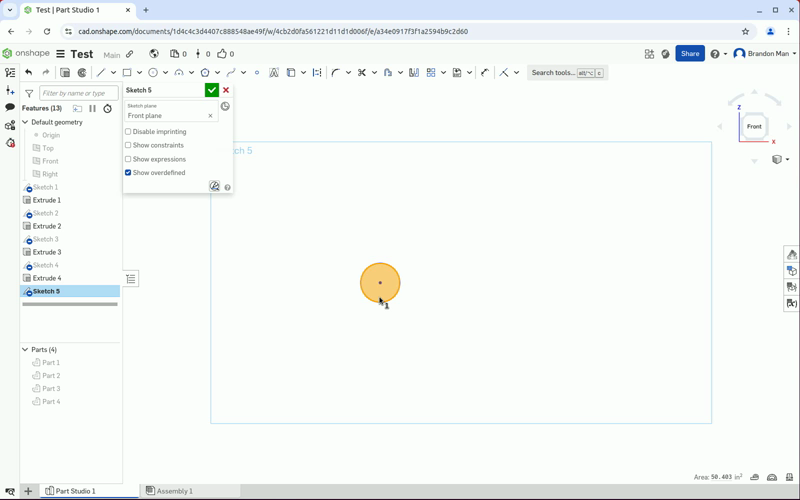
mouse_move(73, 352)
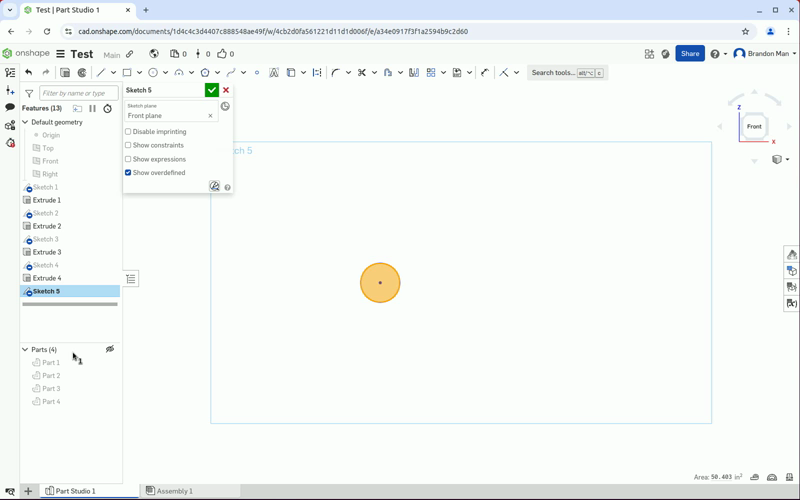
key(shift+y)
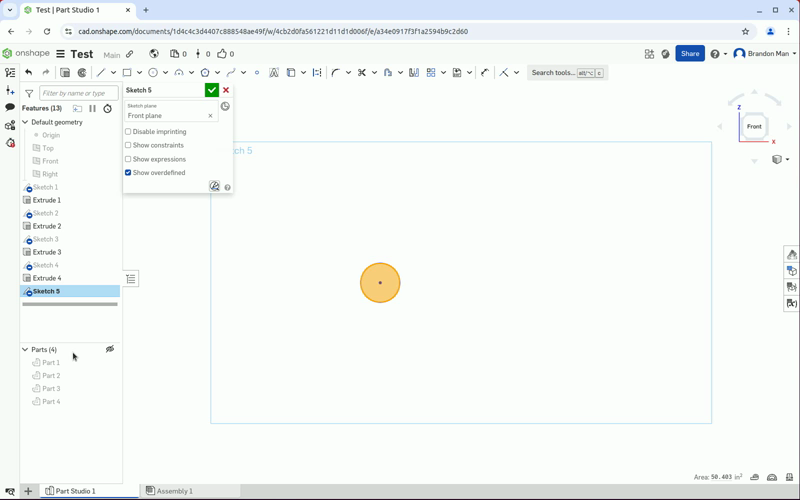
key(shift+e)
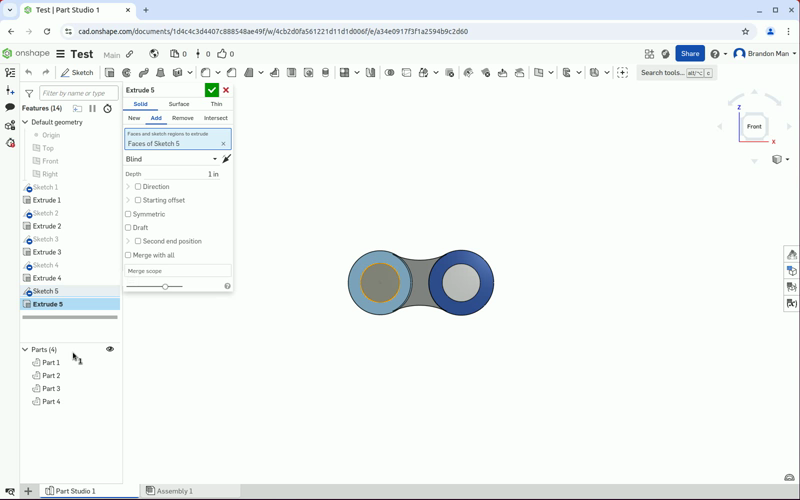
mouse_move(143, 106)
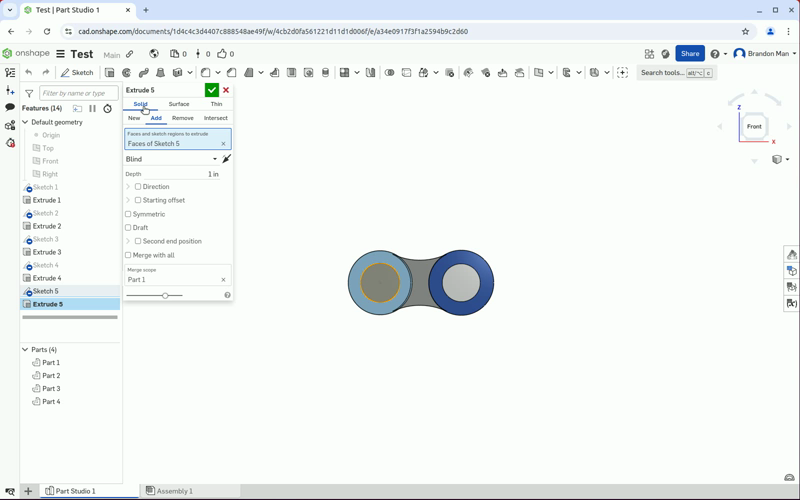
click(143, 106)
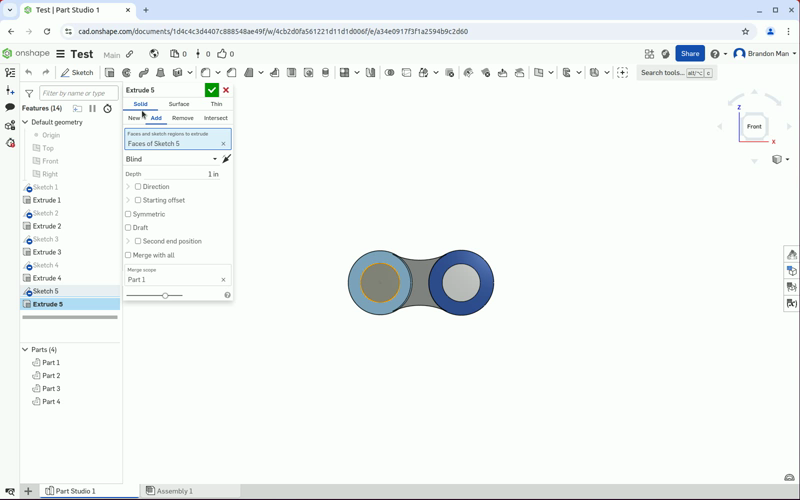
mouse_move(137, 120)
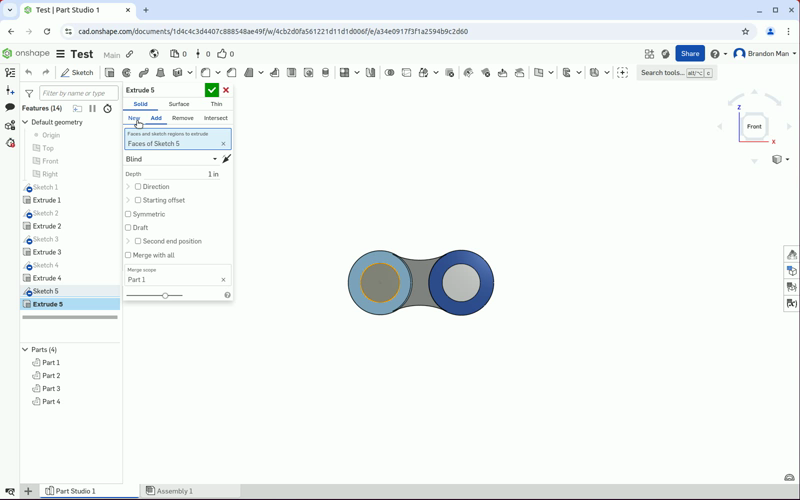
click(137, 120)
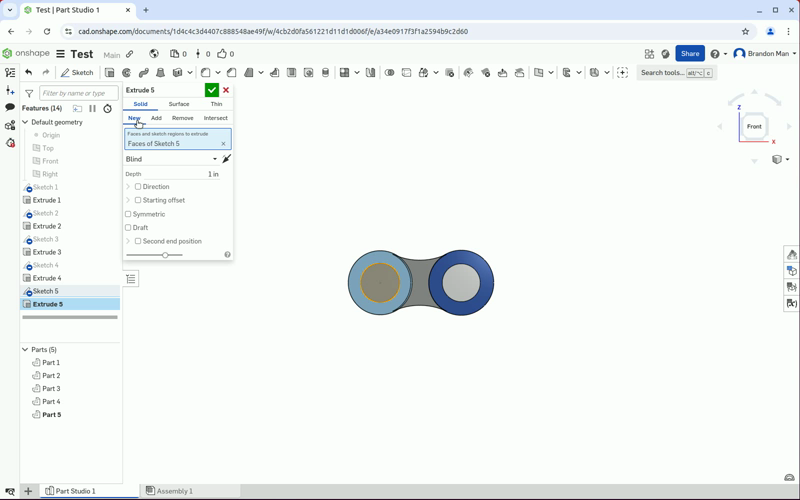
key(tab, 4)
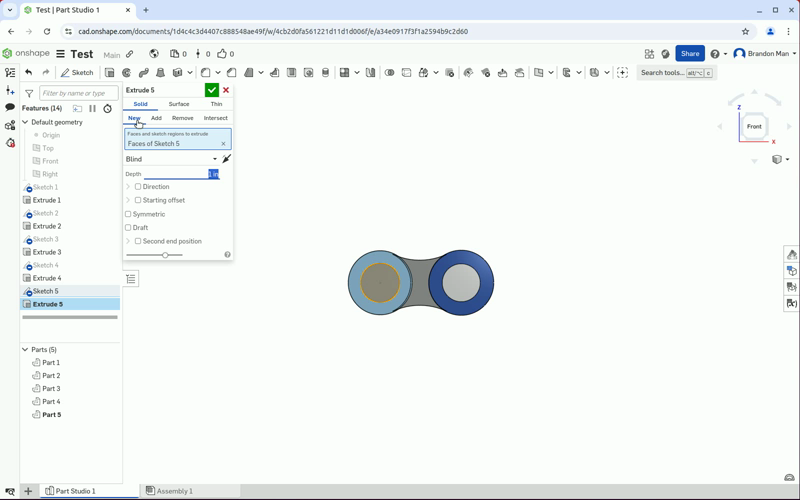
text(2.648)
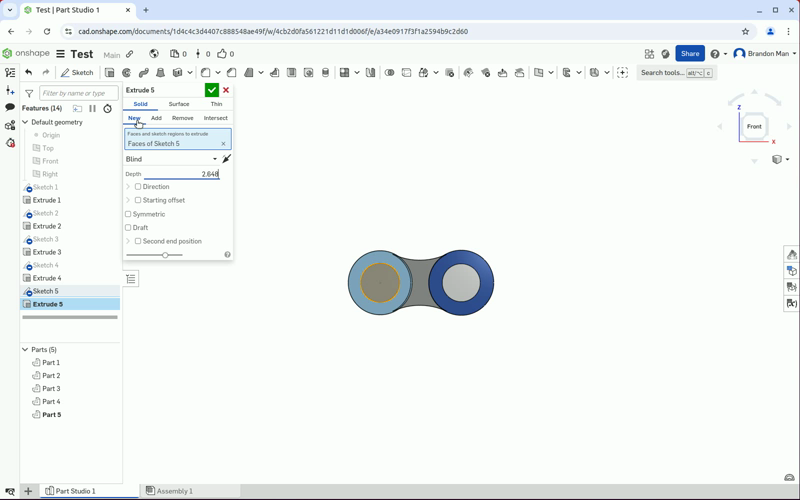
key(enter)
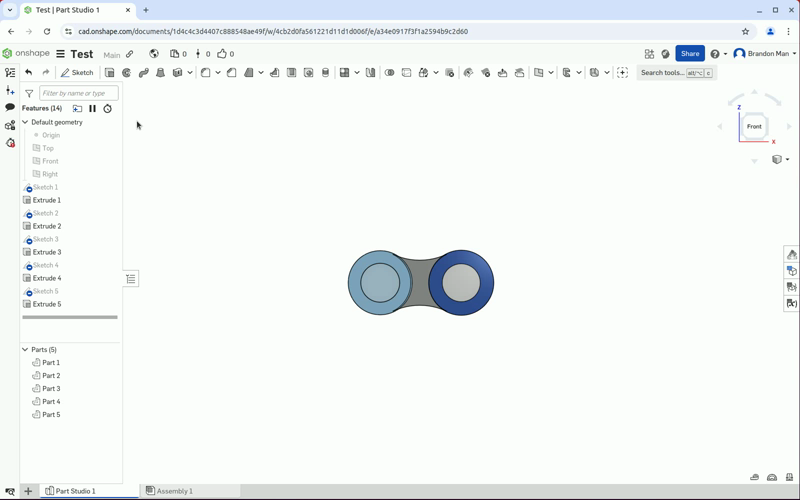
key(shift+h)
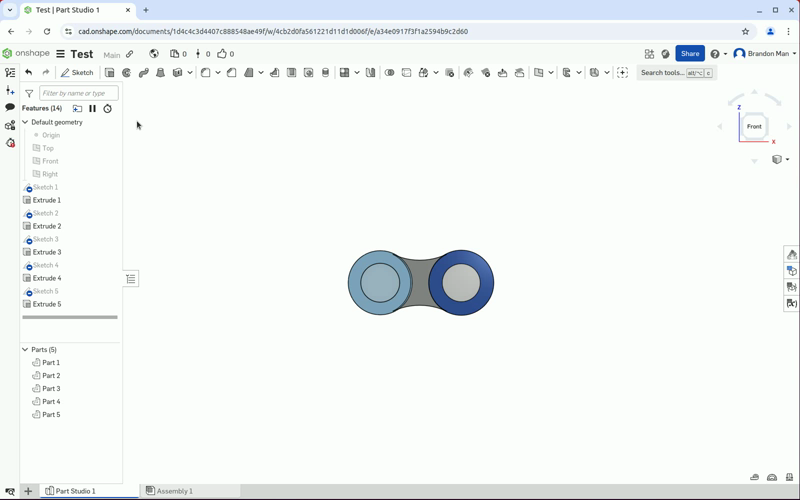
key(shift+h)
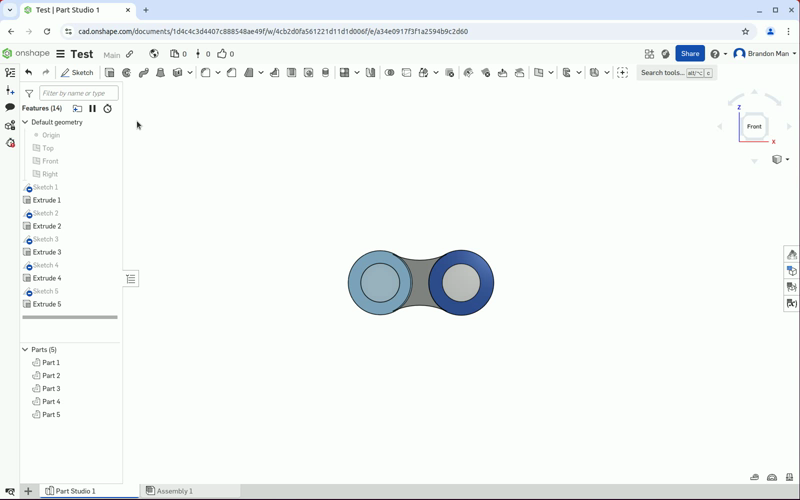
mouse_move(73, 189)
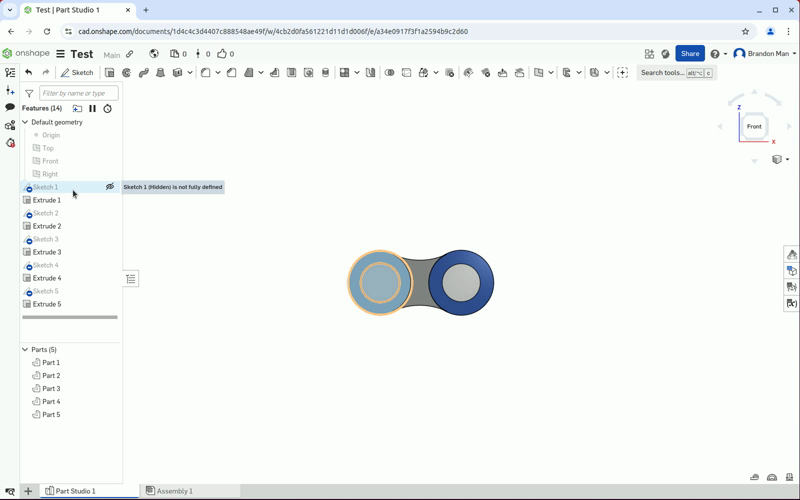
click(73, 189)
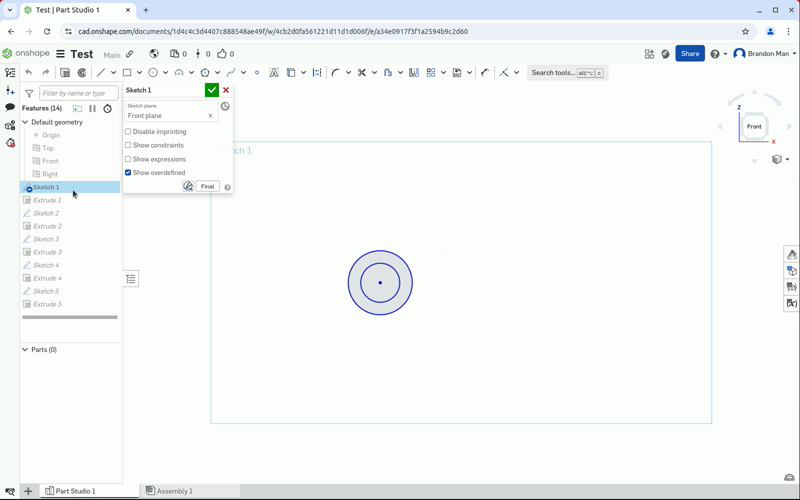
mouse_move(229, 92)
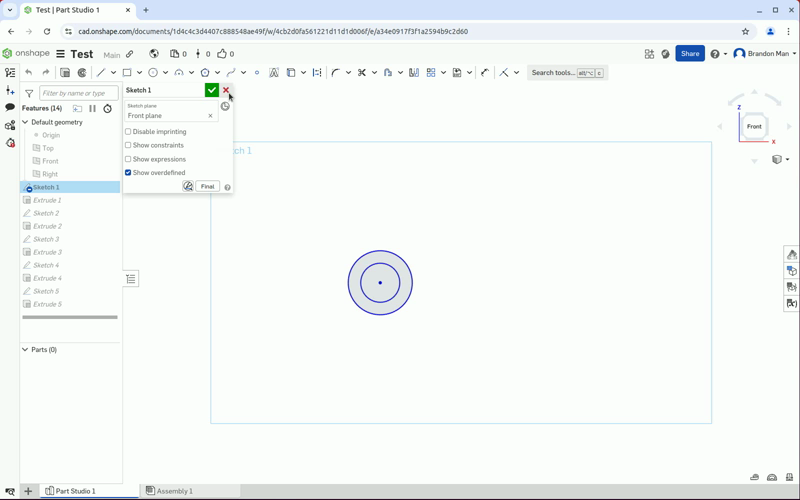
click(229, 92)
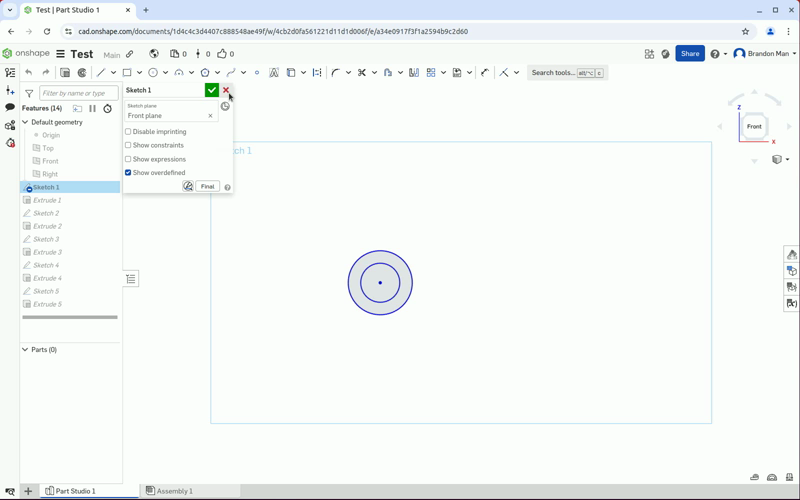
key(shift+s)
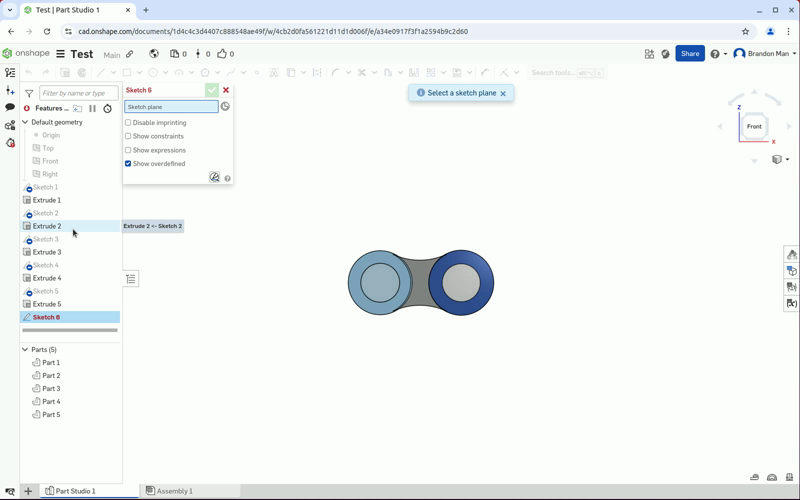
scroll(3)
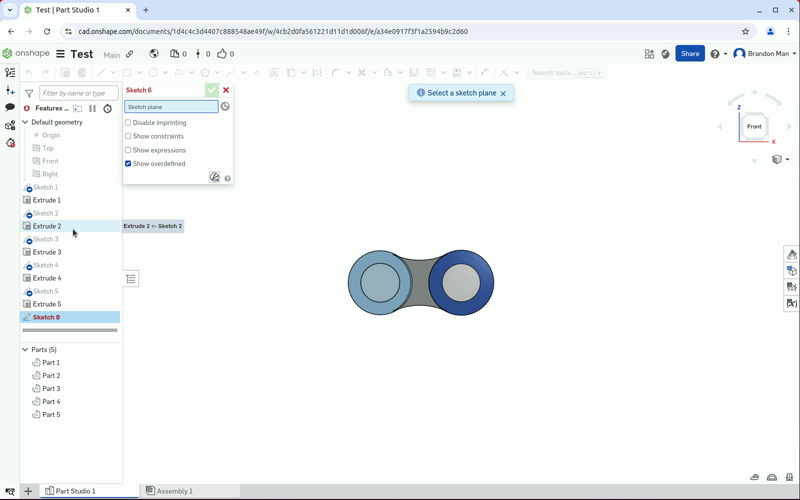
mouse_move(73, 163)
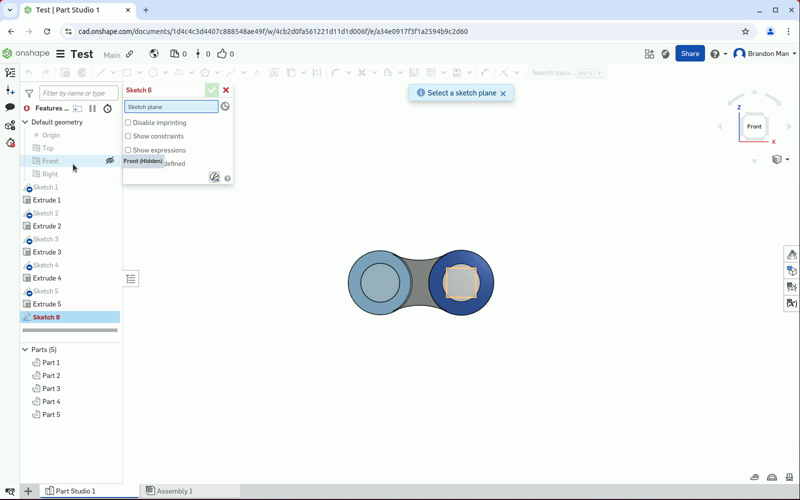
click(73, 163)
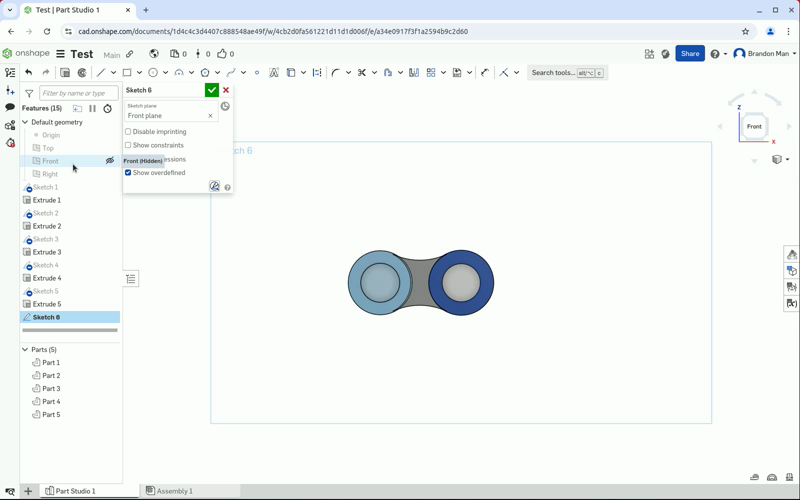
mouse_move(73, 352)
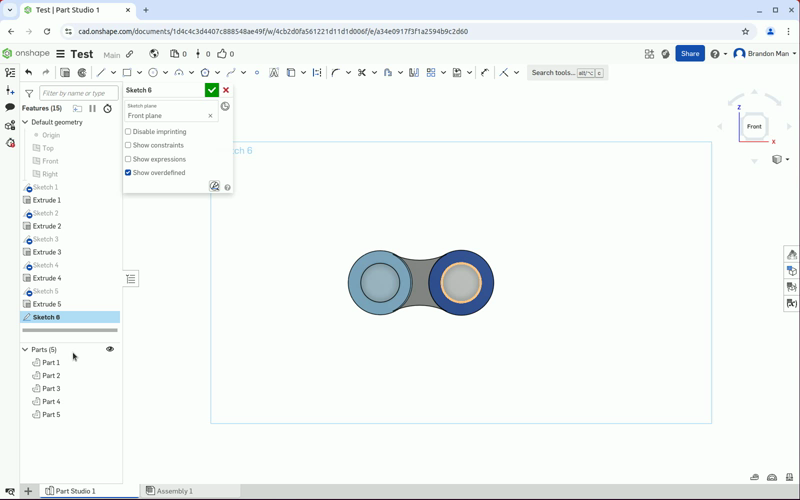
key(y)
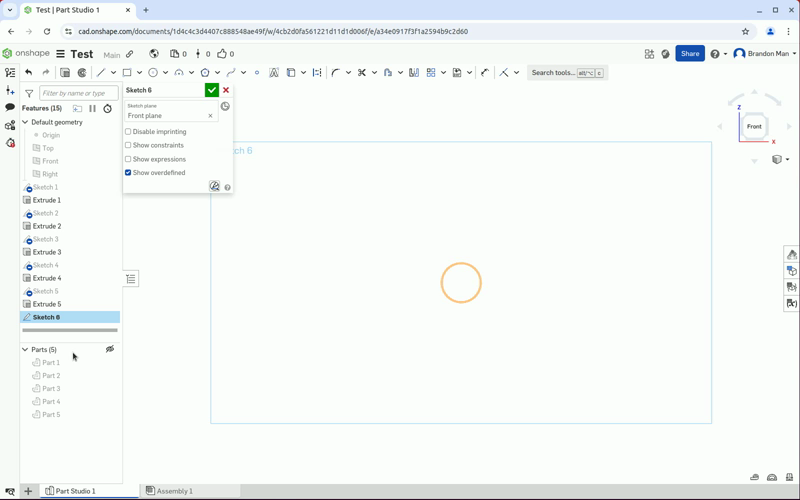
key(c)
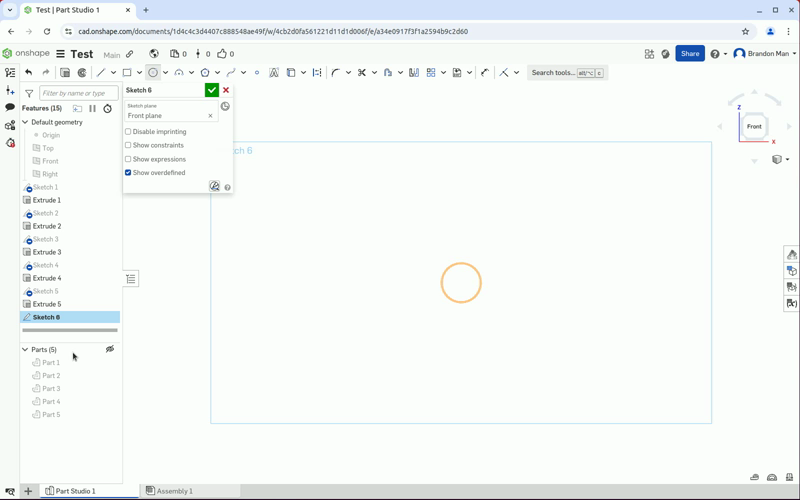
key_down(shift)
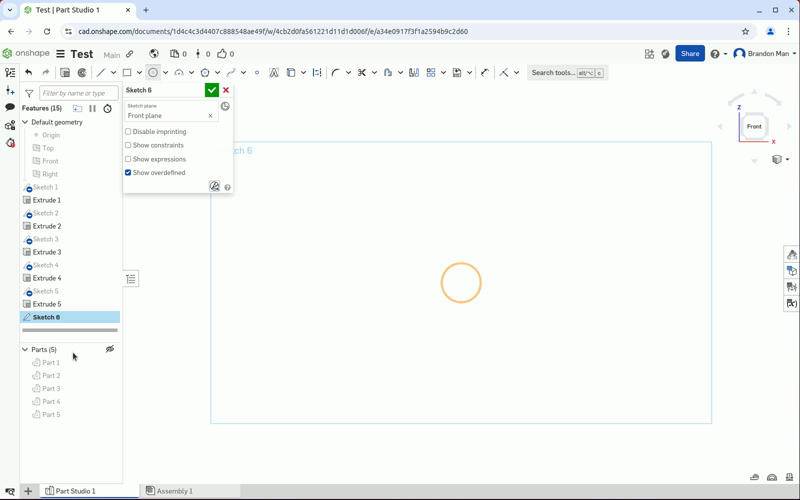
mouse_move(530, 240)
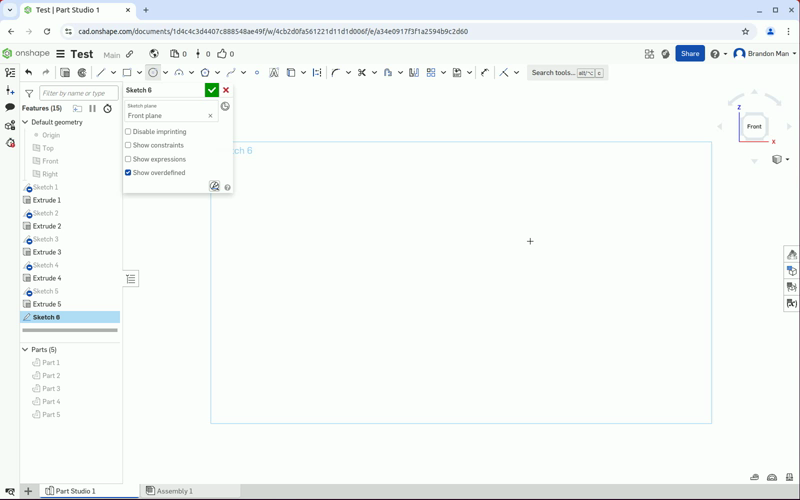
click(530, 240)
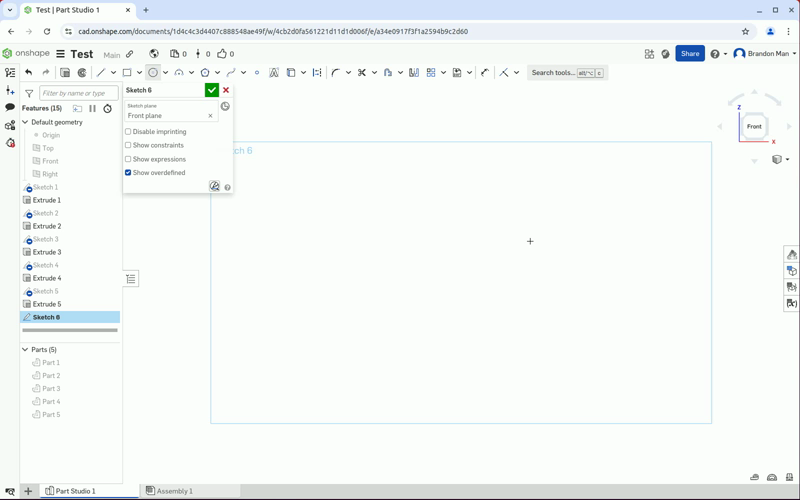
key_up(shift)
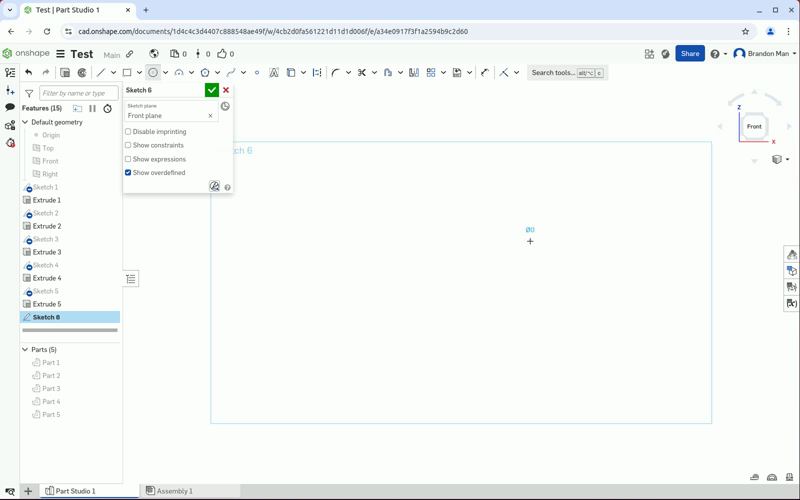
mouse_move(549, 240)
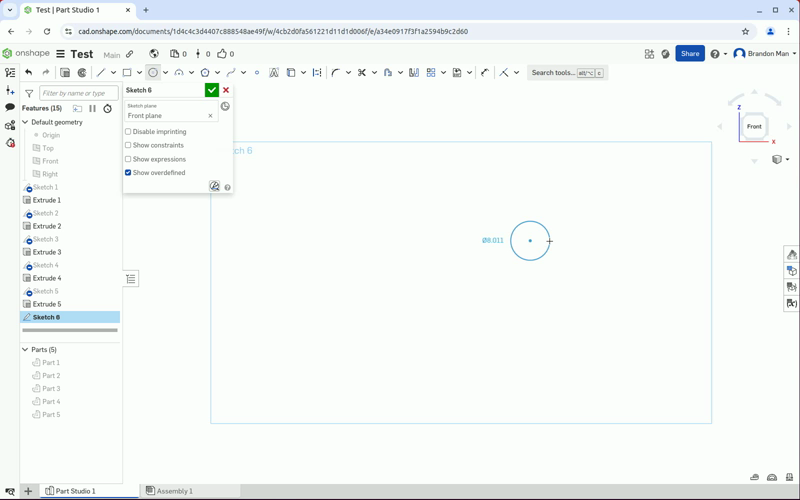
click(549, 240)
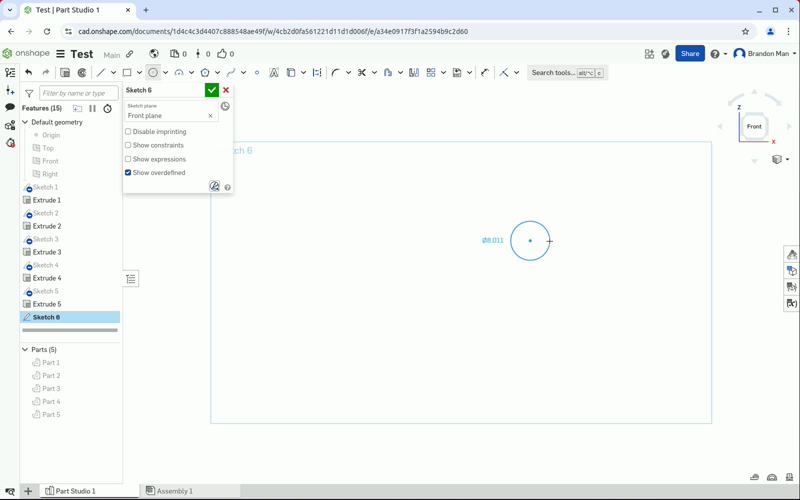
key(esc)
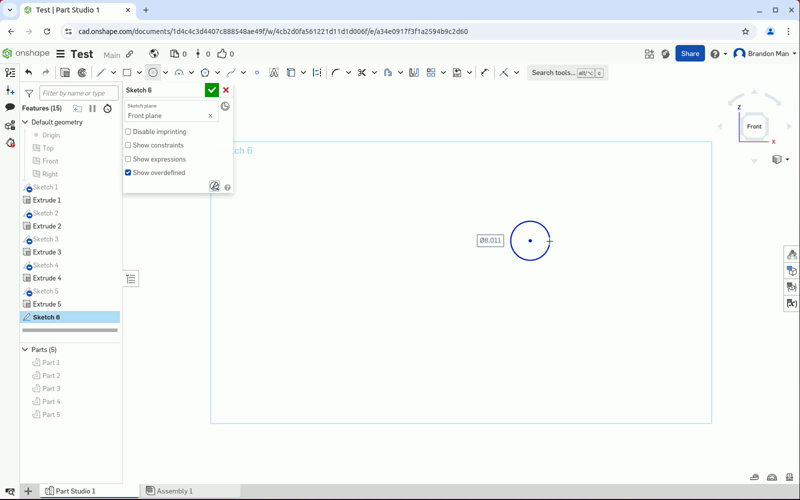
mouse_move(536, 246)
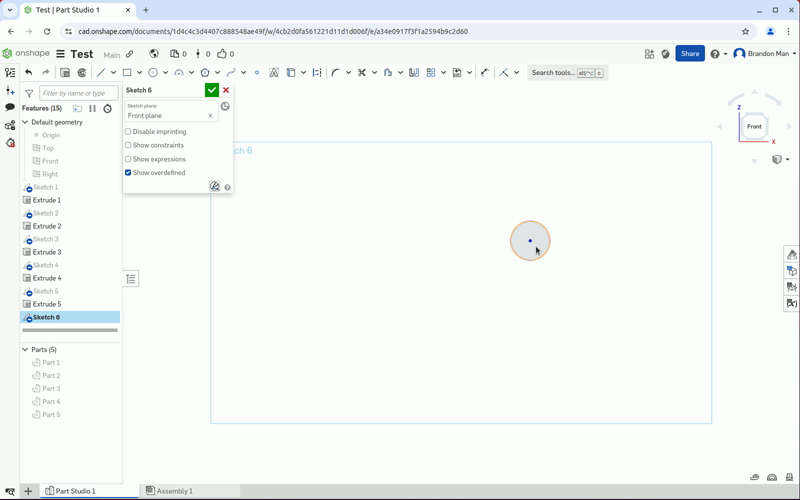
scroll(6)
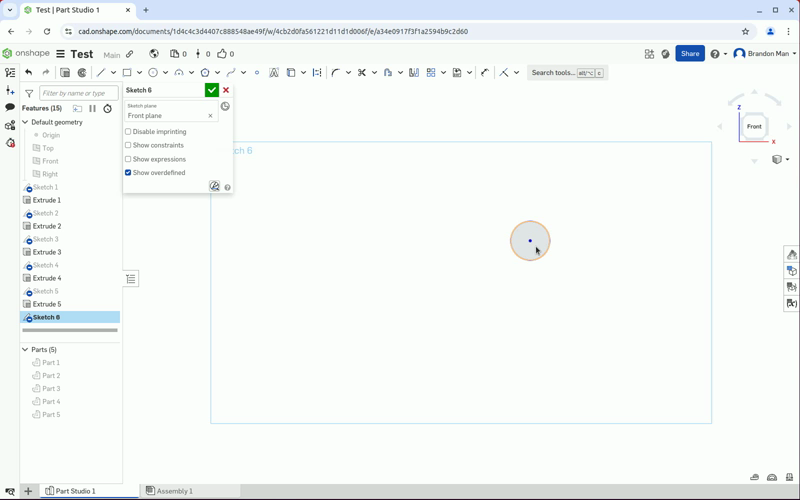
scroll(6)
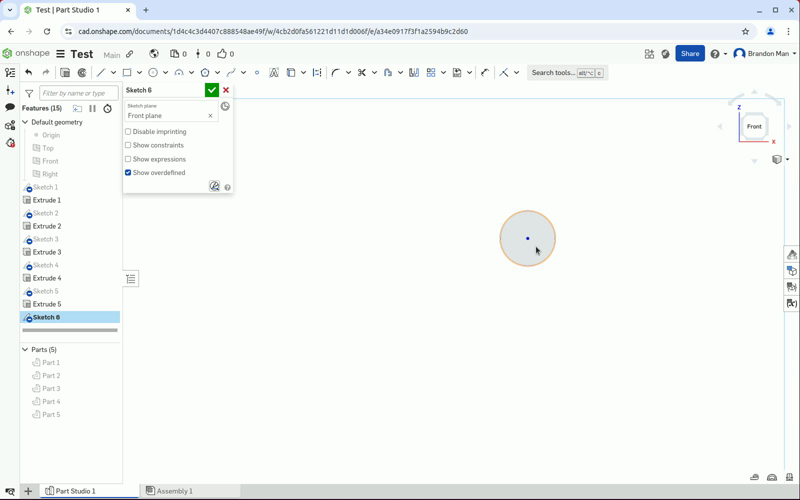
scroll(6)
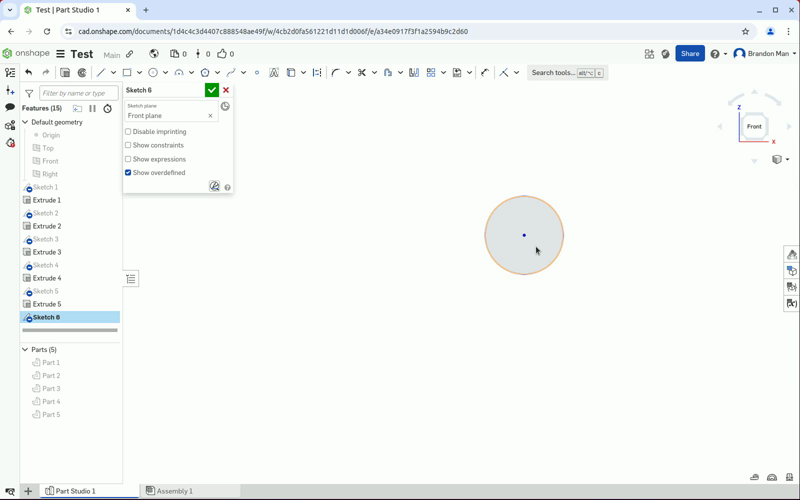
scroll(6)
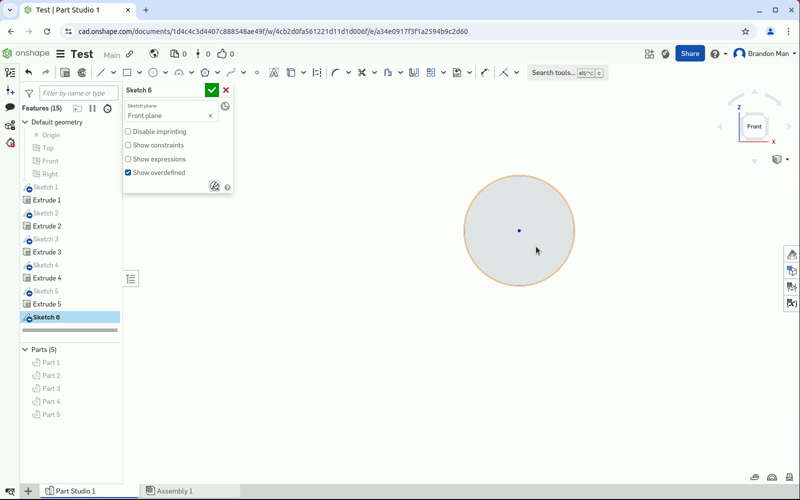
scroll(6)
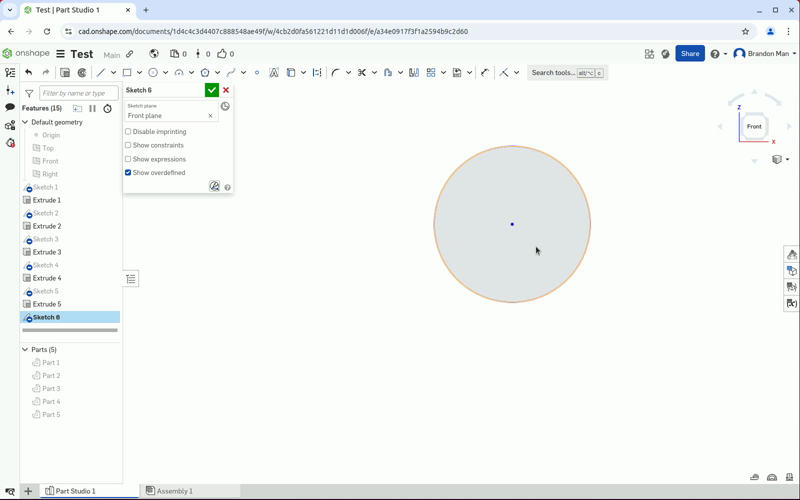
scroll(6)
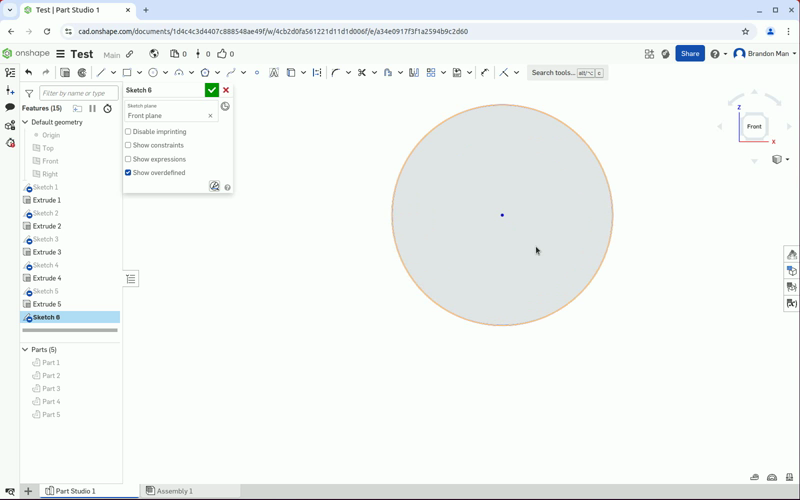
scroll(6)
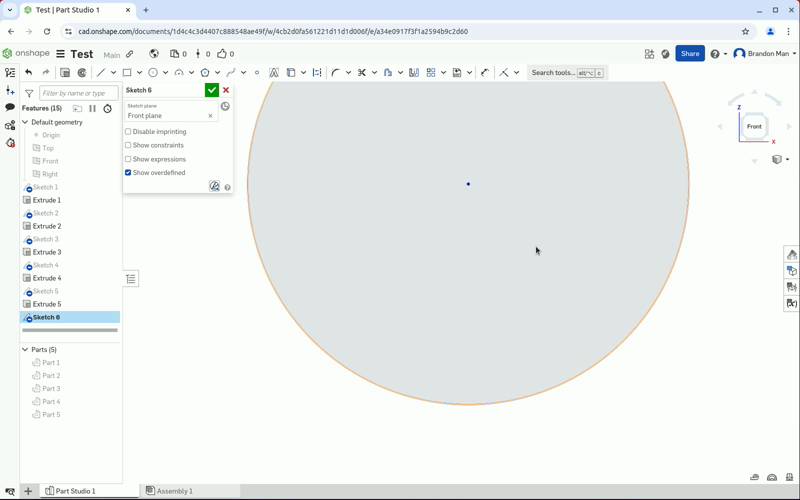
click(536, 246)
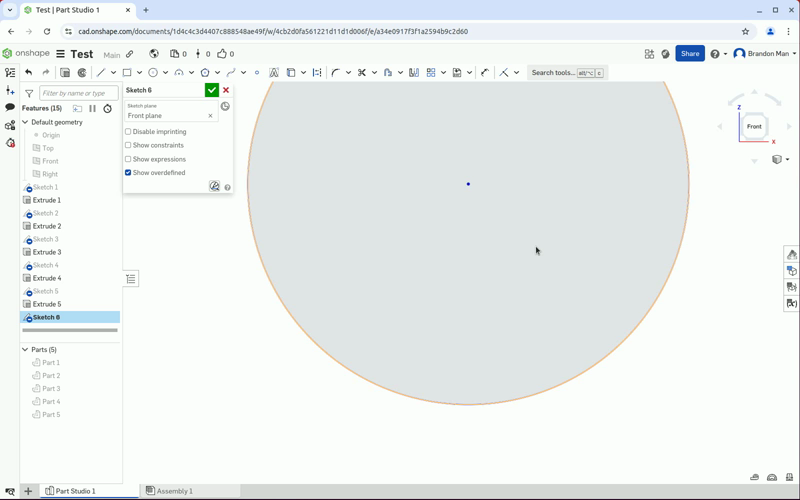
scroll(-6)
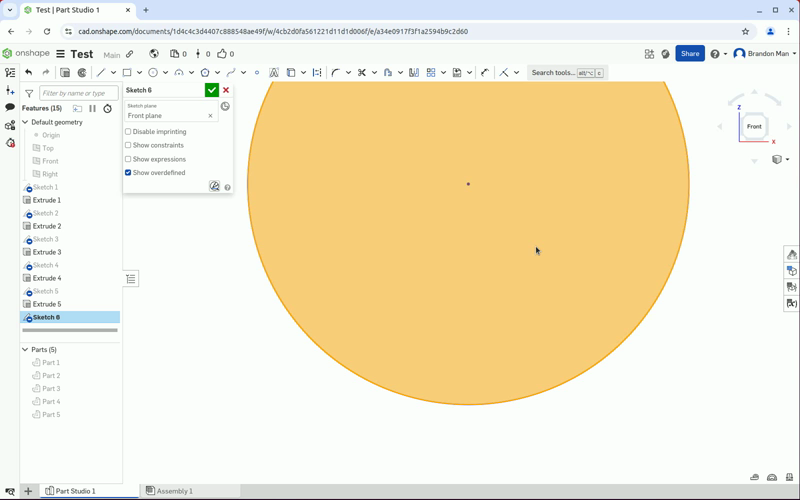
scroll(-6)
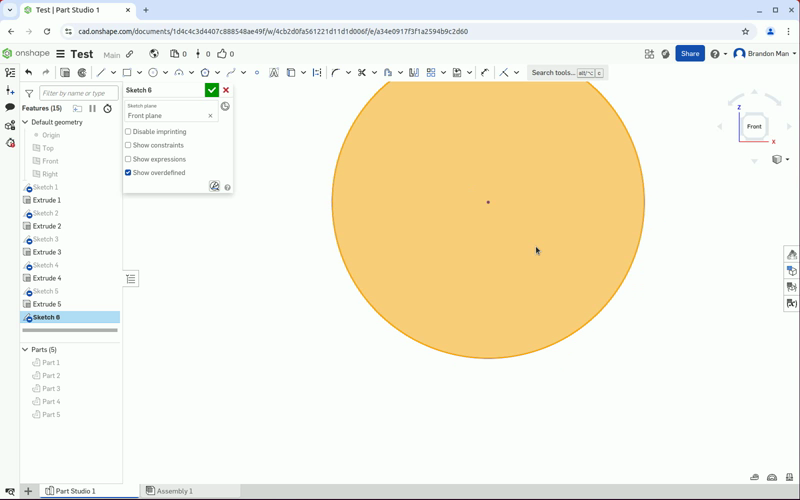
scroll(-6)
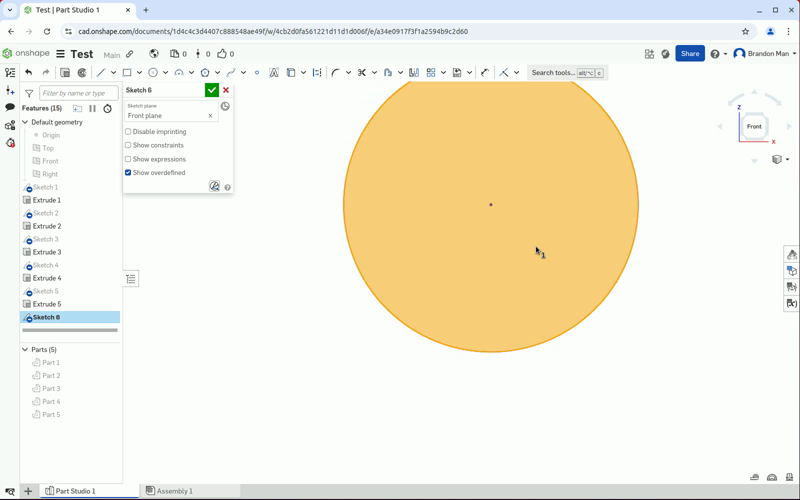
scroll(-6)
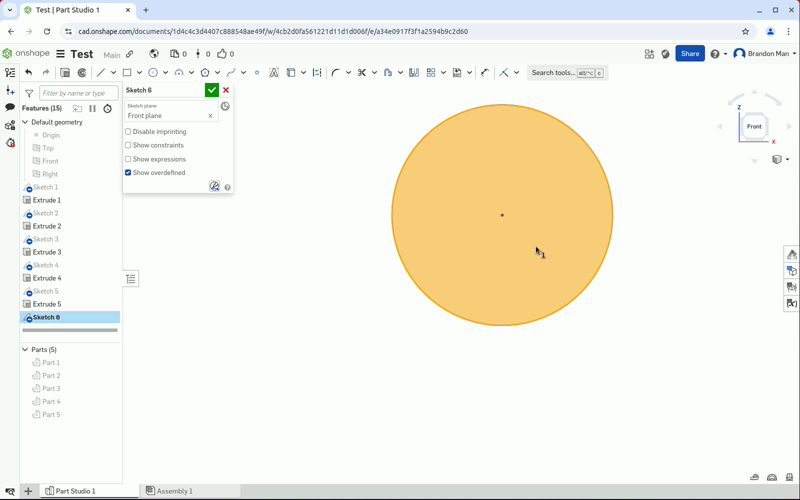
scroll(-6)
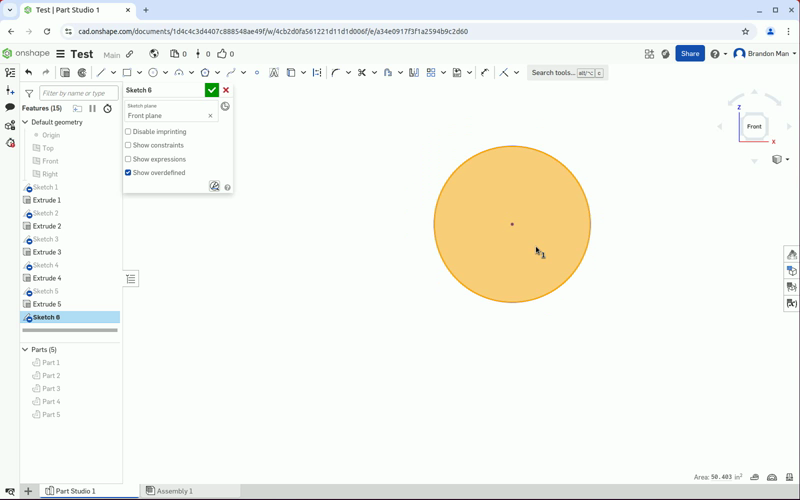
scroll(-6)
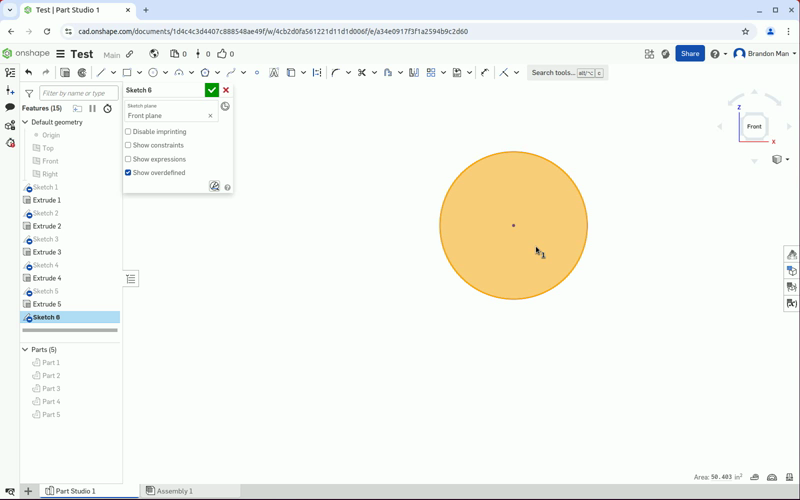
scroll(-6)
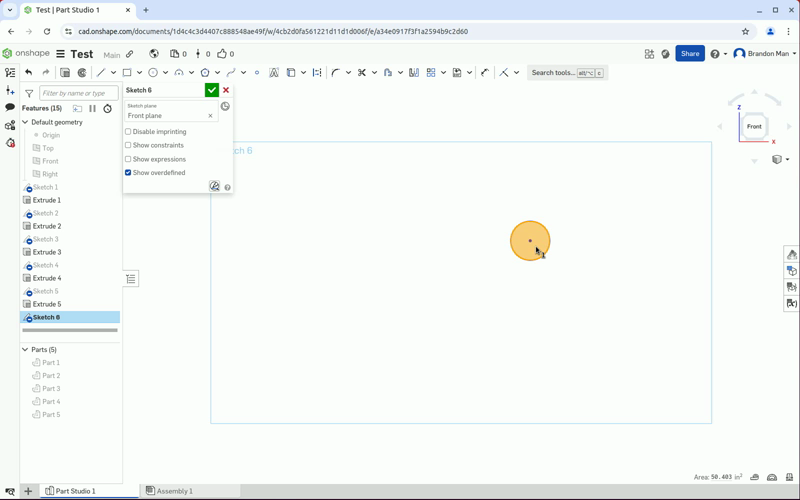
mouse_move(73, 352)
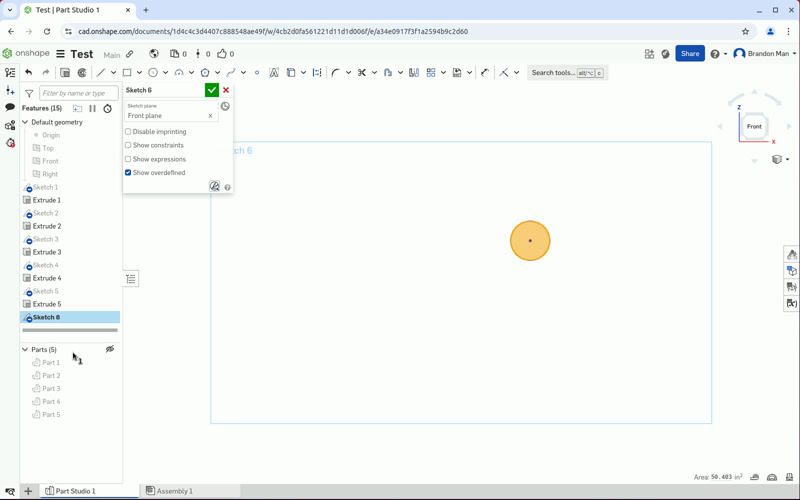
key(shift+y)
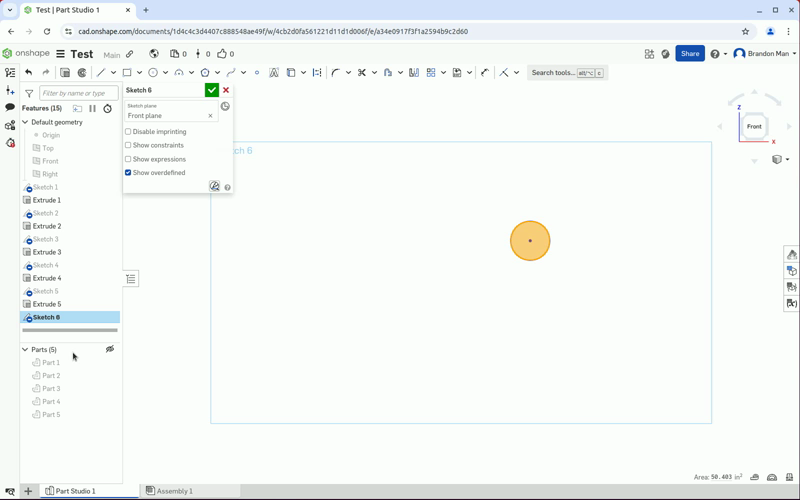
key(shift+e)
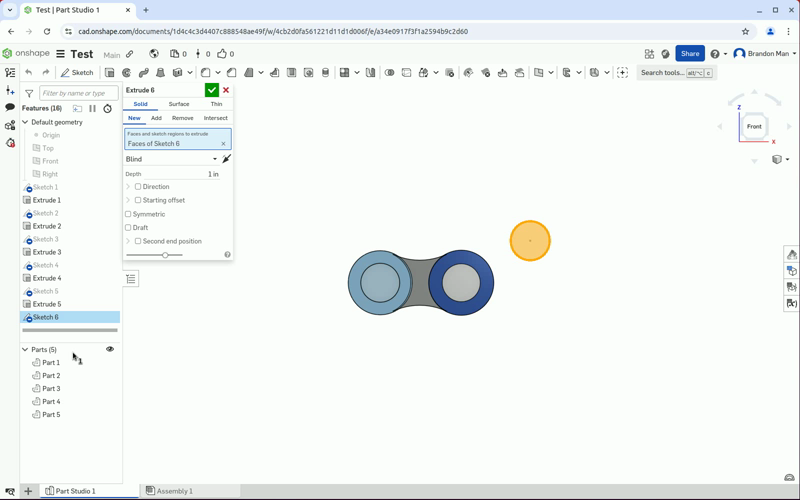
mouse_move(143, 106)
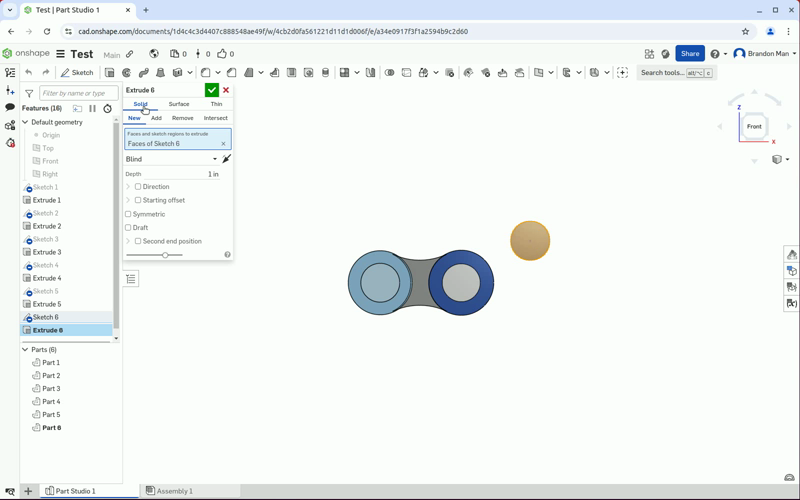
click(143, 106)
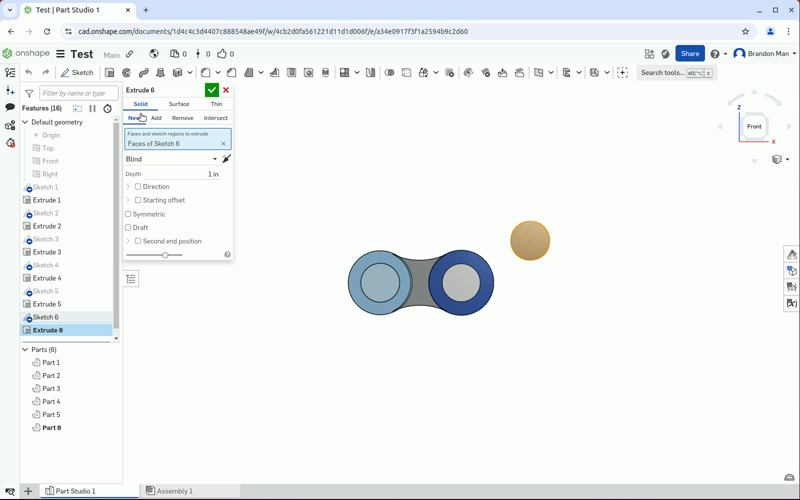
mouse_move(137, 120)
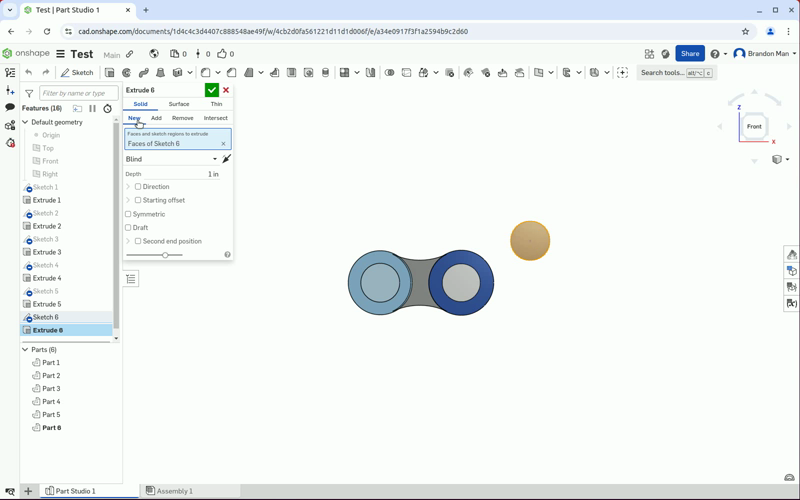
click(137, 120)
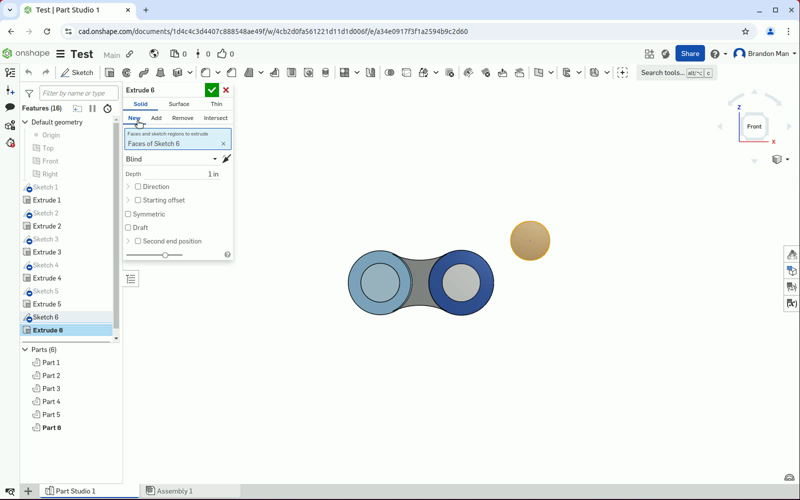
key(tab, 4)
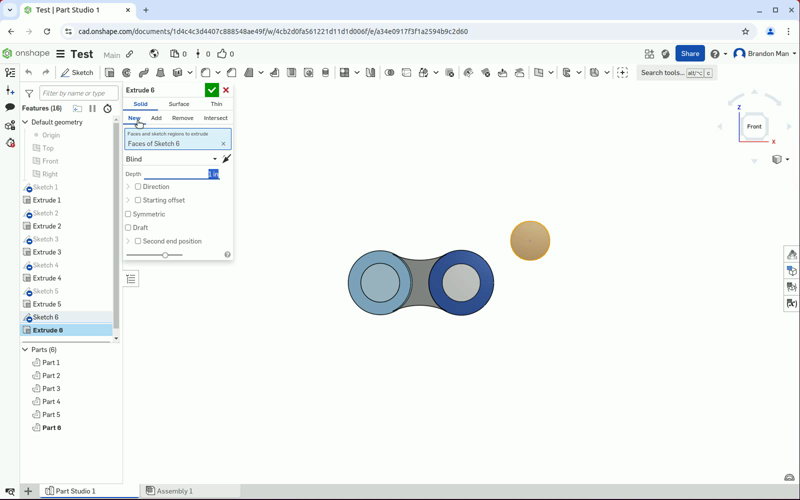
text(19.257)
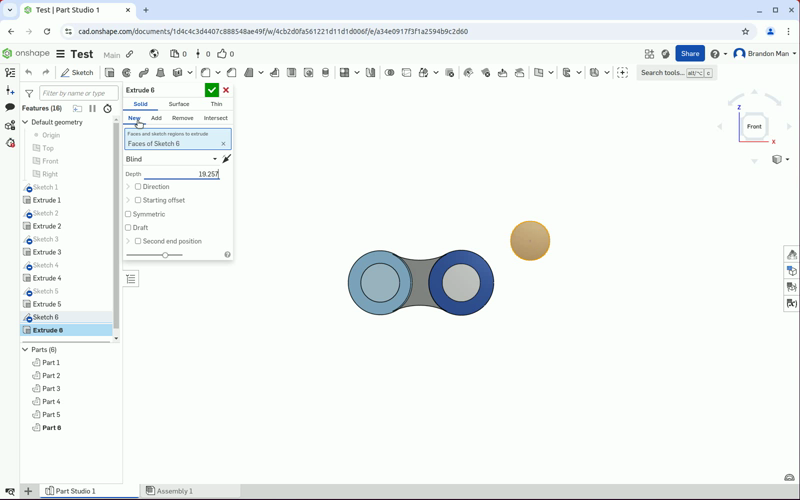
key(enter)
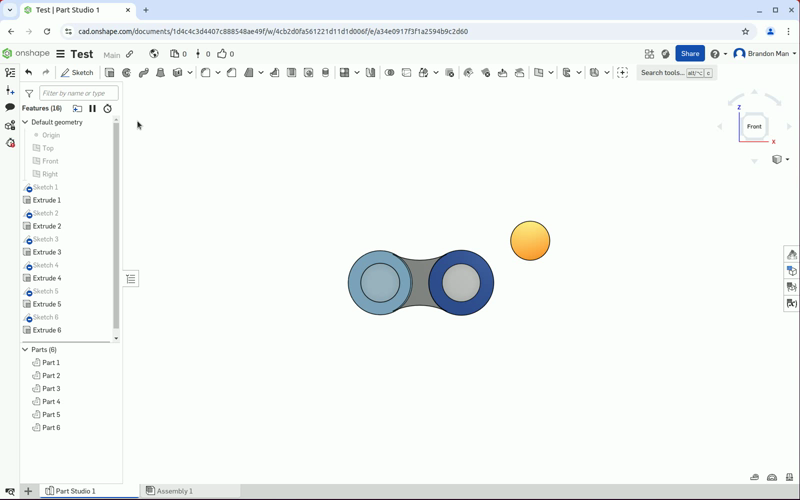
key(shift+h)
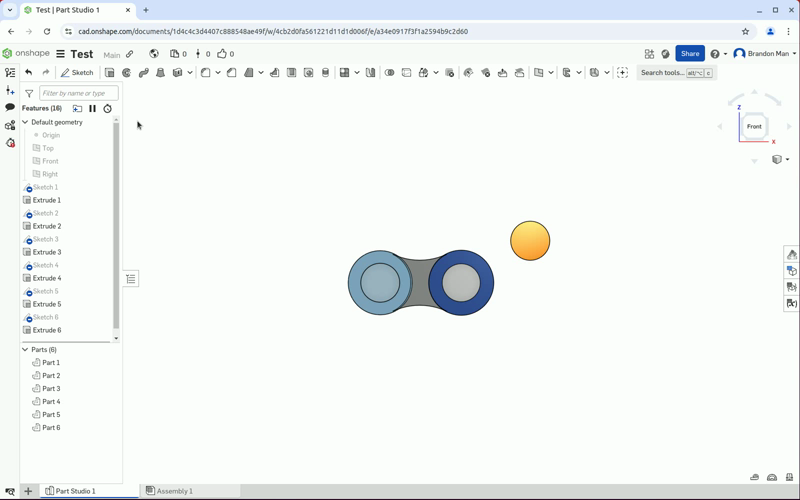
key(shift+h)
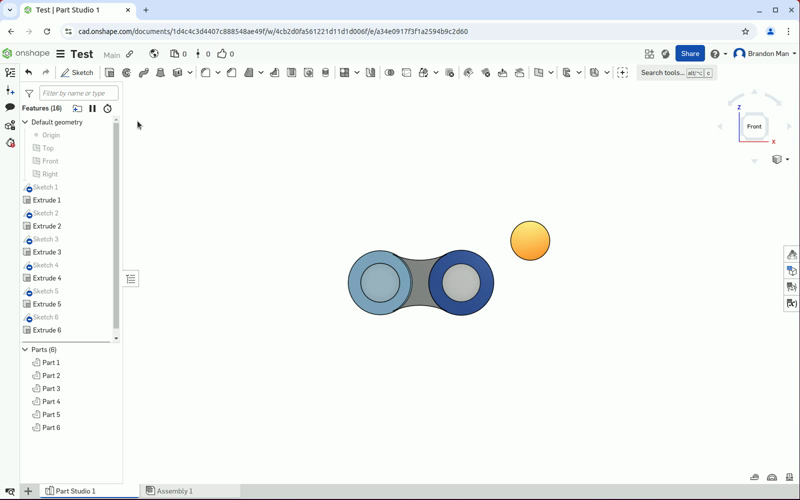
key(shift+7)
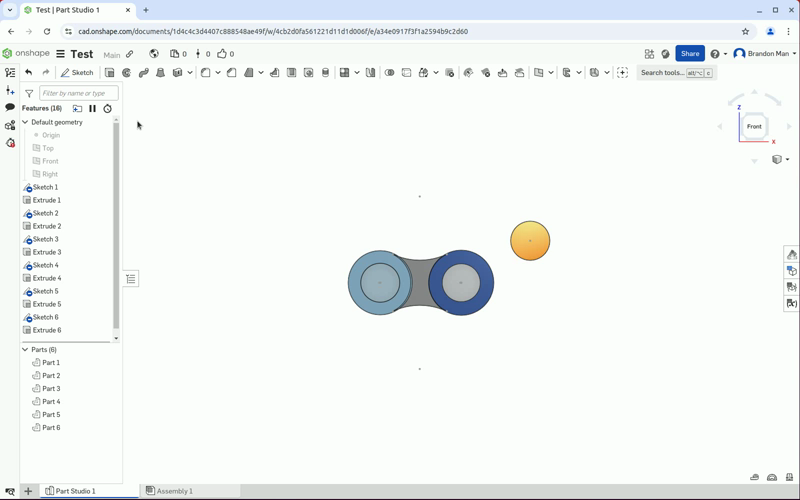
key(left, 2)
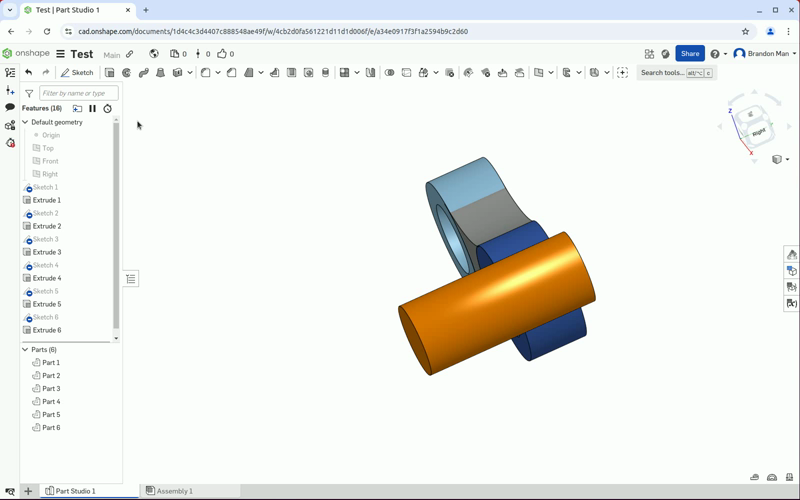
key(down, 2)
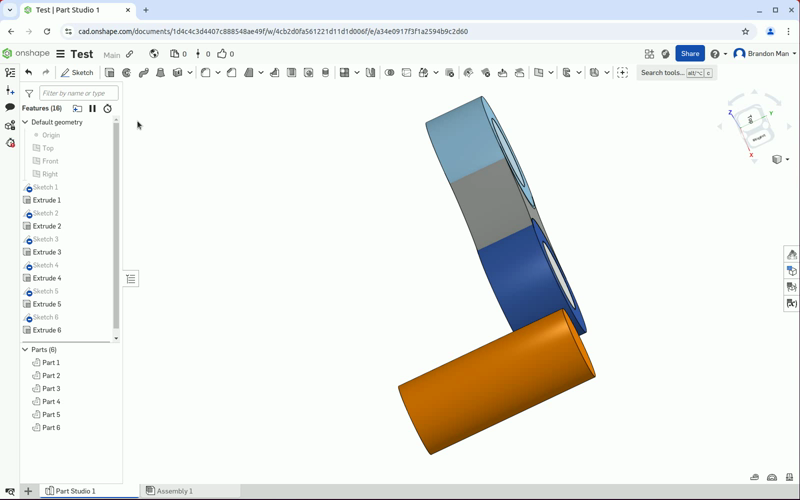
key(up, 2)
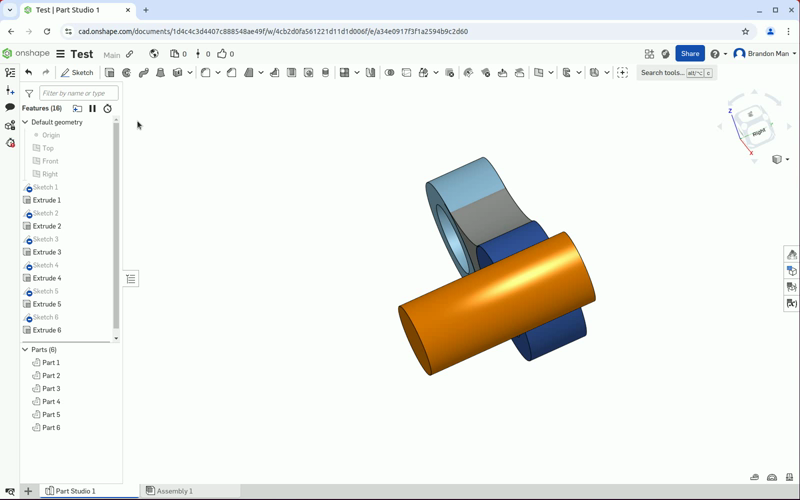
key(right, 2)
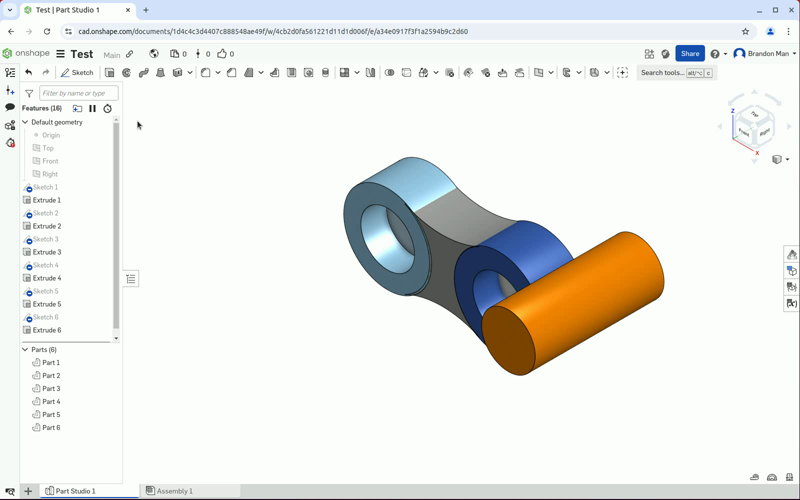
mouse_move(69, 189)
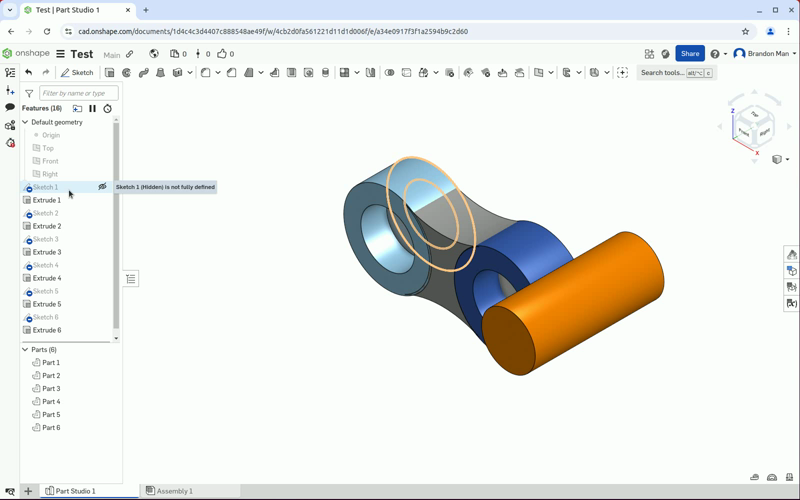
click(69, 189)